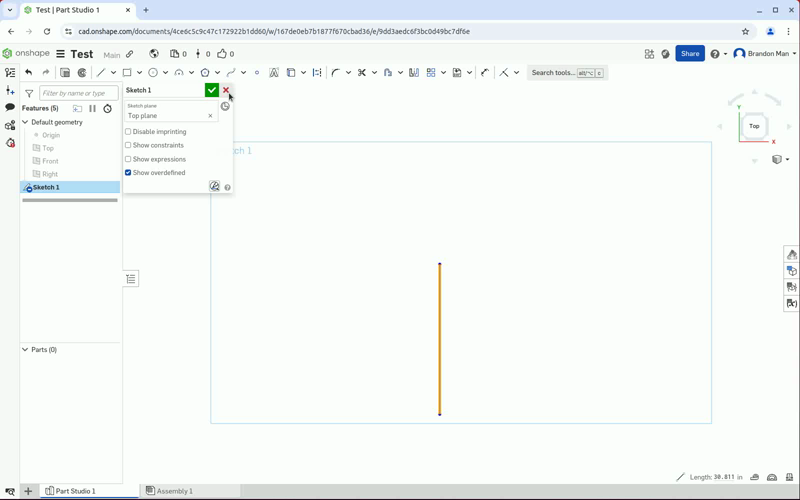
key(shift+h)
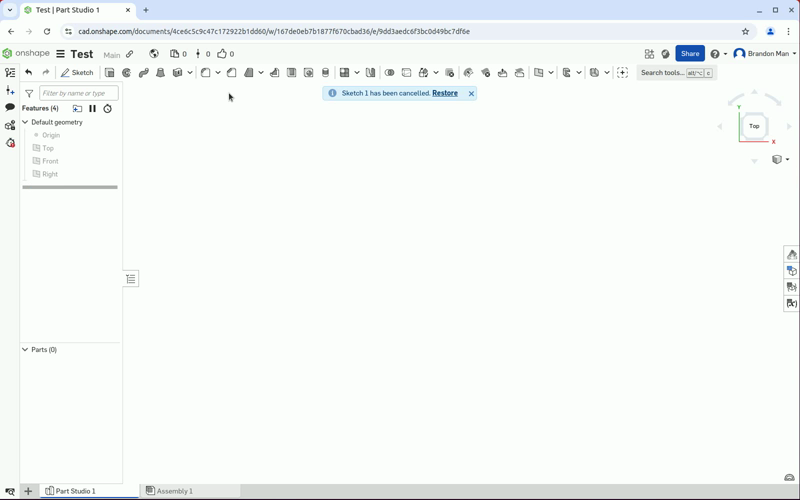
mouse_move(73, 352)
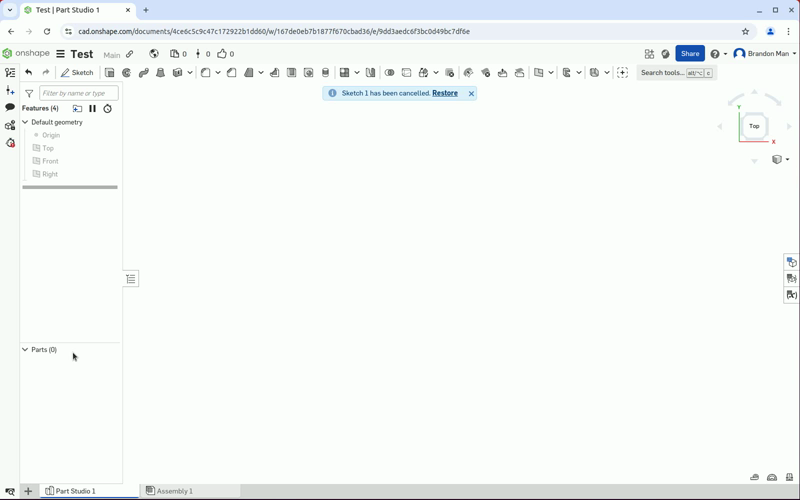
key(y)
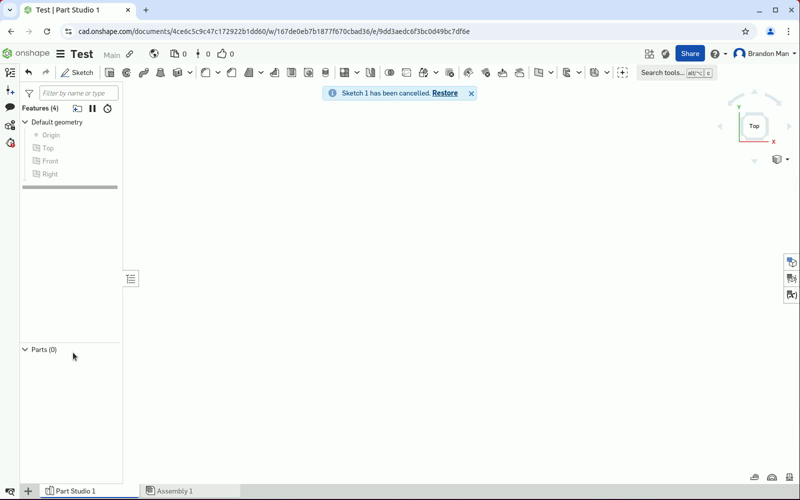
key(shift+p)
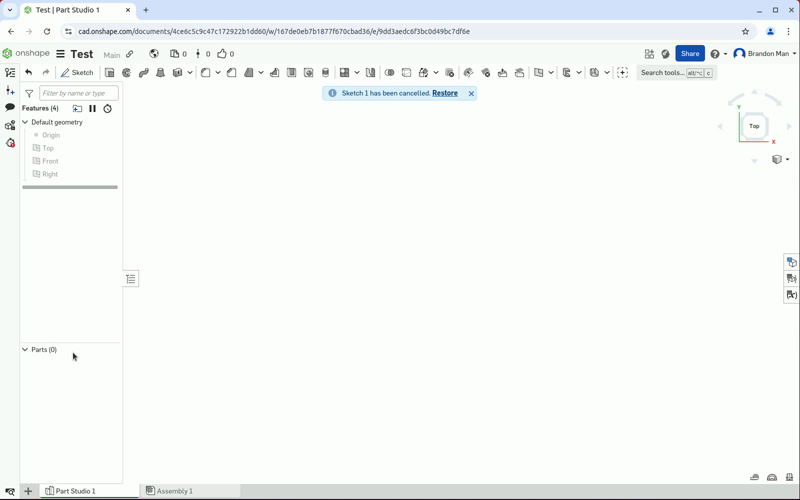
key(space)
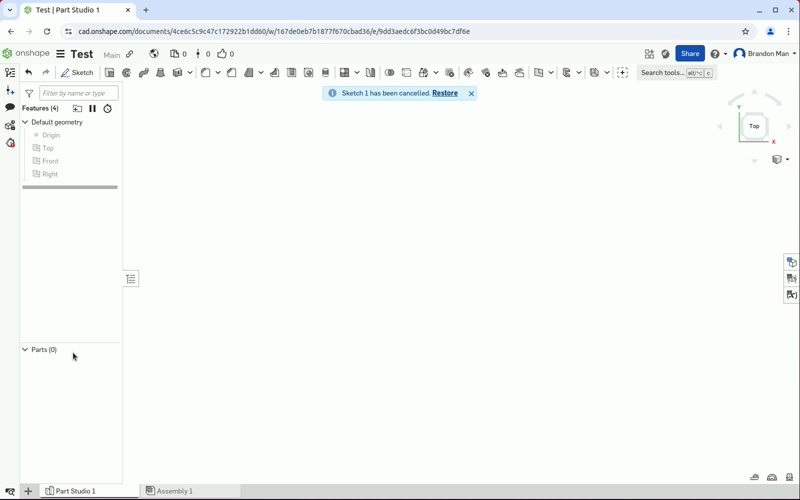
key_down(shift)
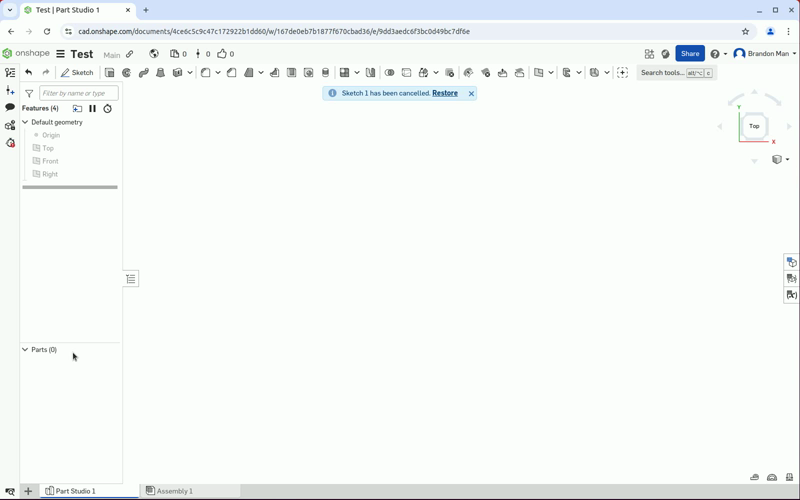
key(up)
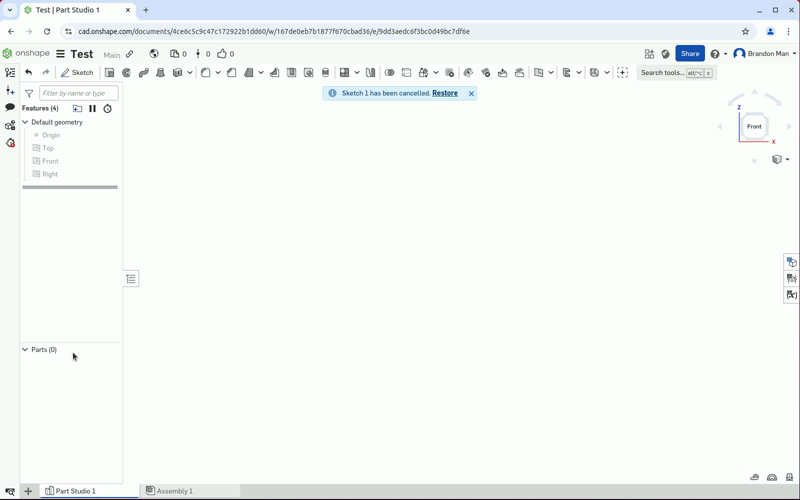
key_up(shift)
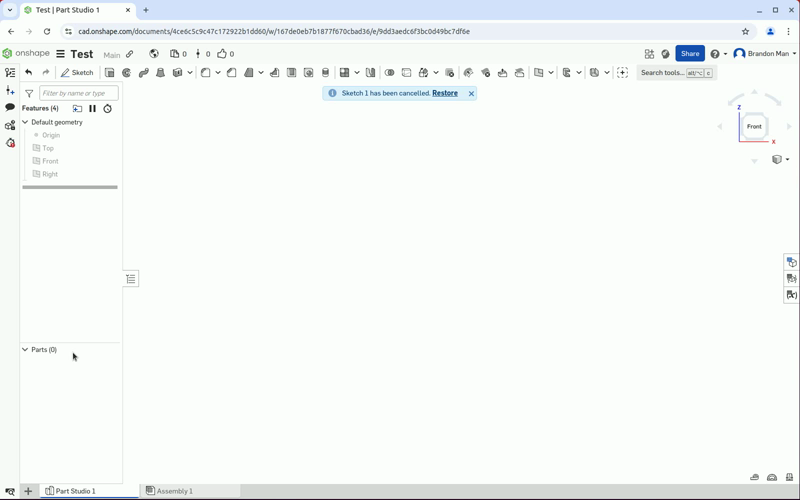
key(space)
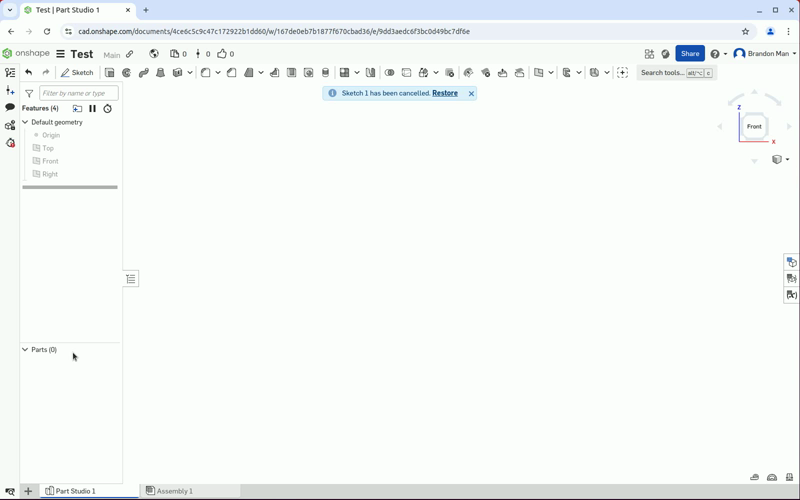
key_down(shift)
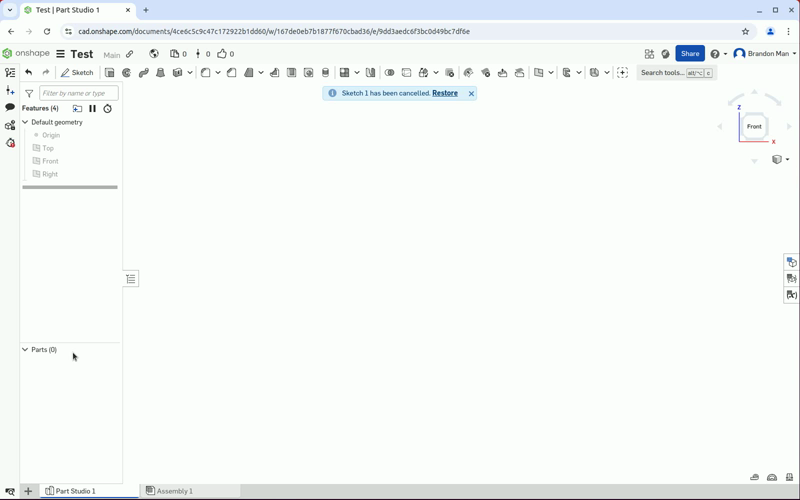
key(left)
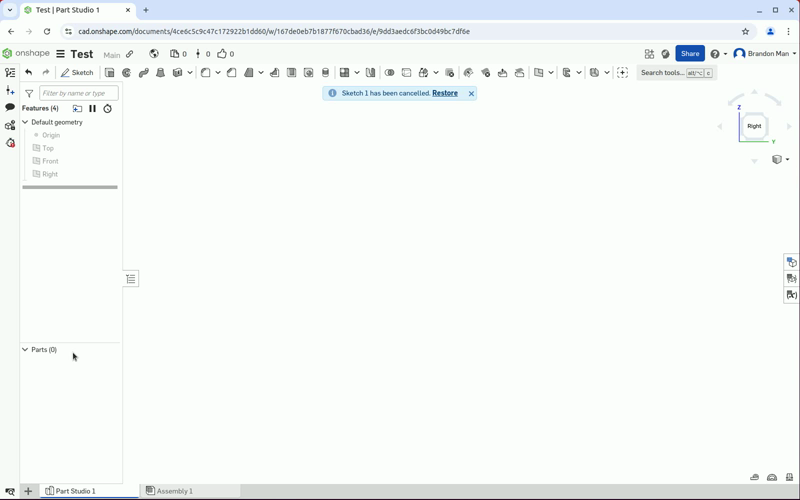
key_up(shift)
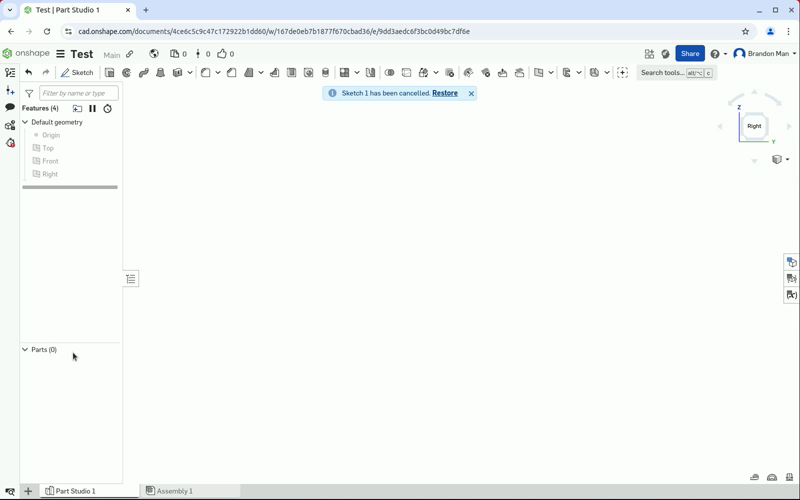
mouse_move(73, 352)
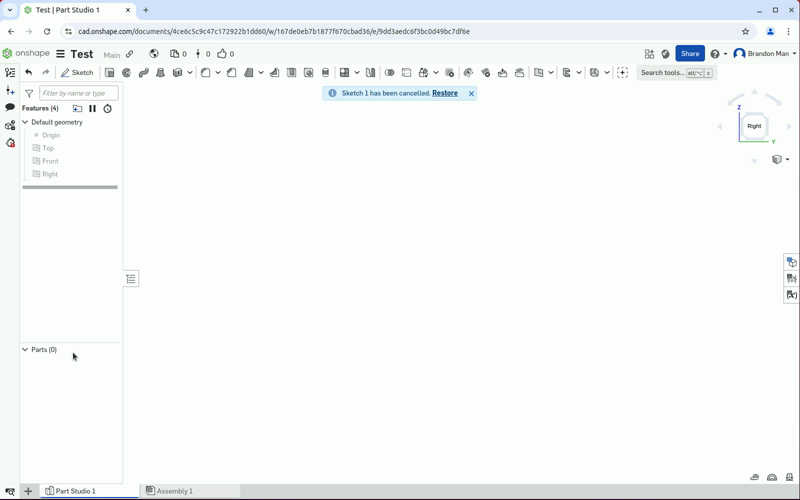
key(shift+y)
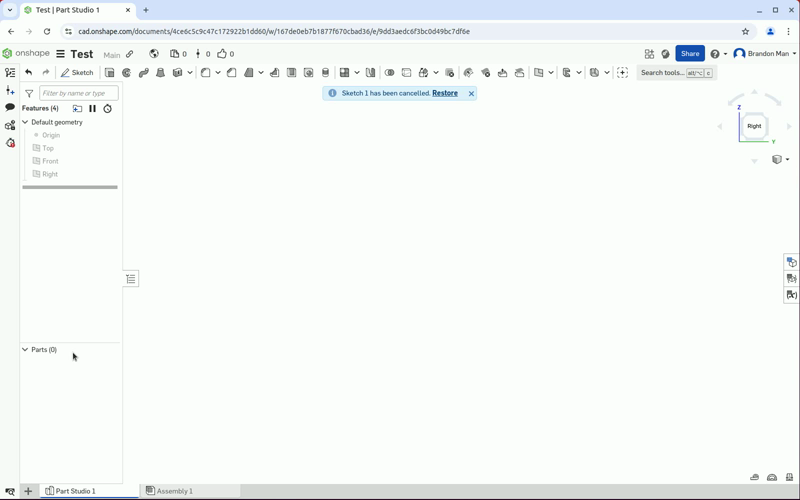
key(shift+s)
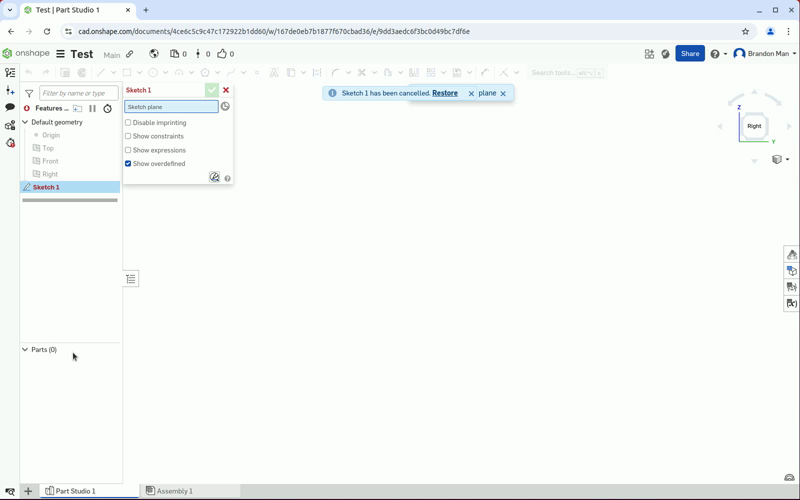
mouse_move(73, 176)
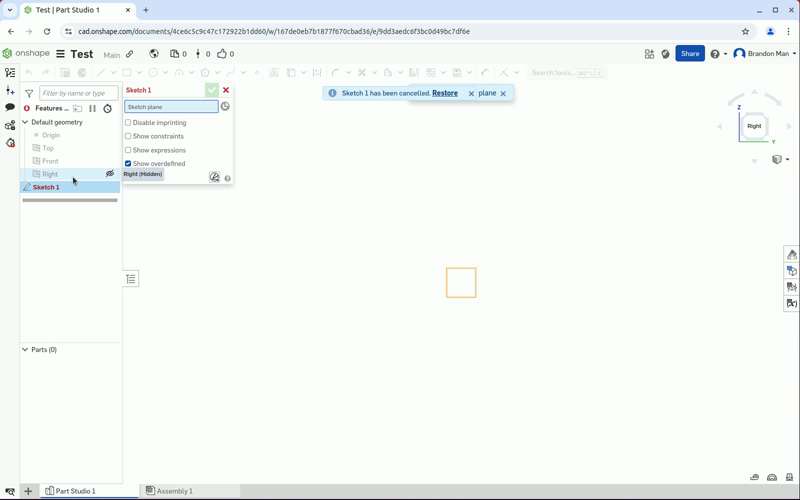
click(73, 176)
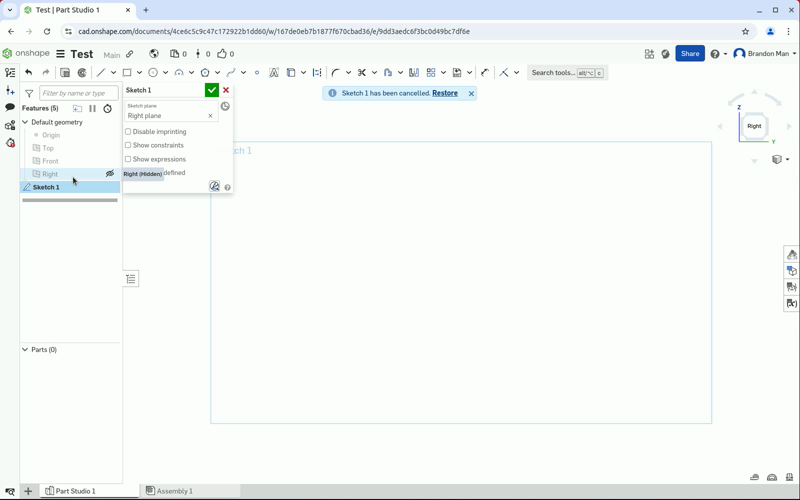
mouse_move(73, 352)
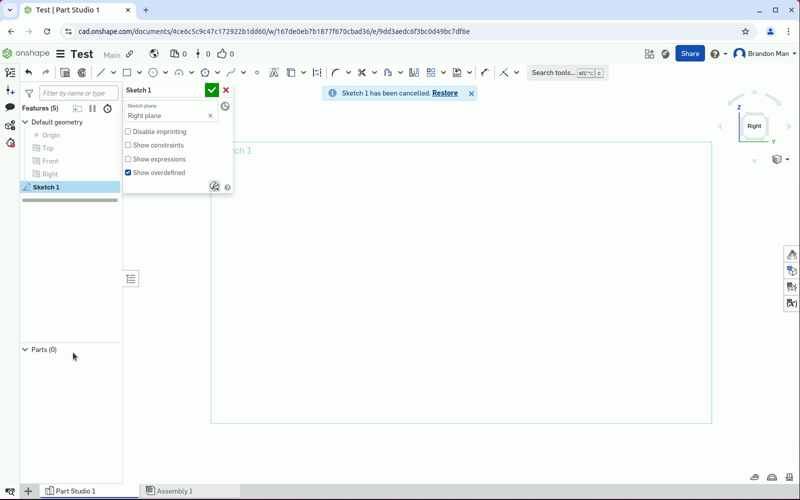
key(y)
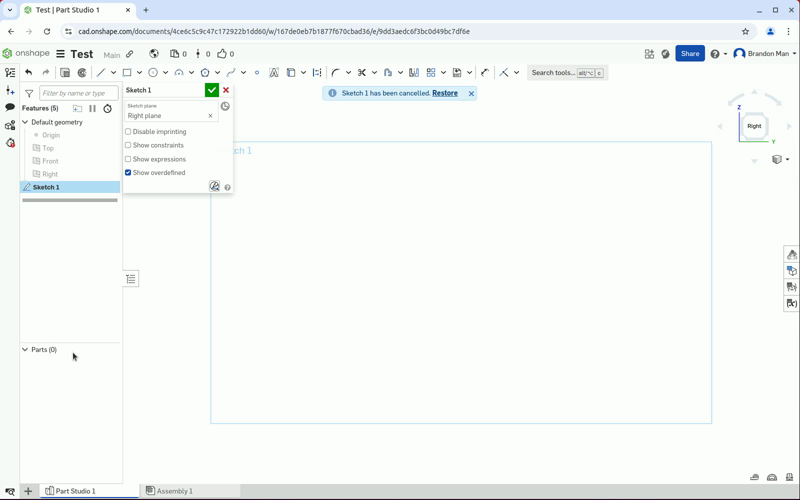
key(l)
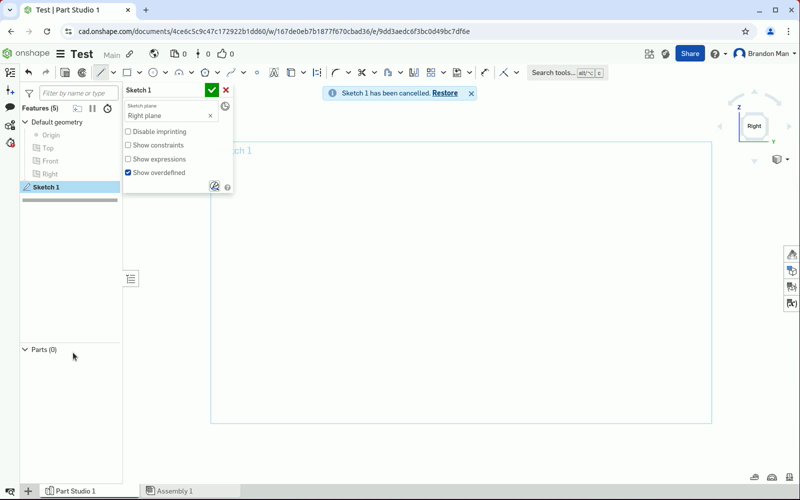
key_down(shift)
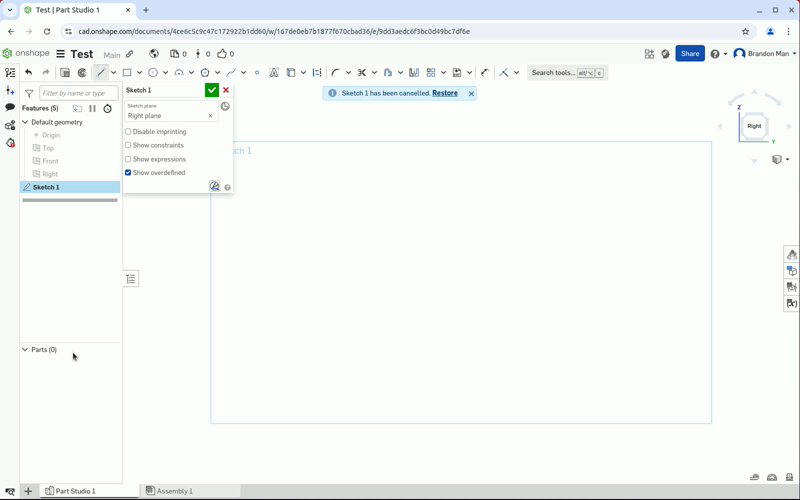
mouse_move(348, 259)
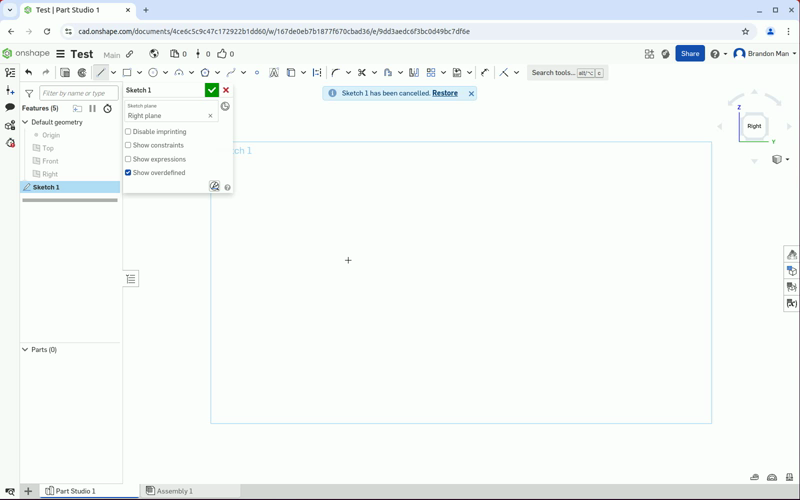
click(348, 259)
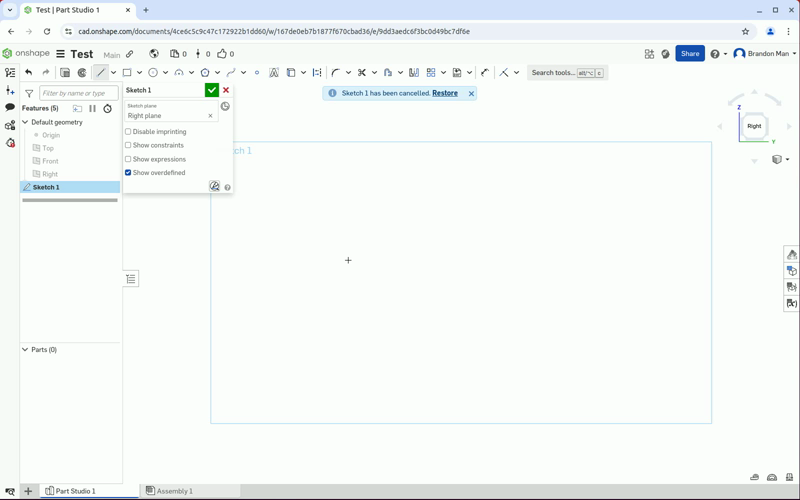
key_up(shift)
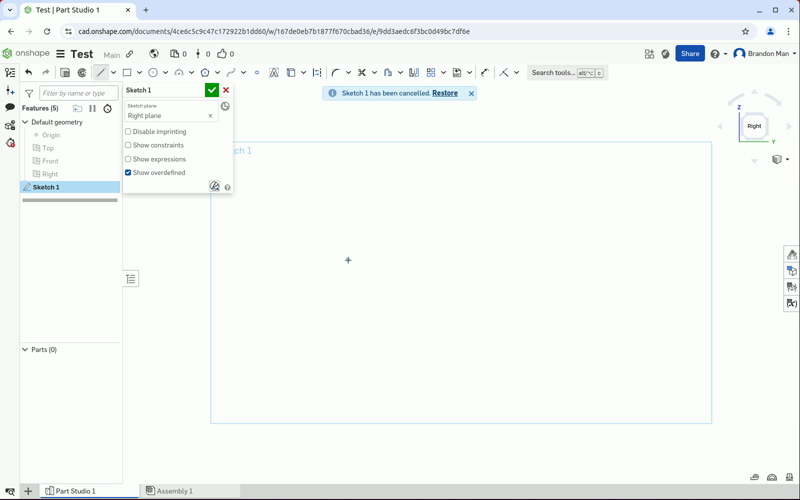
key_down(shift)
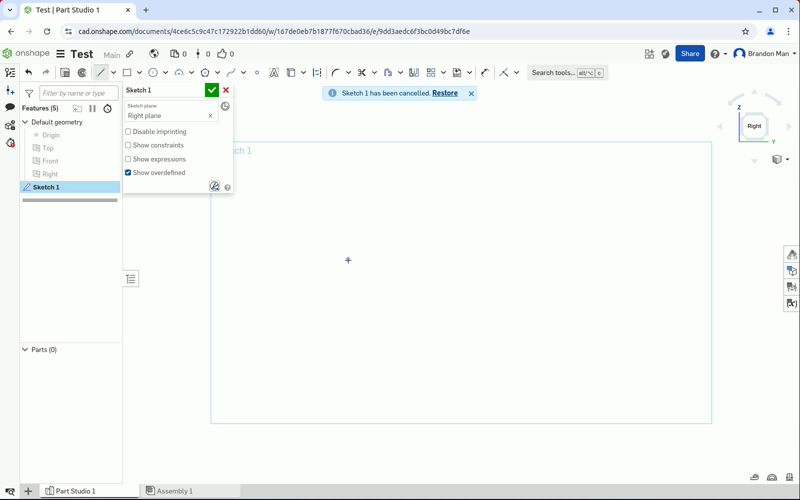
mouse_move(378, 259)
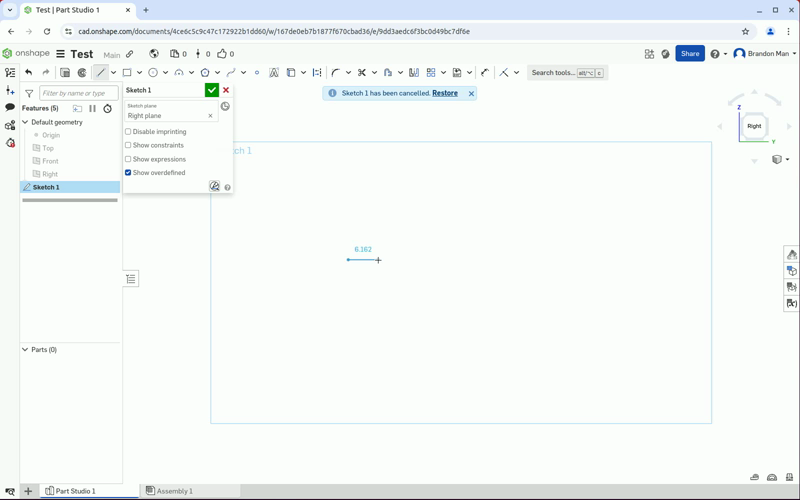
mouse_move(362, 273)
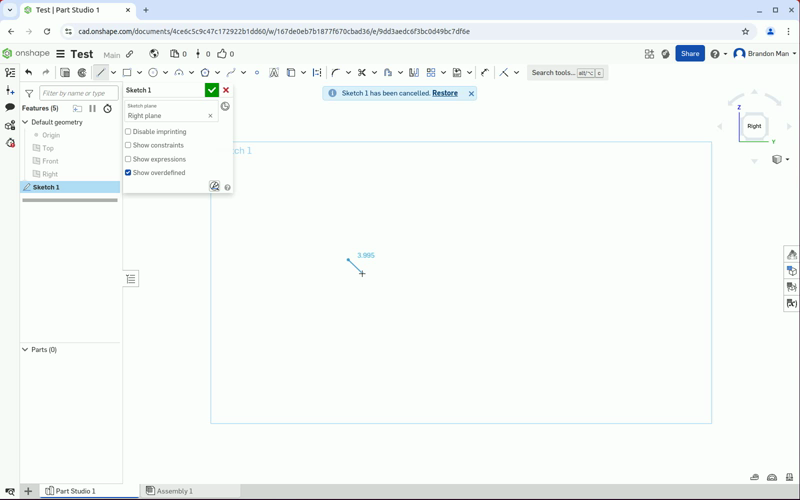
click(362, 273)
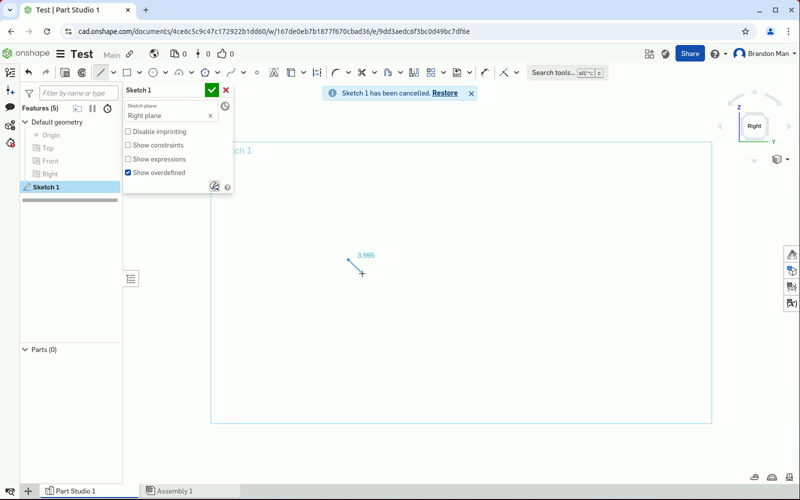
key_up(shift)
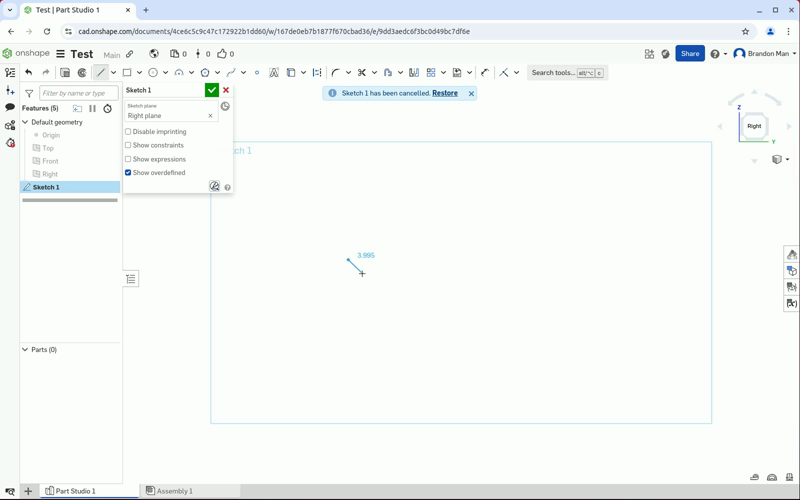
key_down(shift)
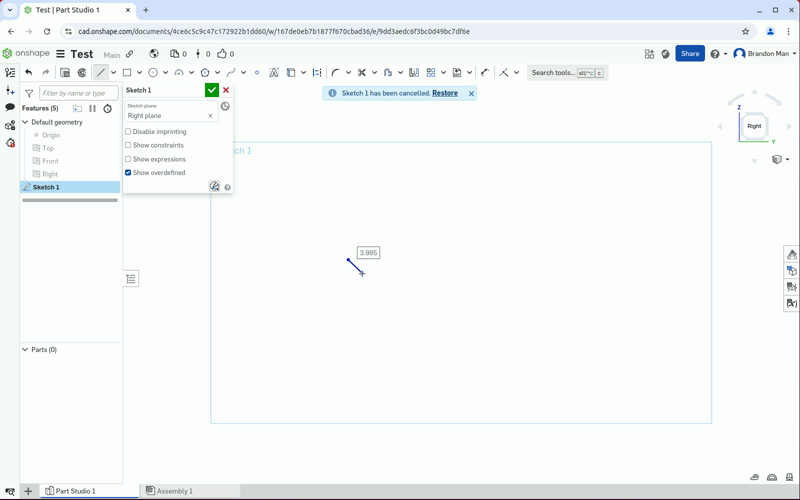
mouse_move(392, 273)
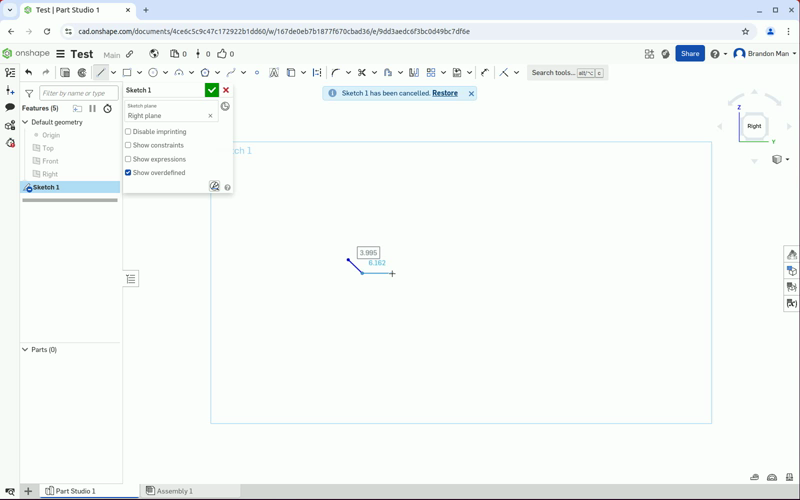
mouse_move(388, 273)
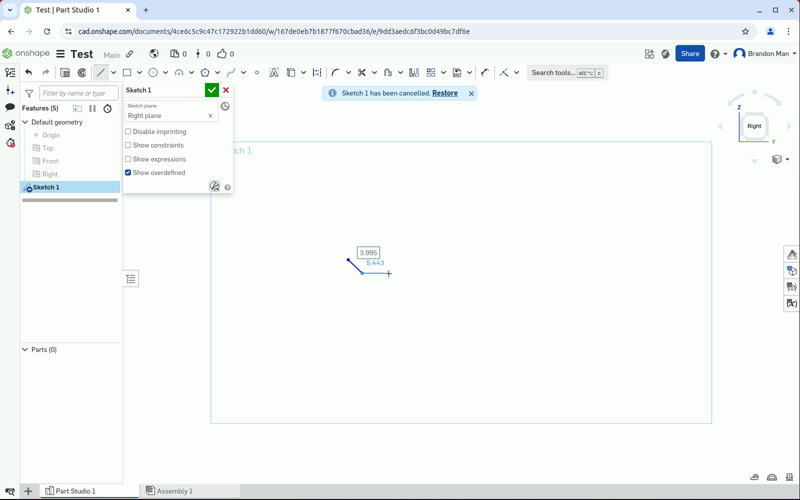
click(388, 273)
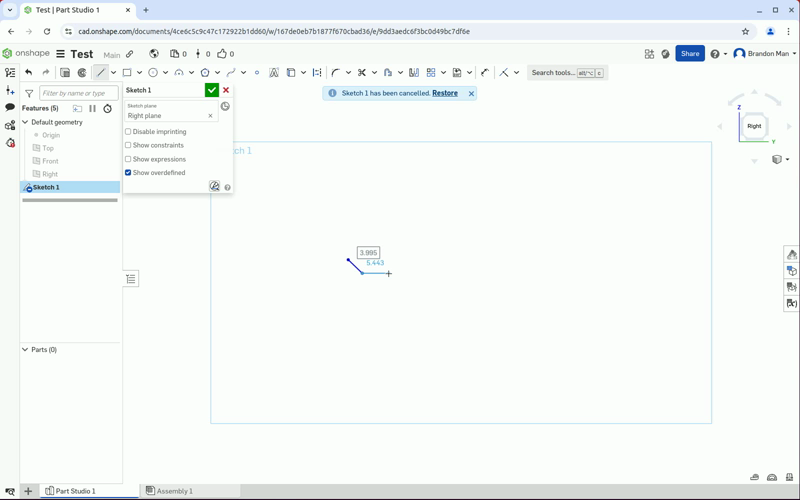
key_up(shift)
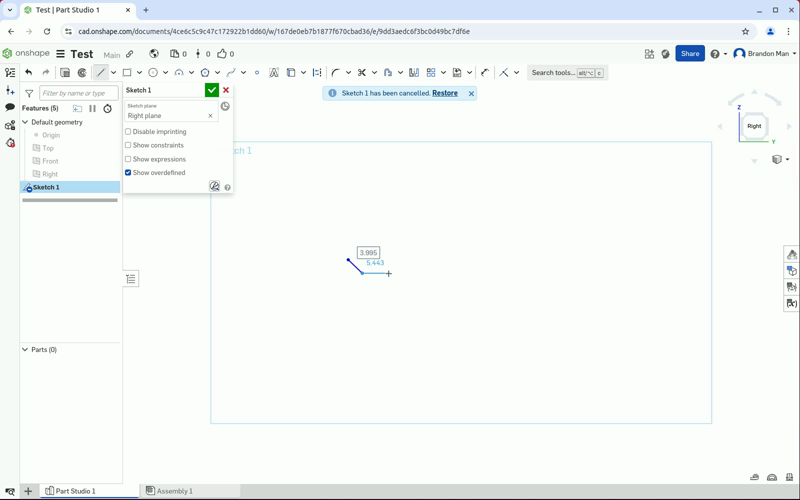
key_down(shift)
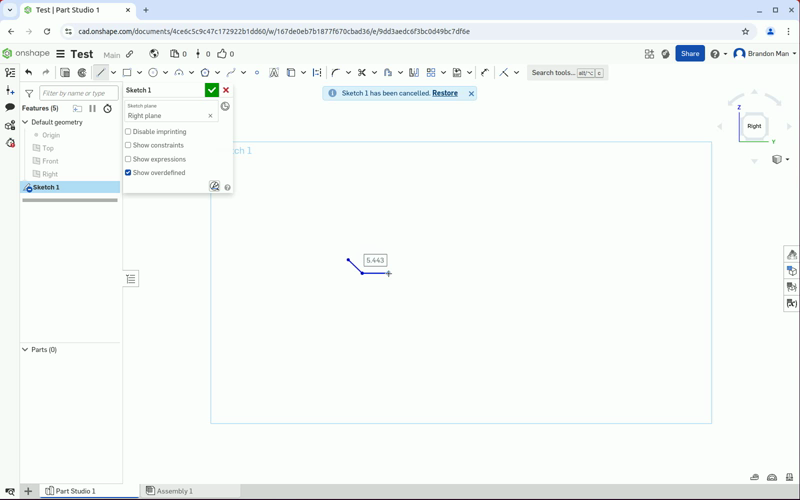
mouse_move(418, 273)
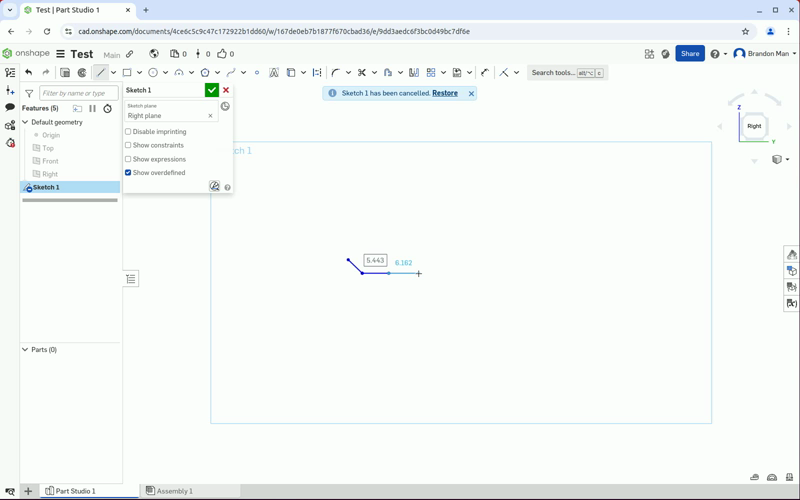
mouse_move(348, 232)
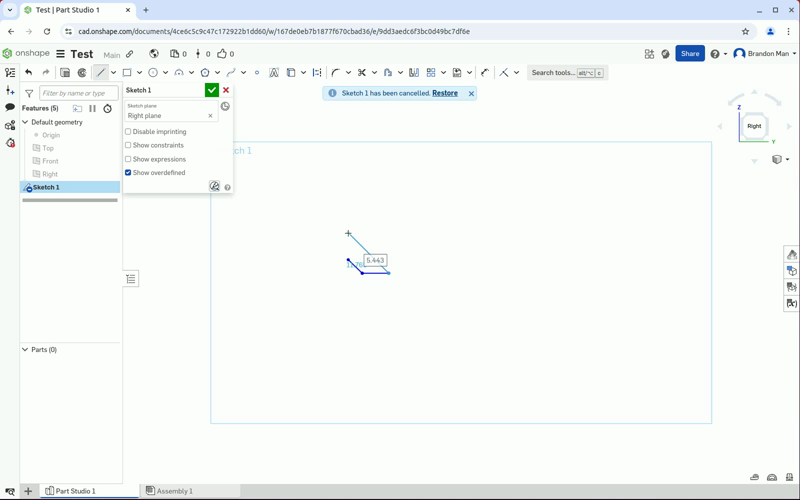
click(348, 232)
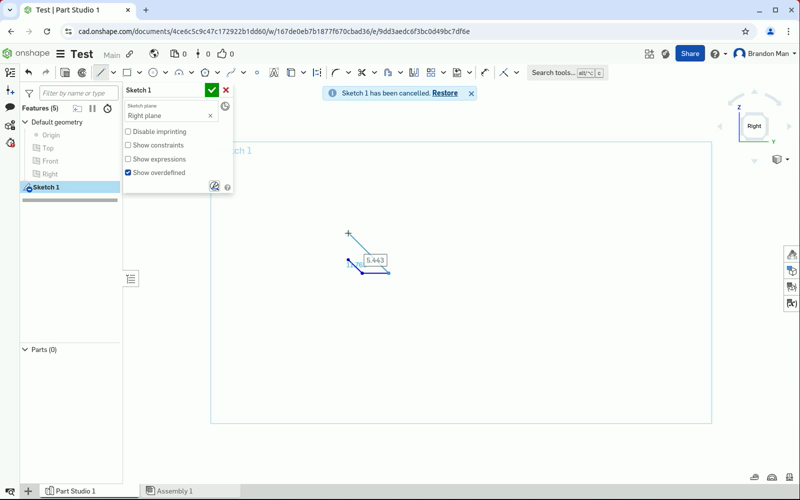
key_up(shift)
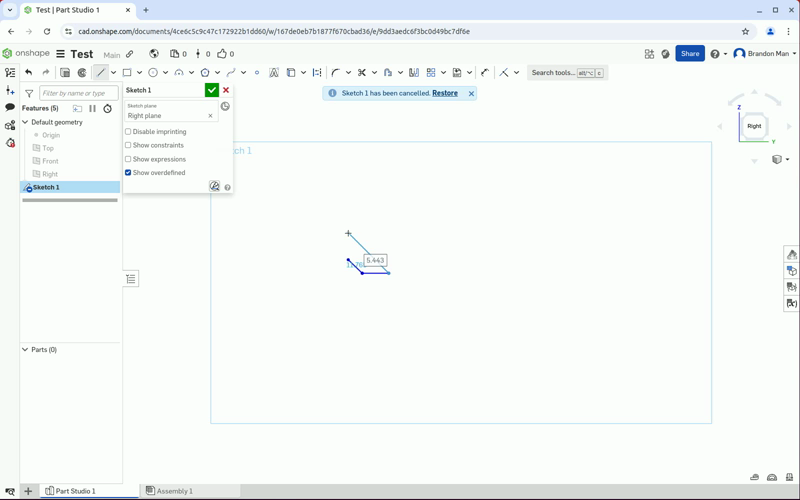
mouse_move(378, 232)
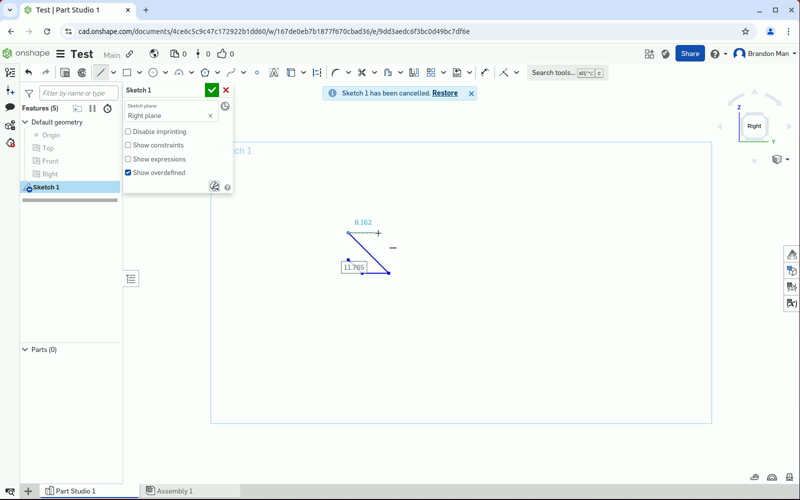
key_down(shift)
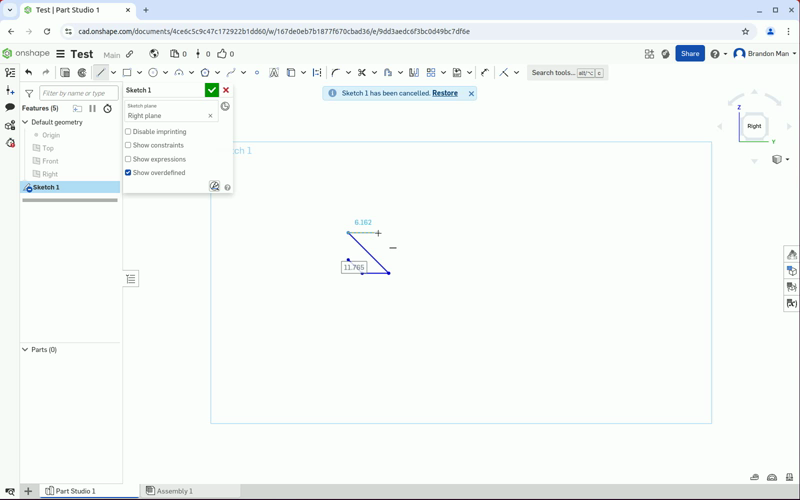
mouse_move(348, 259)
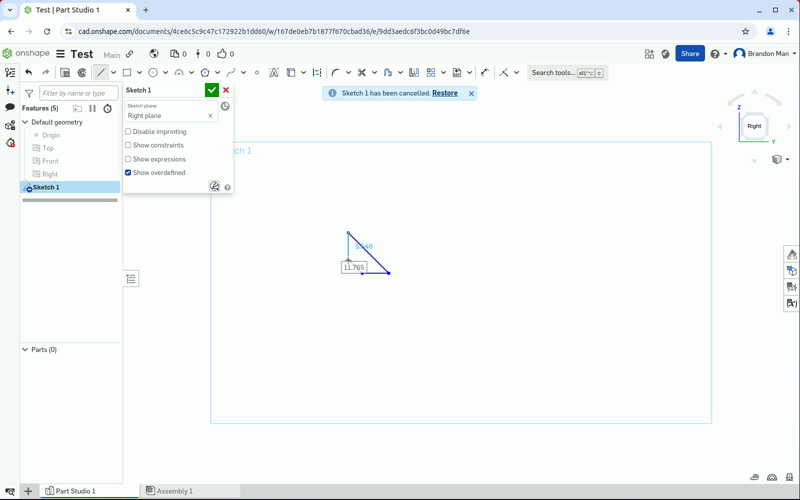
key_up(shift)
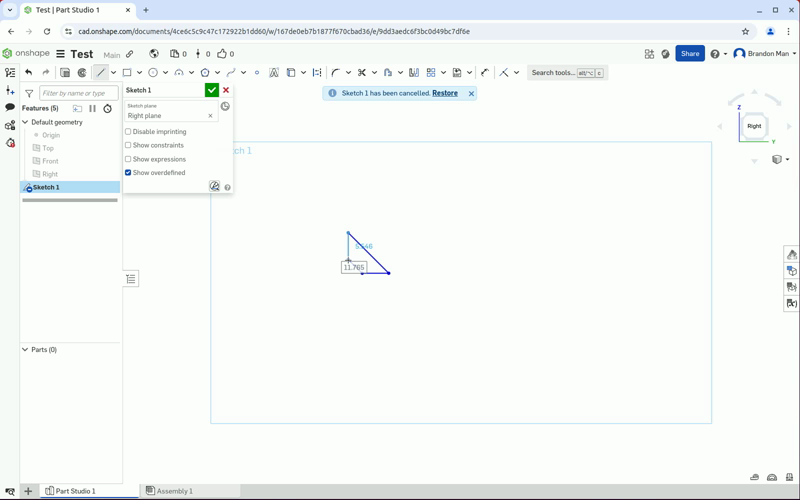
click(348, 259)
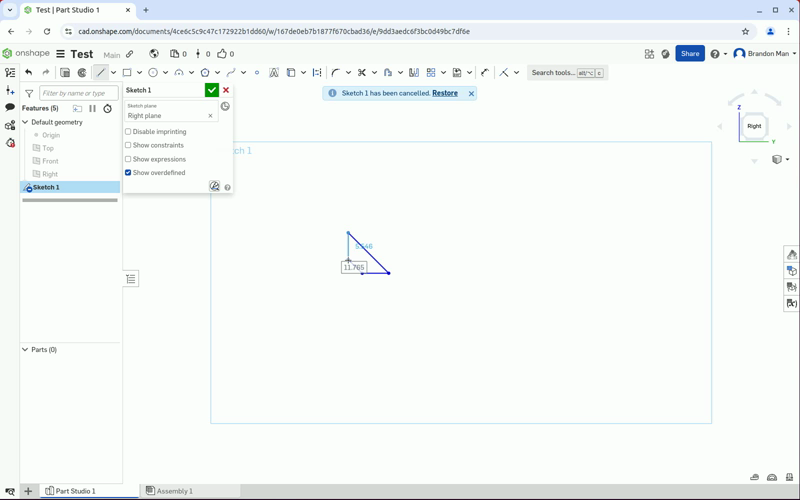
key(esc)
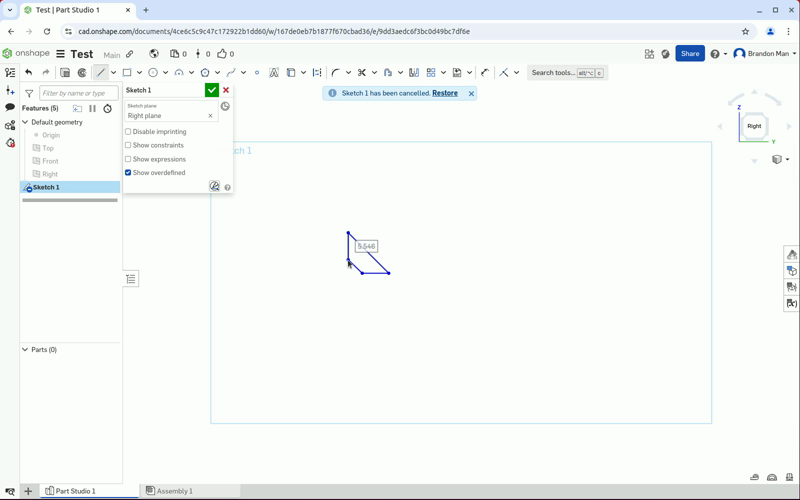
mouse_move(372, 270)
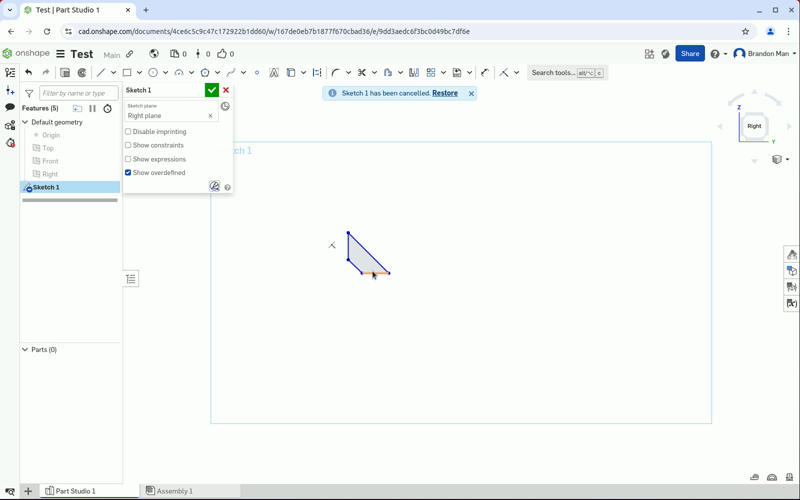
scroll(6)
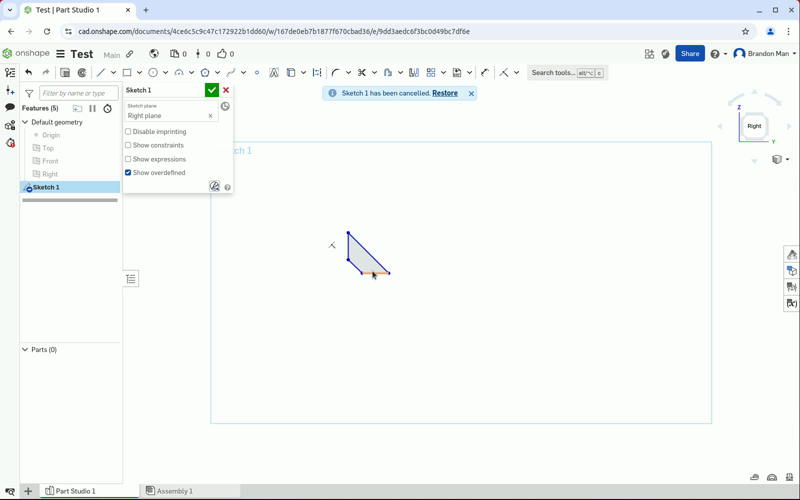
scroll(6)
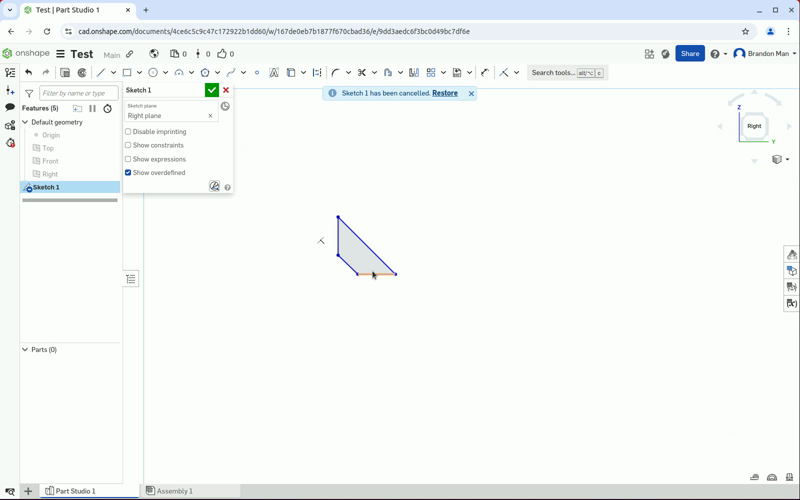
scroll(6)
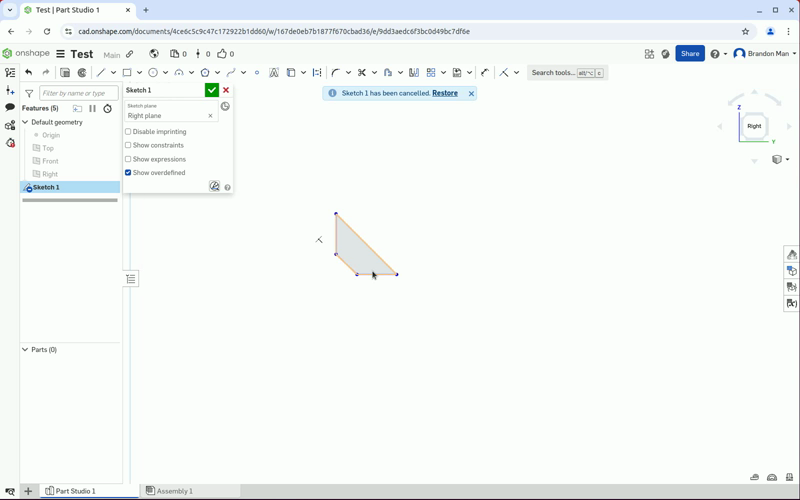
scroll(6)
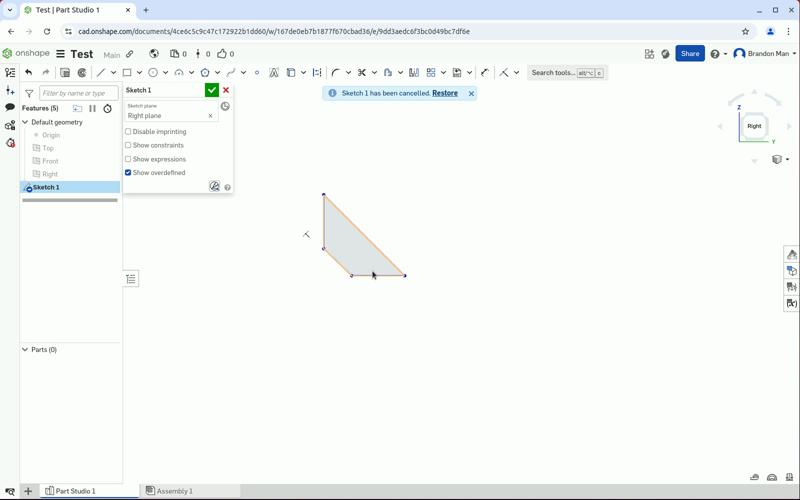
scroll(6)
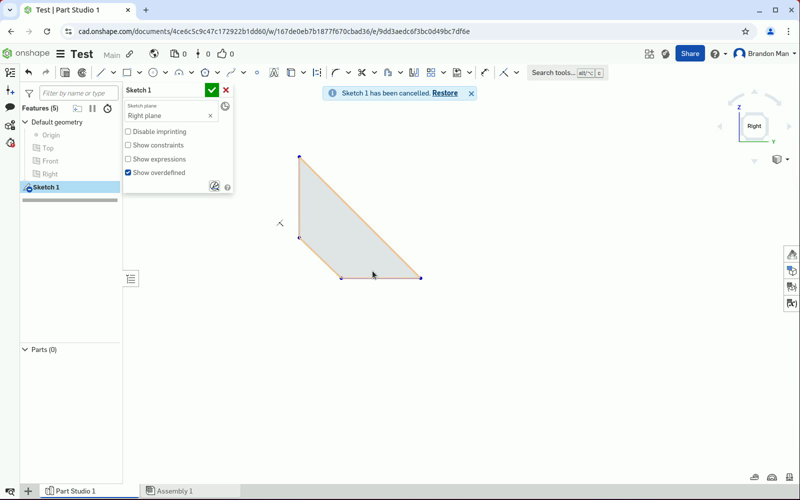
scroll(6)
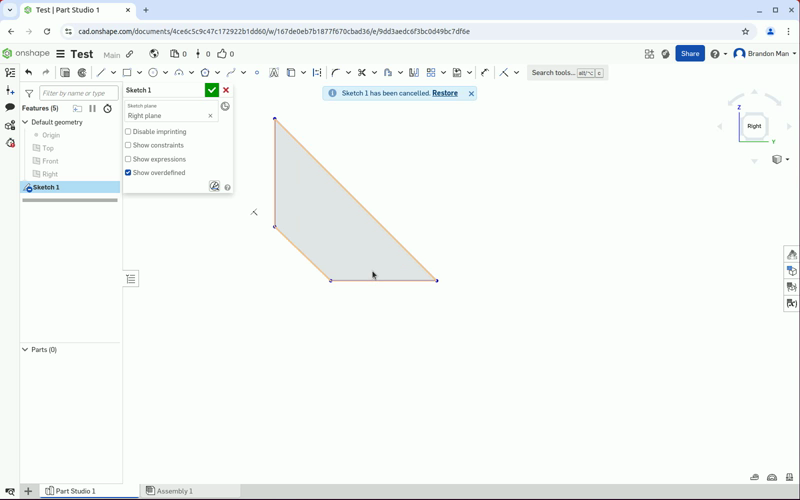
scroll(6)
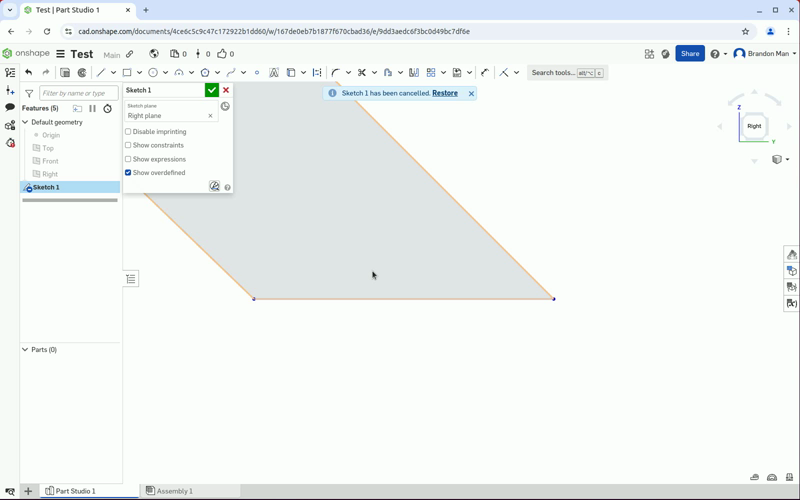
click(372, 270)
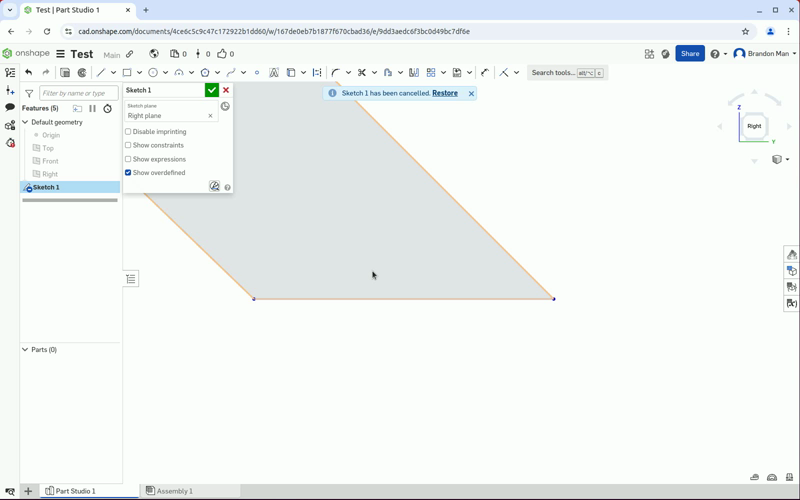
scroll(-6)
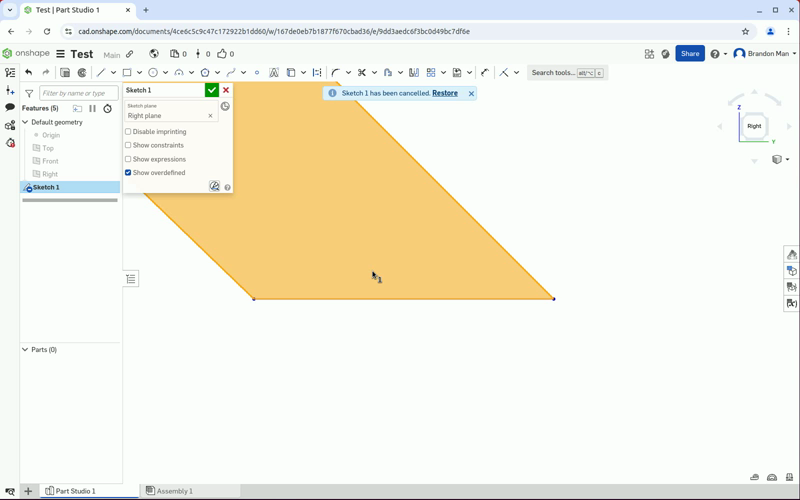
scroll(-6)
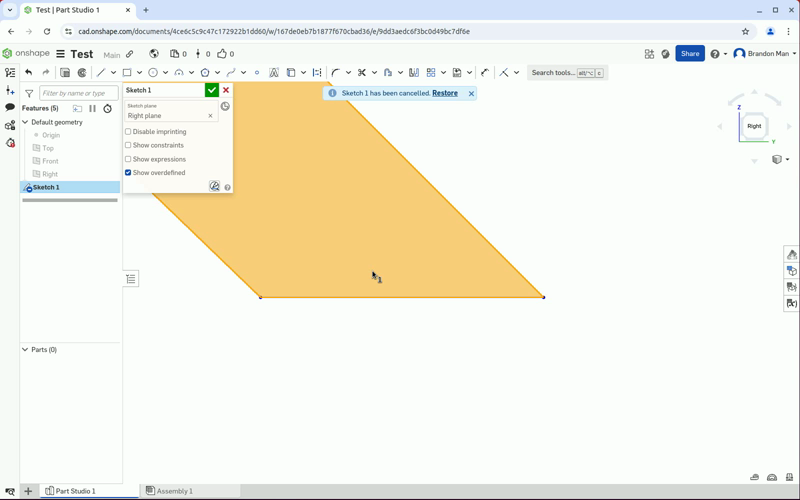
scroll(-6)
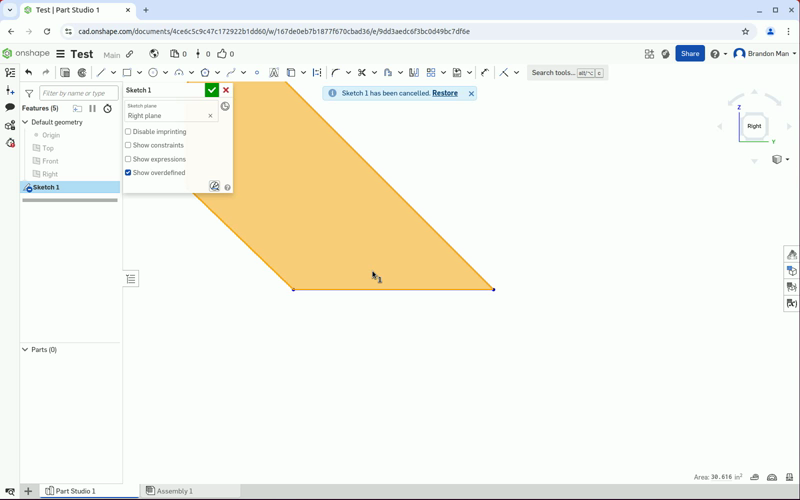
scroll(-6)
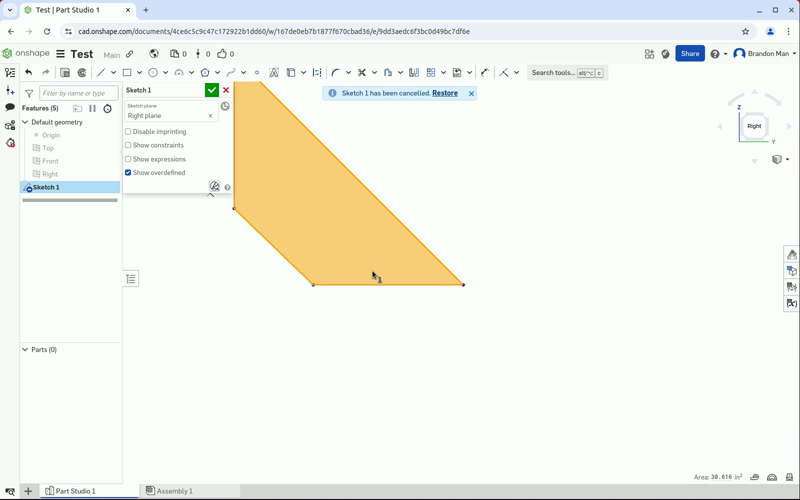
scroll(-6)
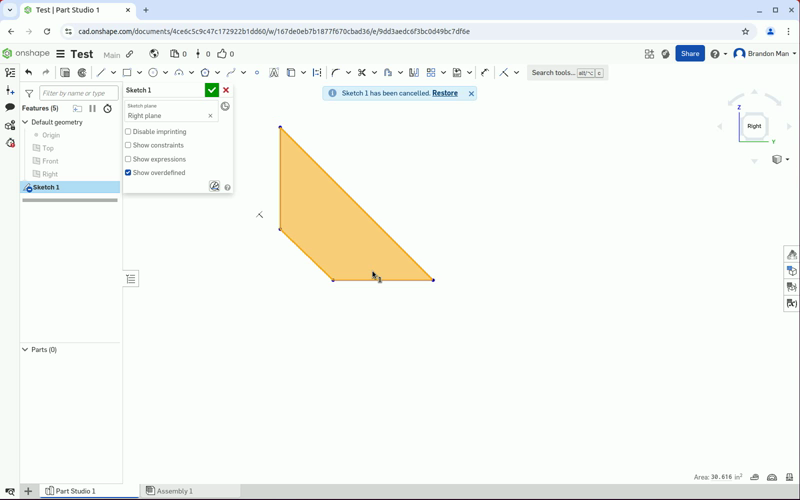
scroll(-6)
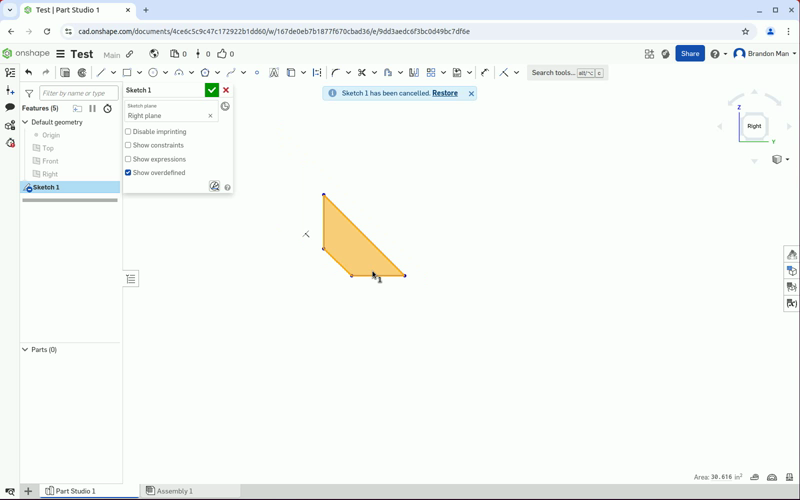
scroll(-6)
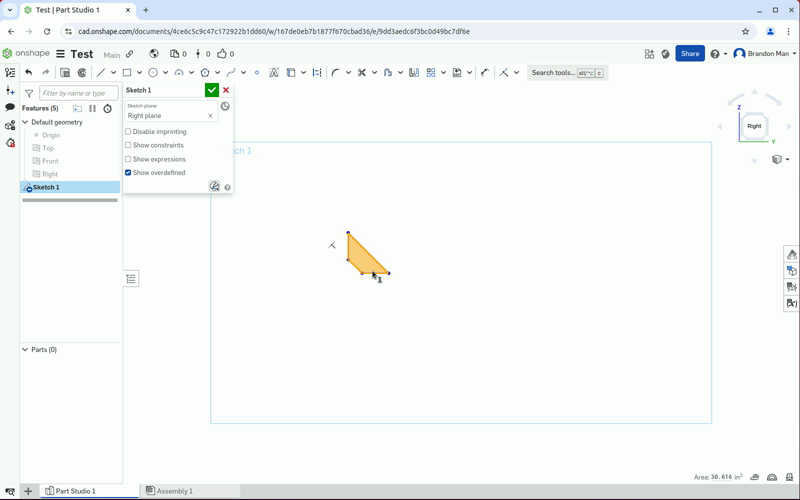
mouse_move(73, 352)
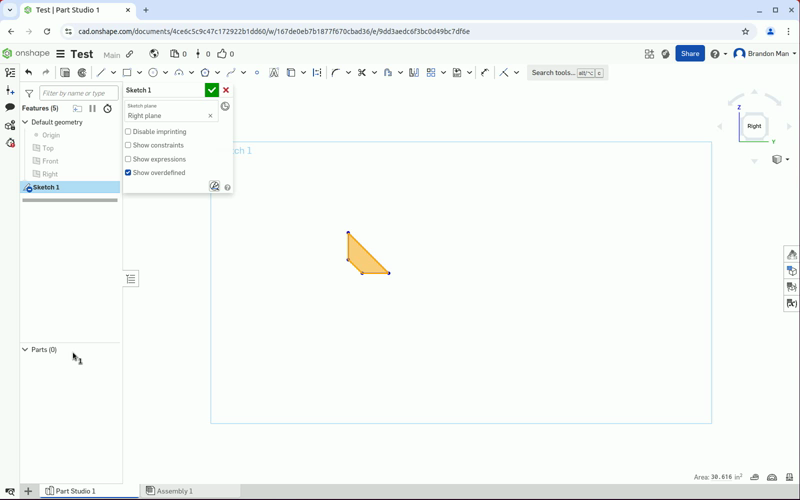
key(shift+y)
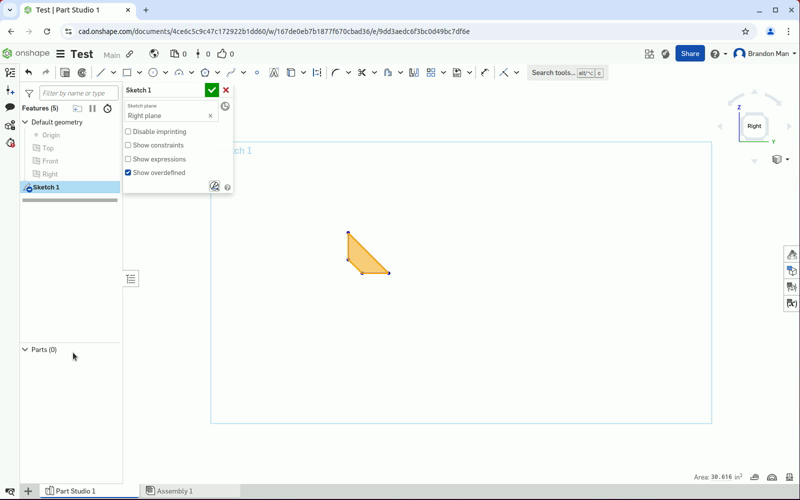
key(shift+e)
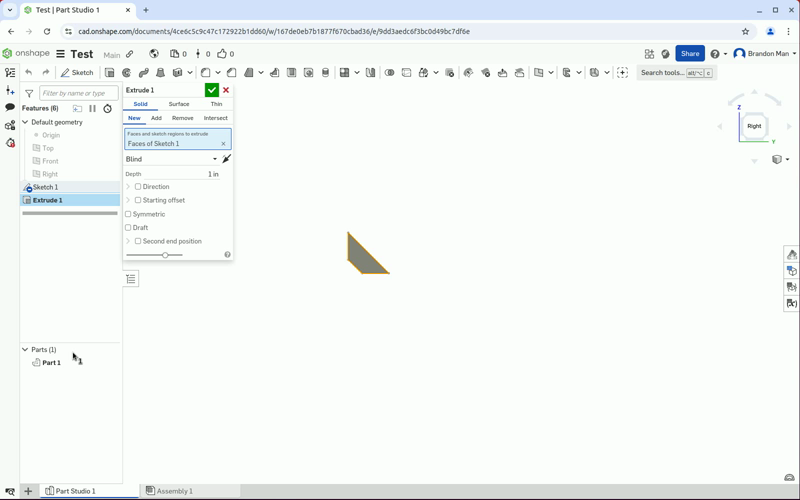
mouse_move(143, 106)
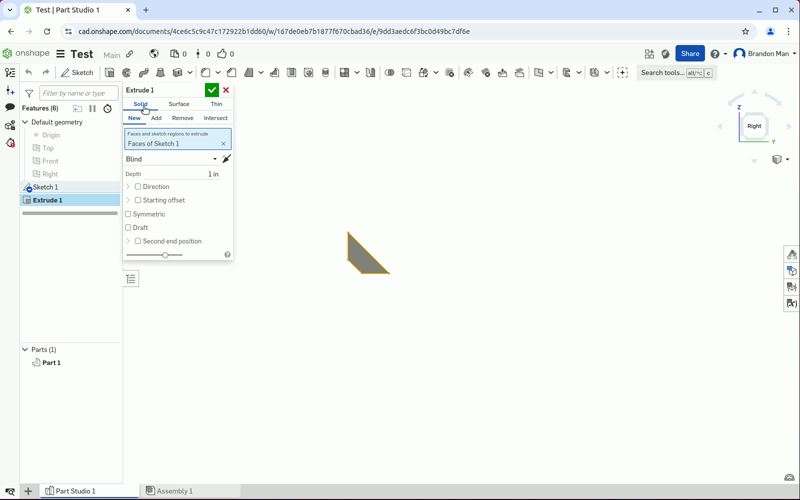
click(143, 106)
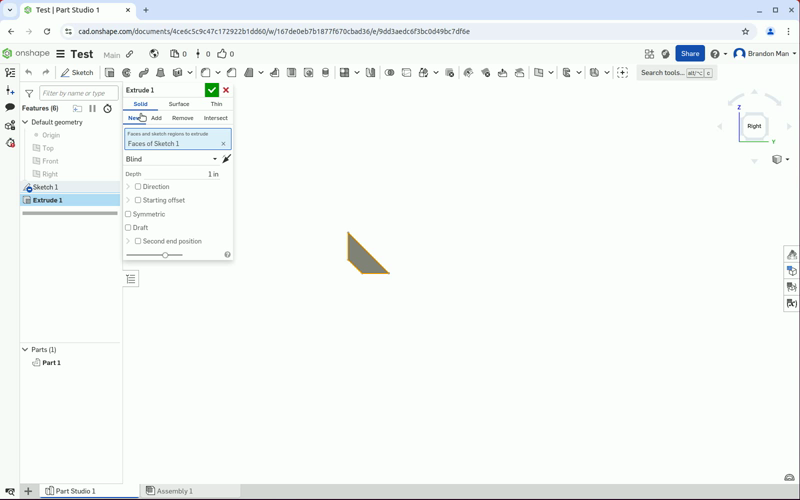
mouse_move(137, 120)
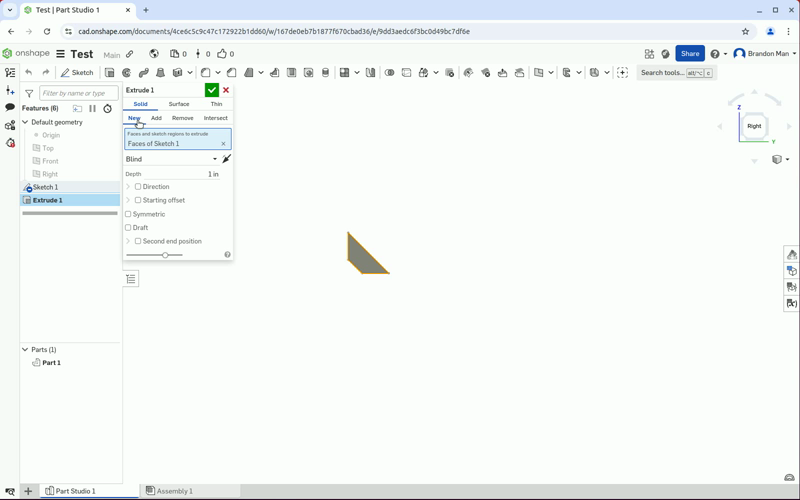
click(137, 120)
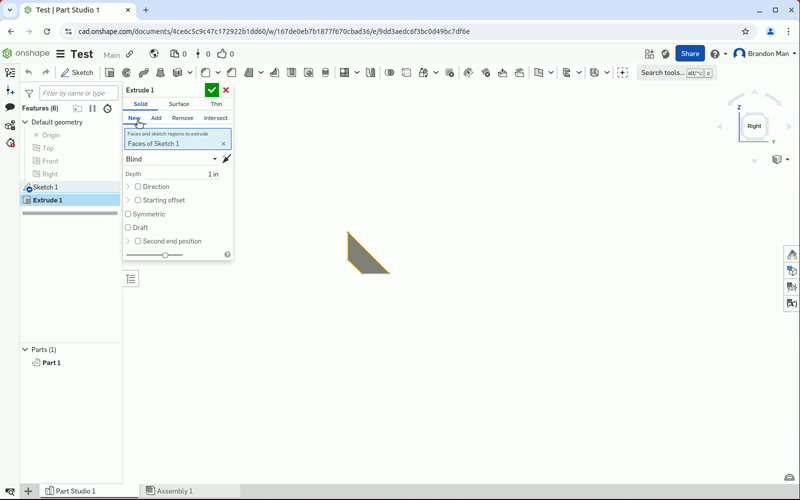
key(tab, 4)
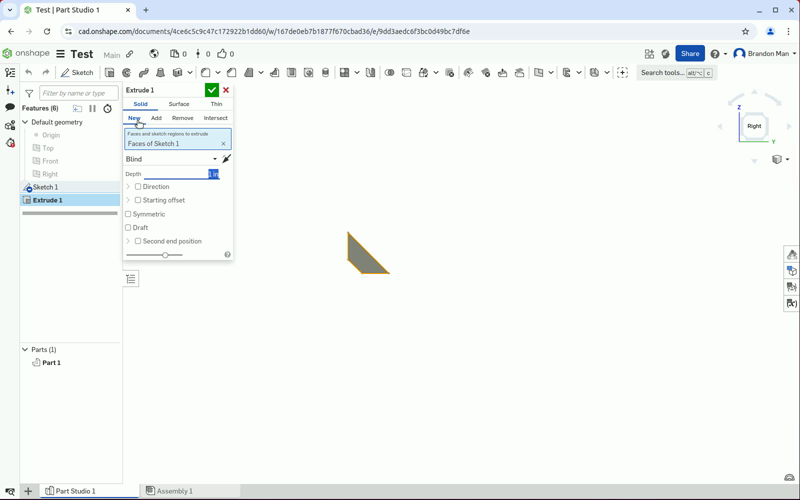
text(3.851)
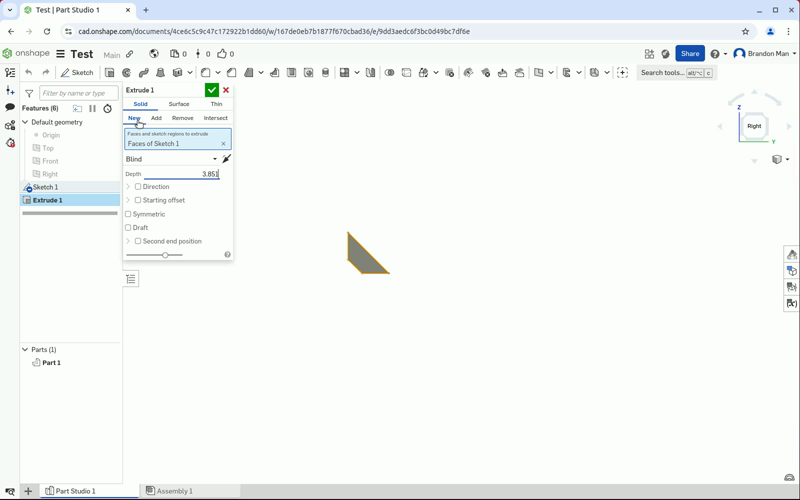
key(enter)
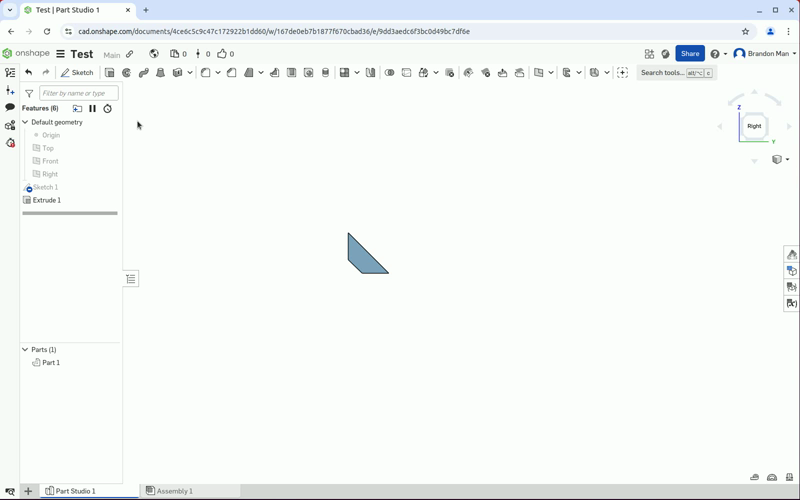
key(shift+h)
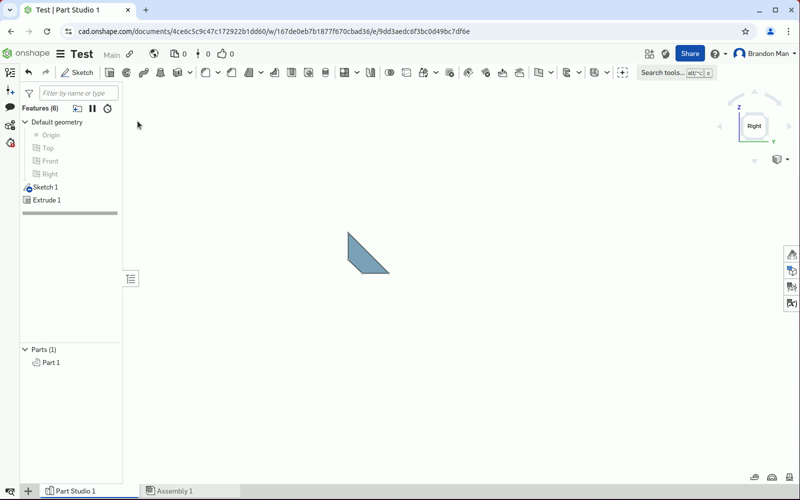
key(shift+h)
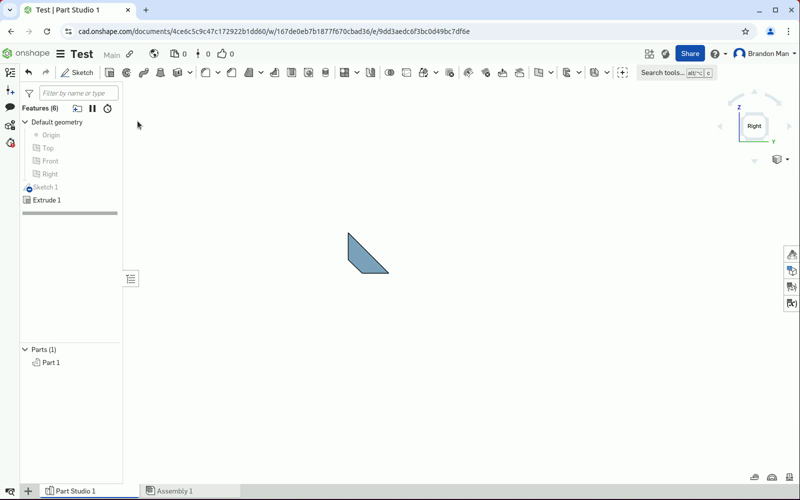
mouse_move(73, 189)
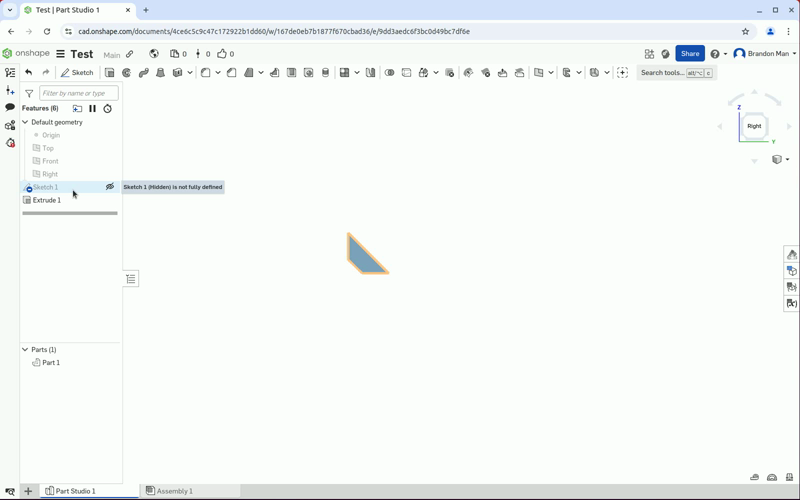
click(73, 189)
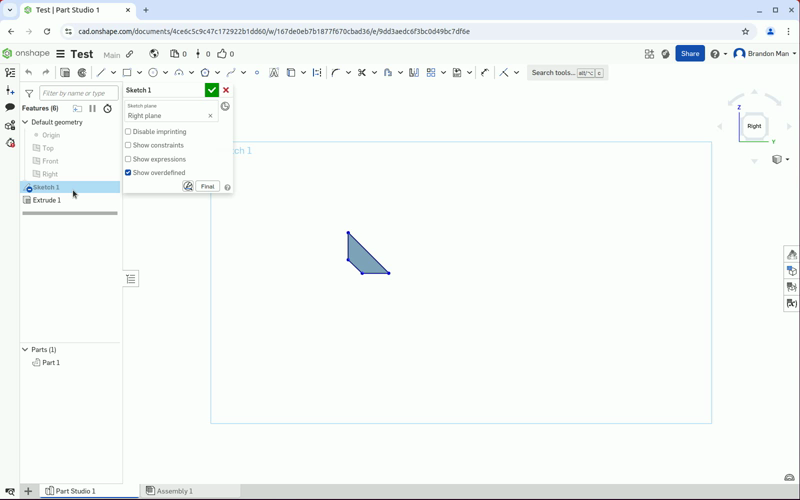
mouse_move(229, 92)
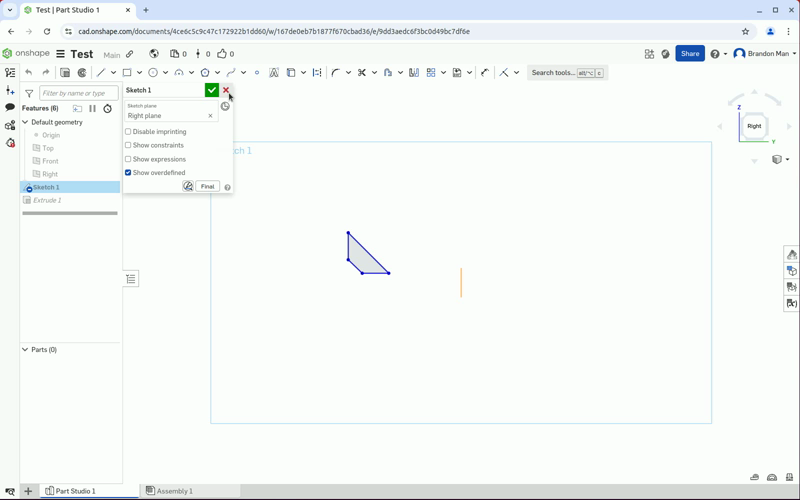
click(229, 92)
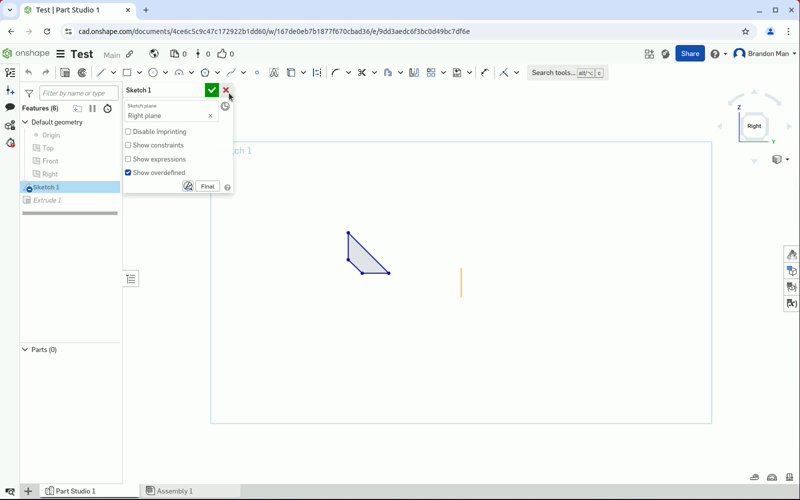
key(shift+s)
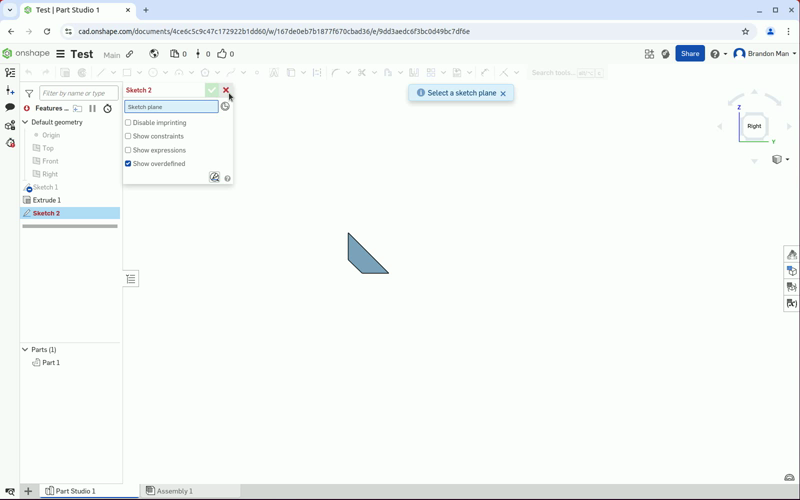
mouse_move(73, 176)
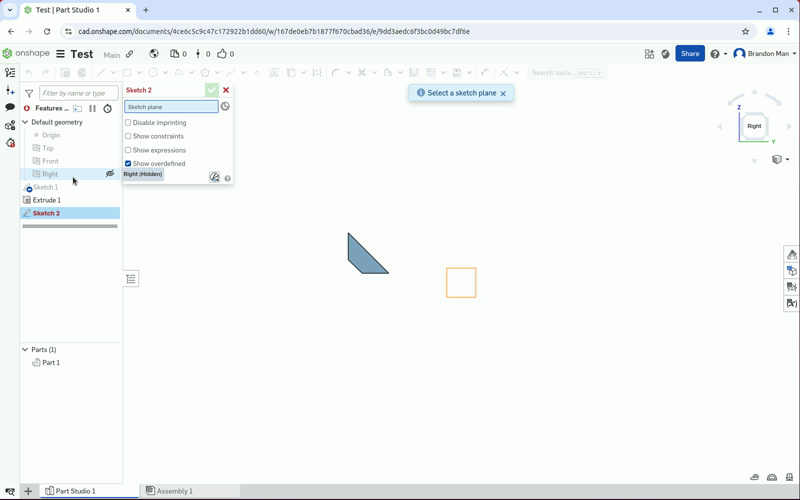
click(73, 176)
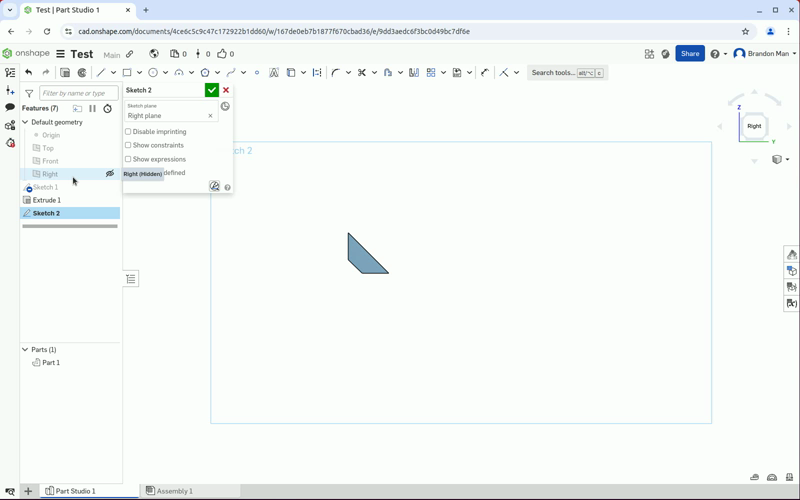
mouse_move(73, 352)
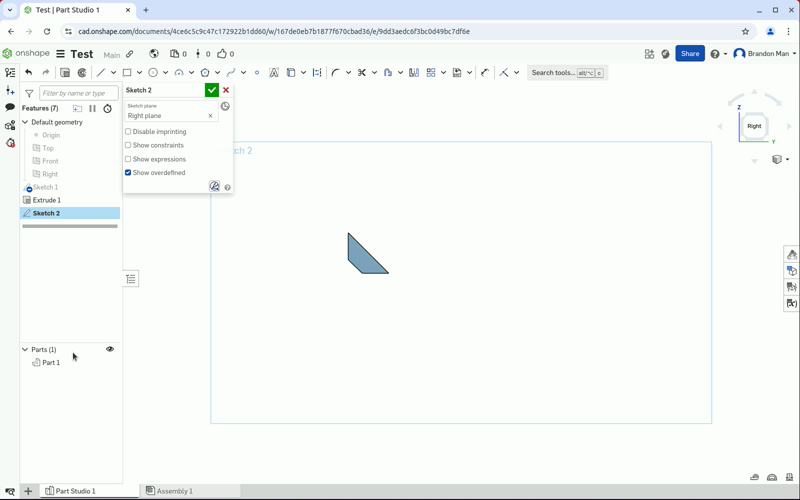
key(y)
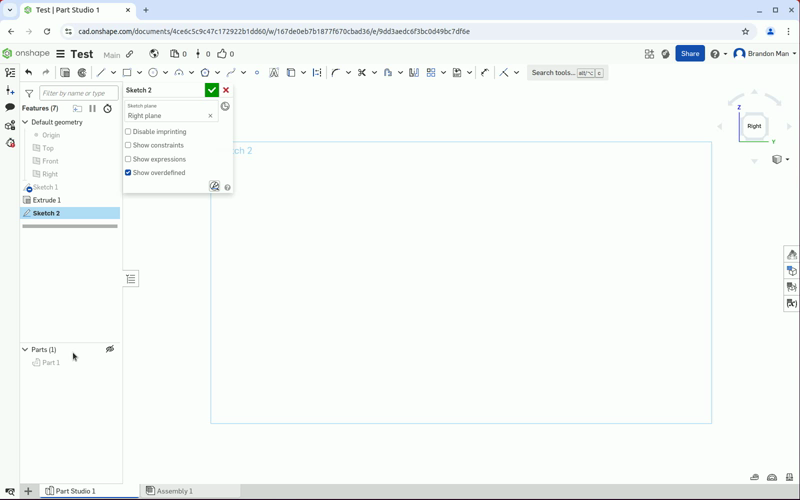
key(l)
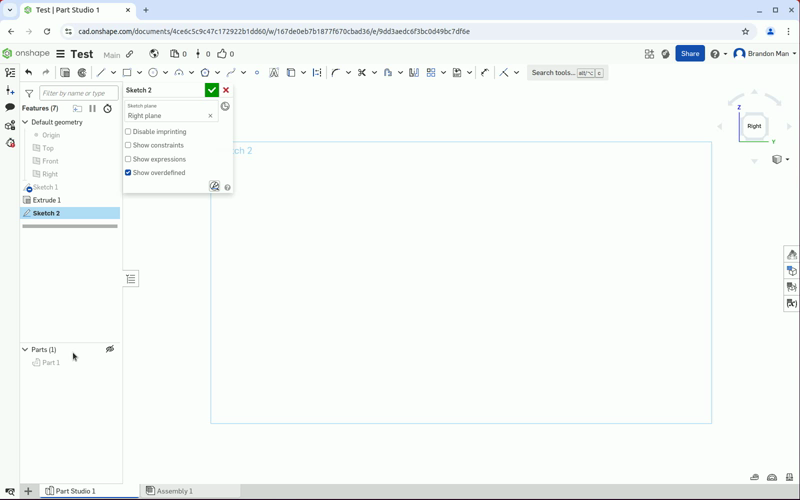
key_down(shift)
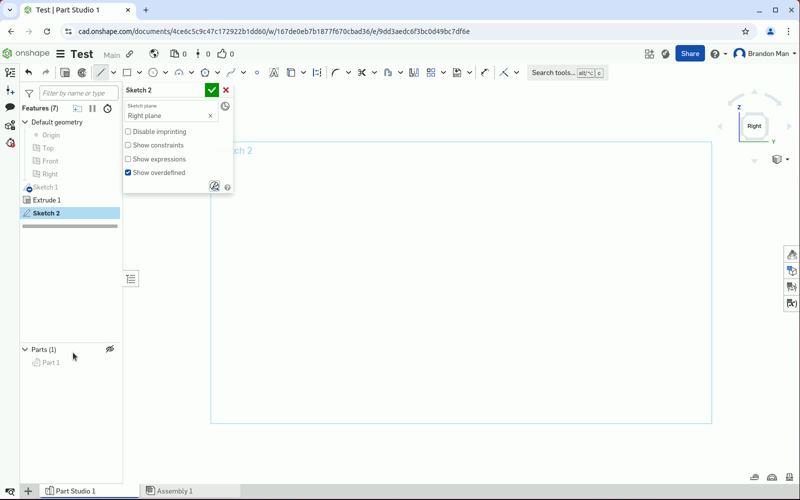
mouse_move(348, 291)
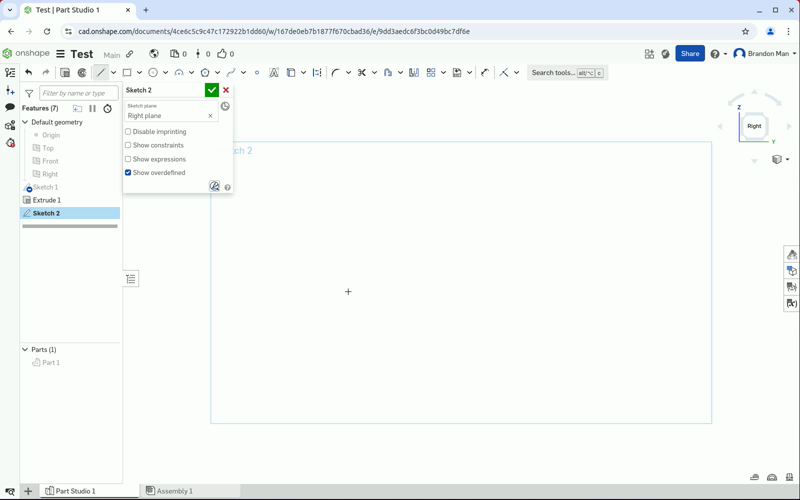
click(348, 291)
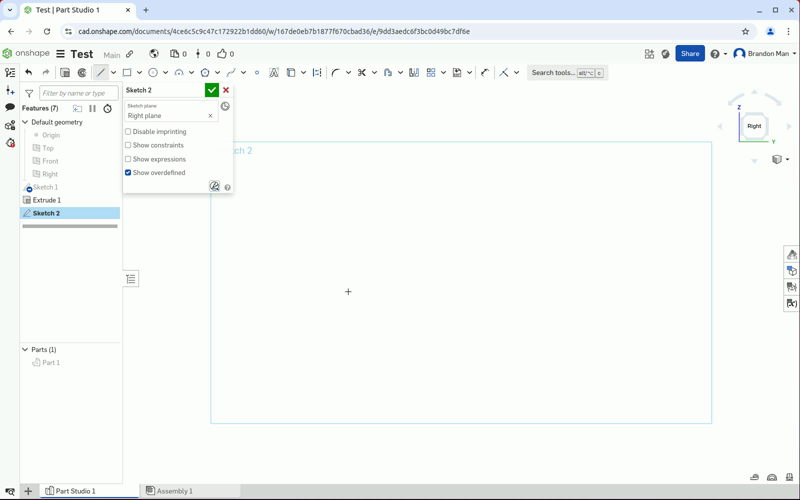
key_up(shift)
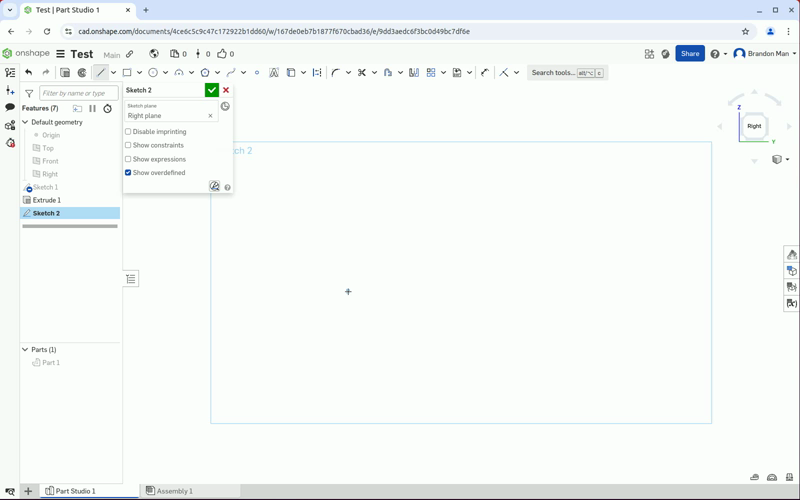
key_down(shift)
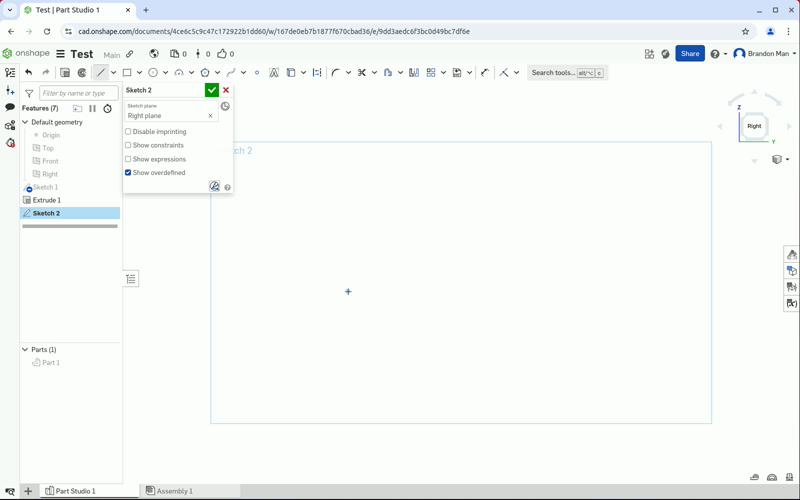
mouse_move(460, 291)
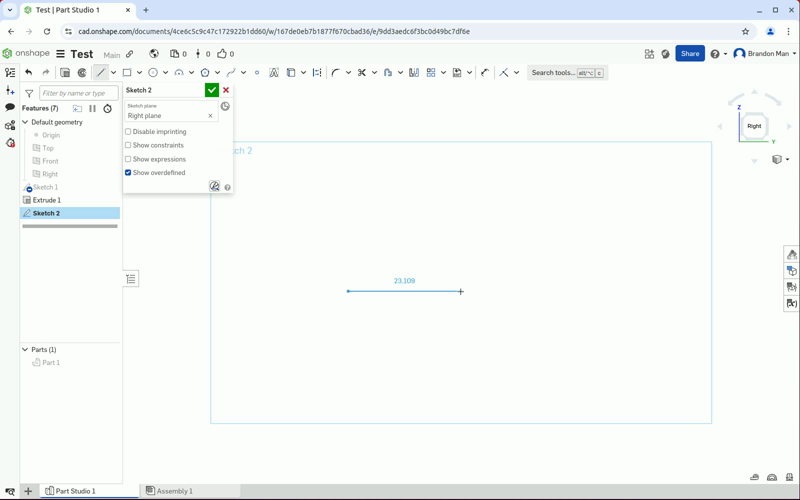
click(460, 291)
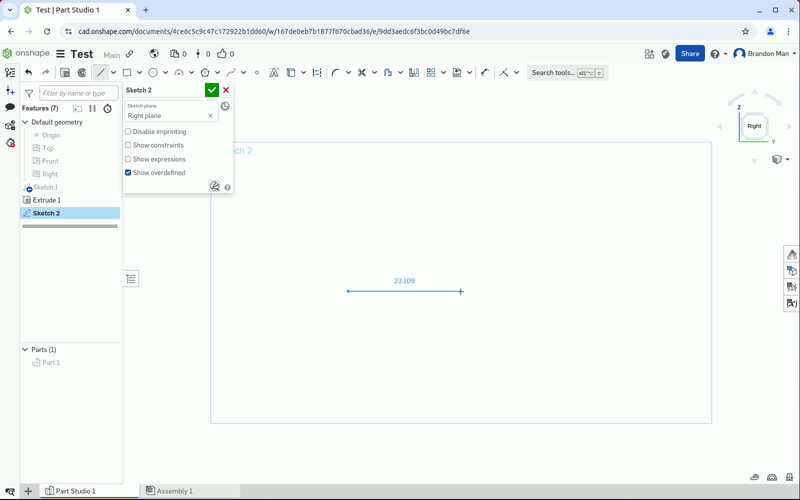
key_up(shift)
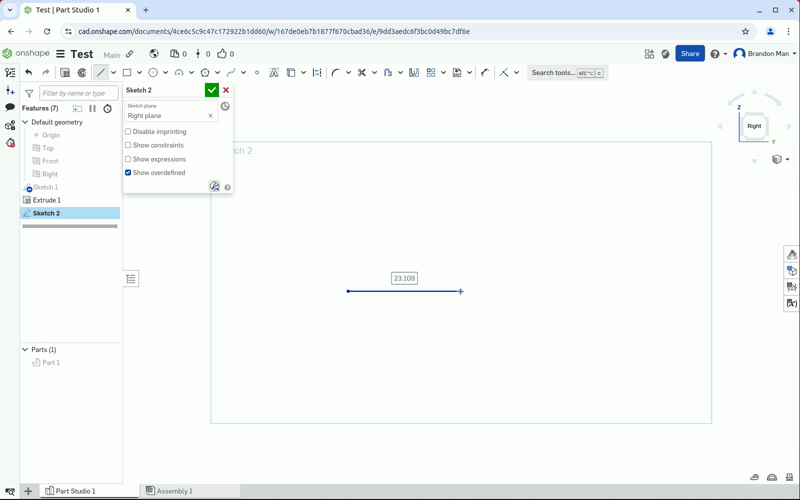
key_down(shift)
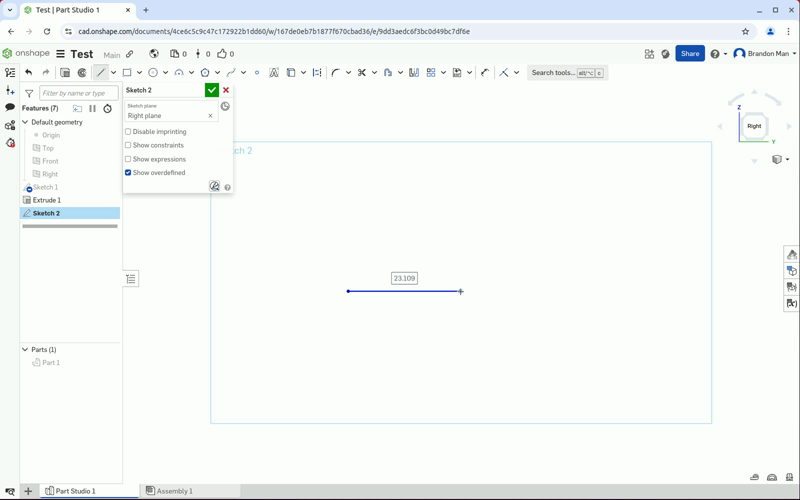
mouse_move(490, 291)
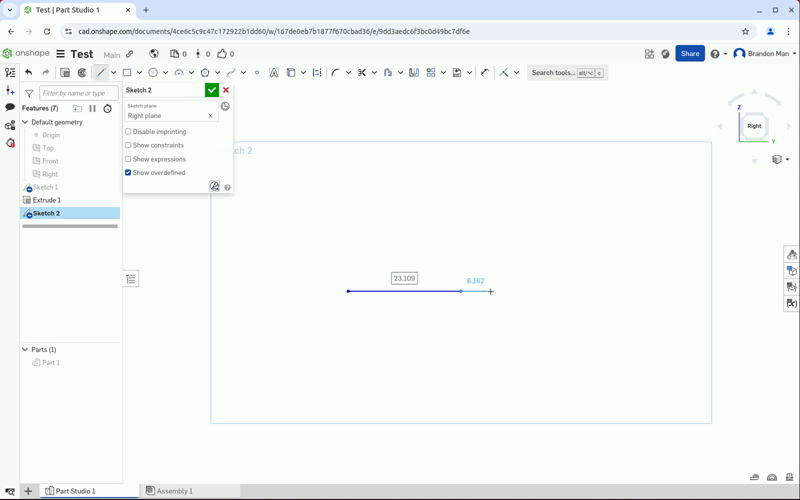
mouse_move(460, 272)
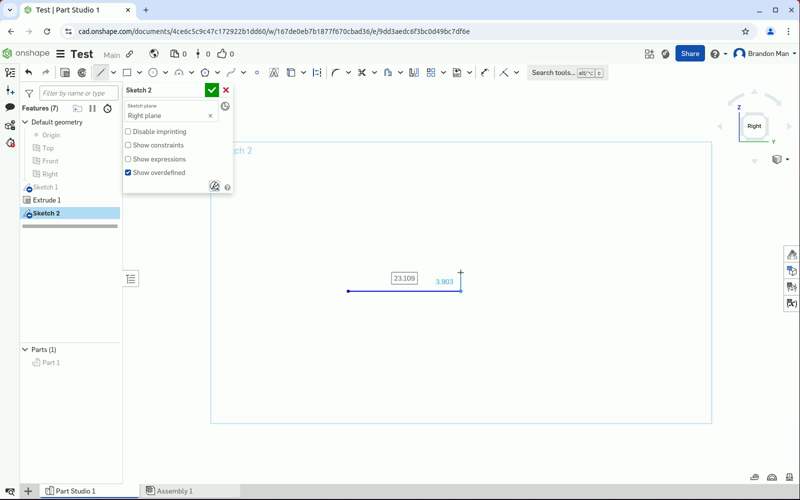
click(460, 272)
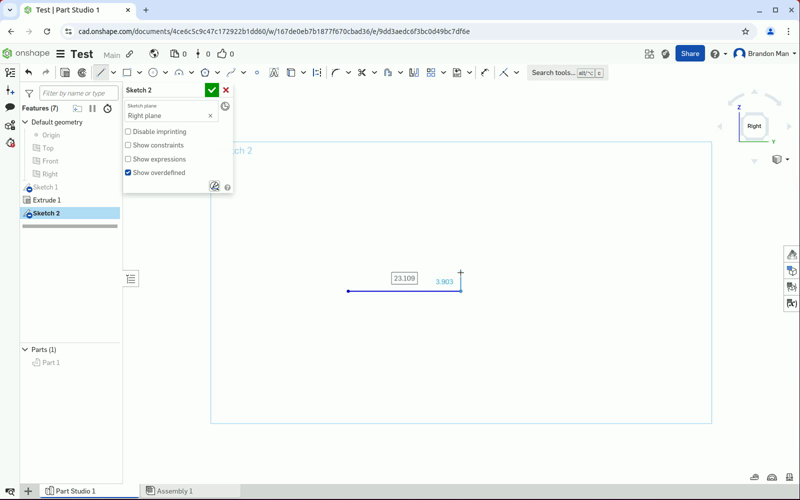
key_up(shift)
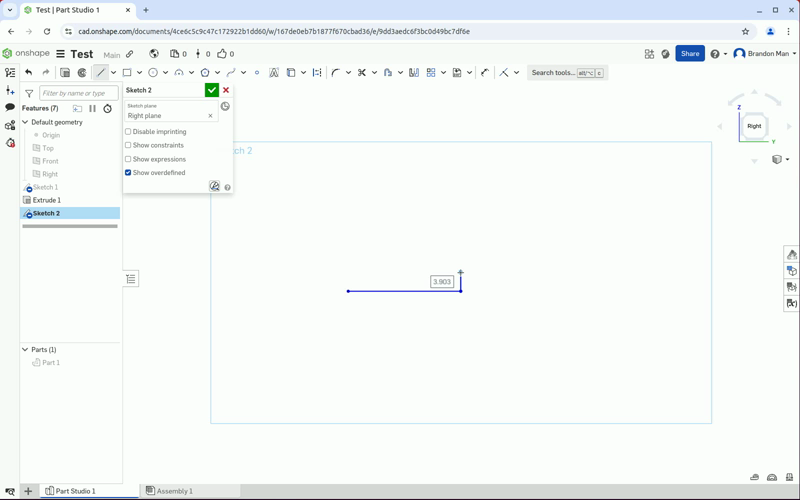
key_down(shift)
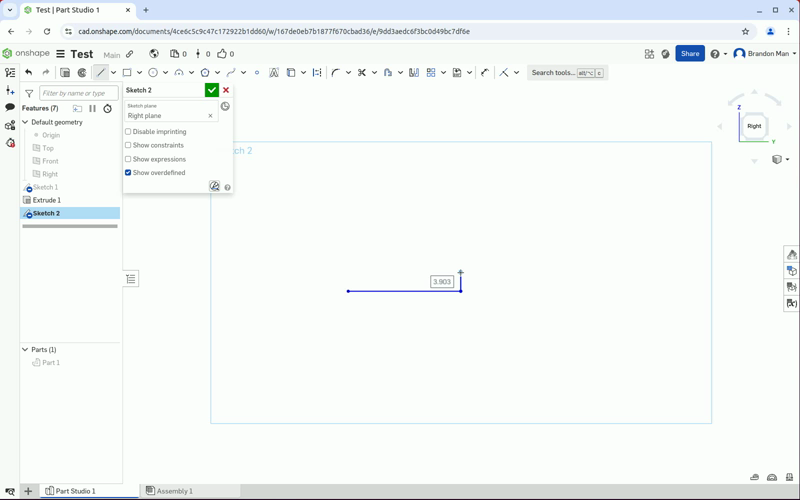
mouse_move(388, 272)
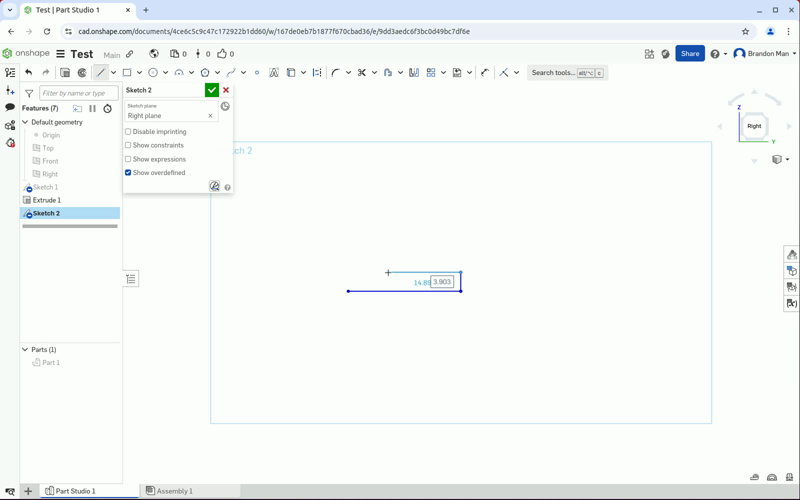
click(388, 272)
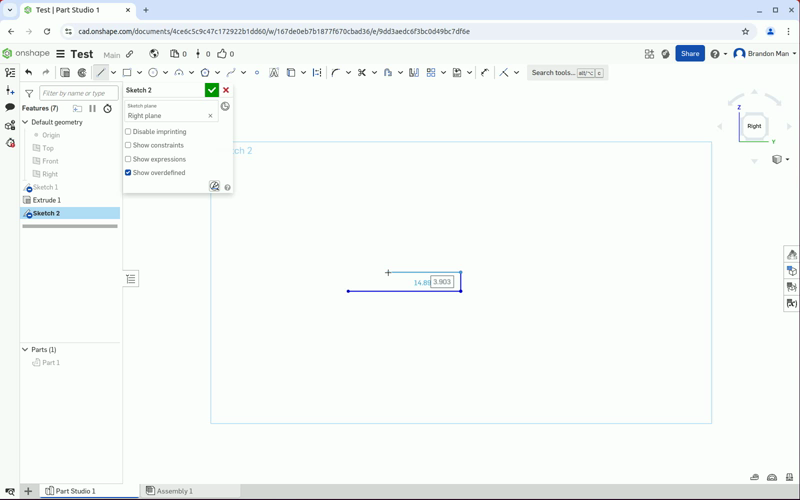
key_up(shift)
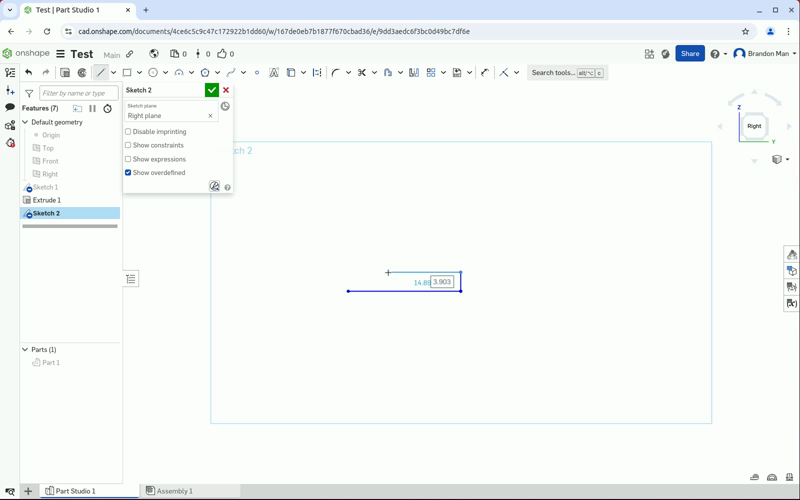
key_down(shift)
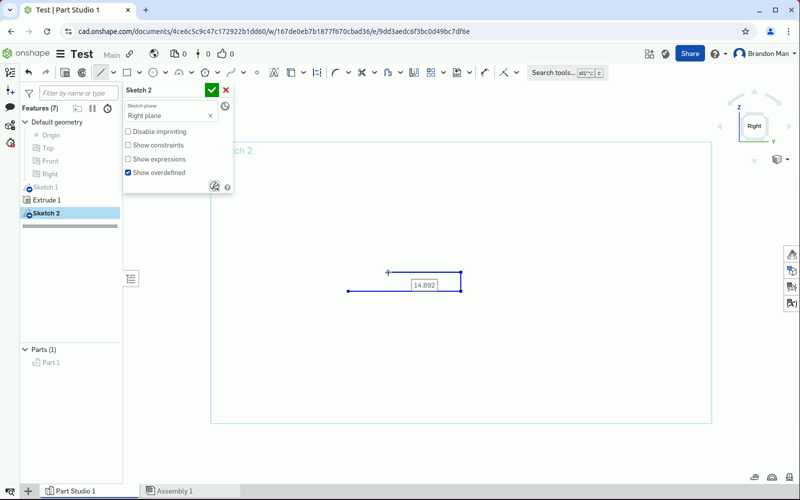
mouse_move(418, 272)
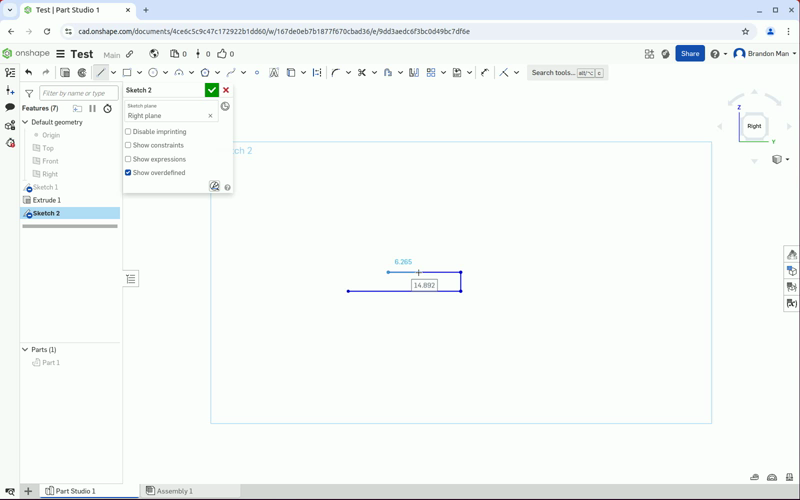
mouse_move(361, 272)
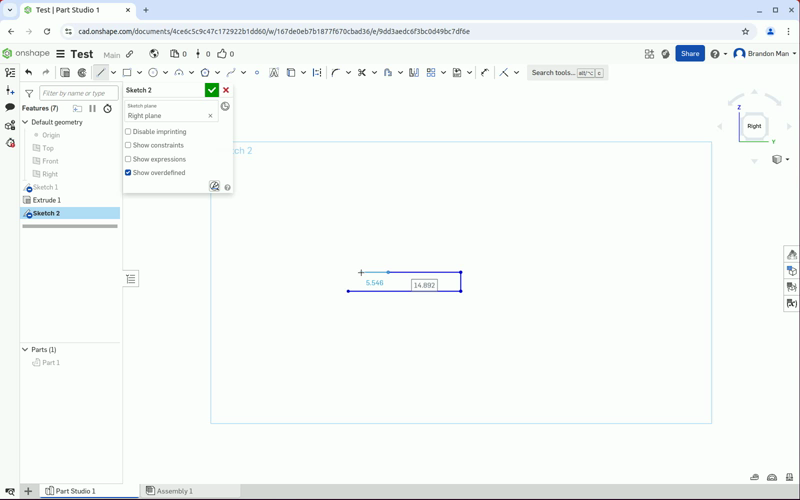
click(361, 272)
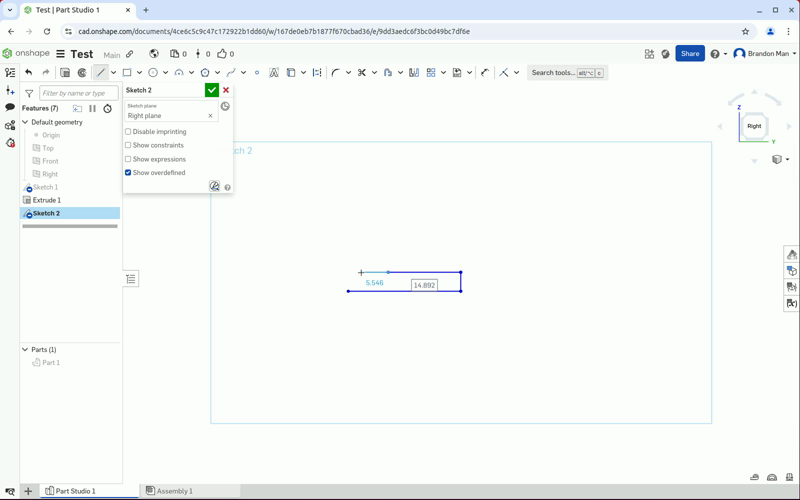
key_up(shift)
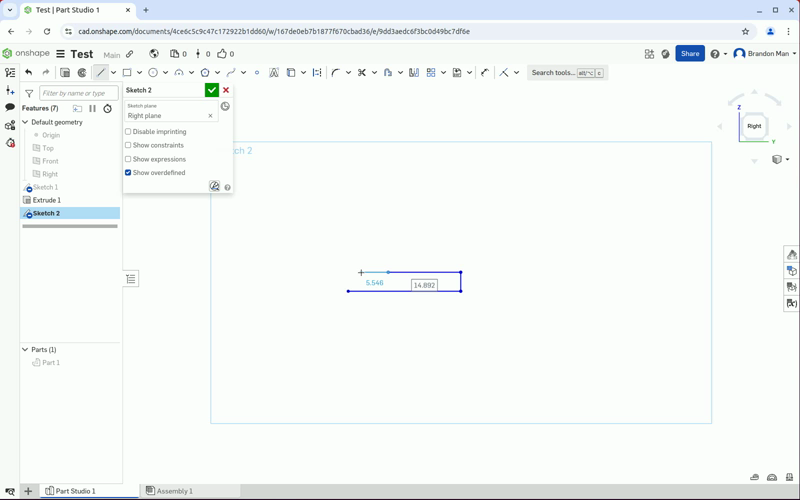
key_down(shift)
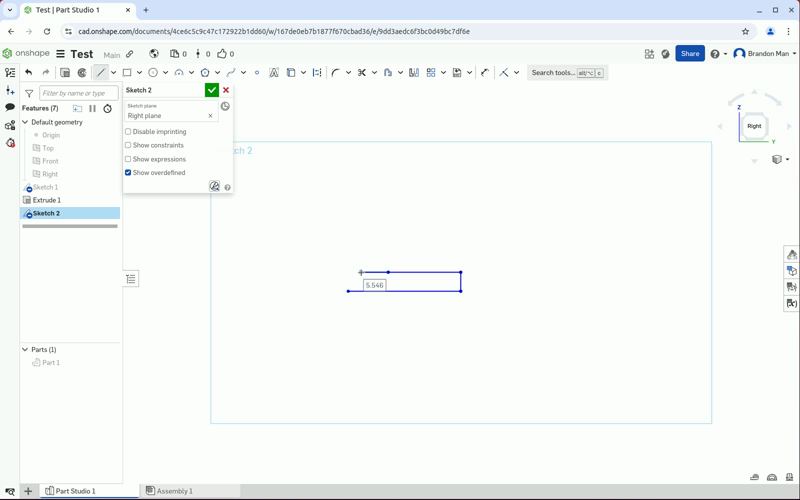
mouse_move(391, 272)
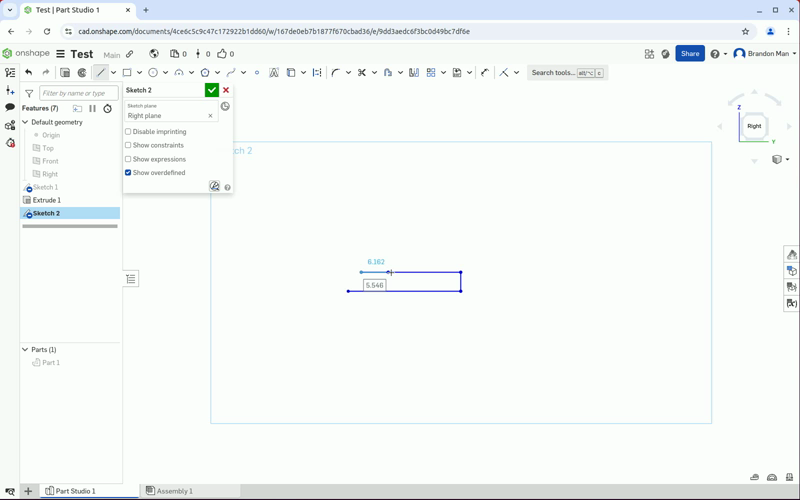
mouse_move(348, 272)
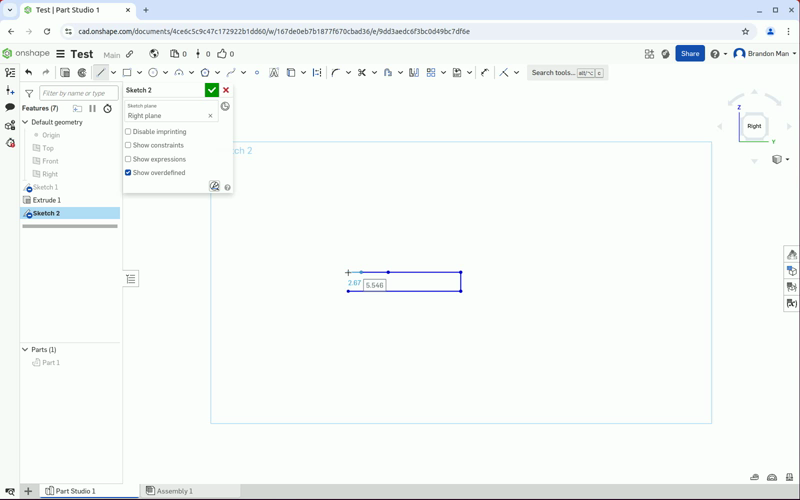
click(348, 272)
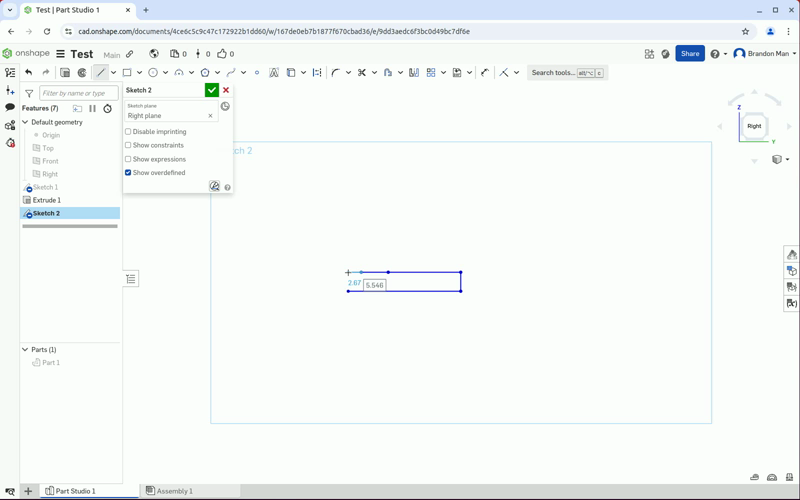
key_up(shift)
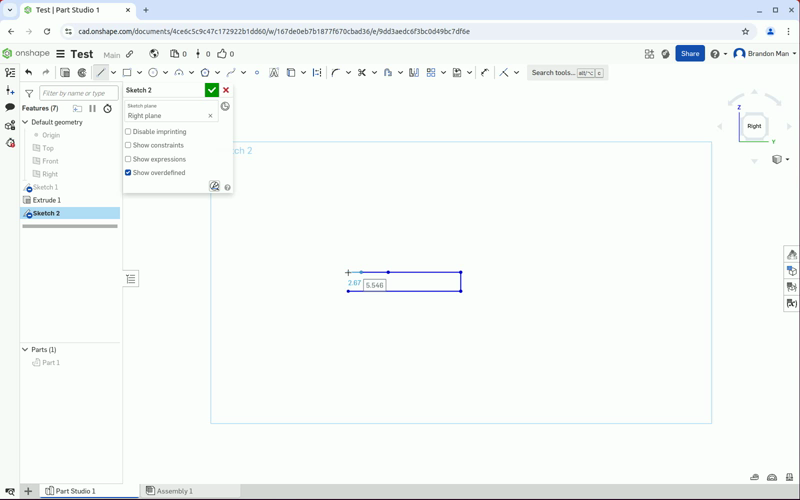
mouse_move(378, 272)
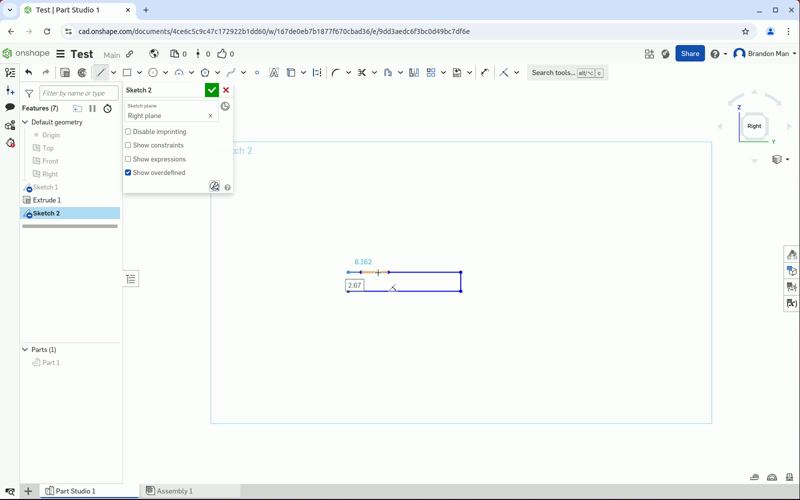
key_down(shift)
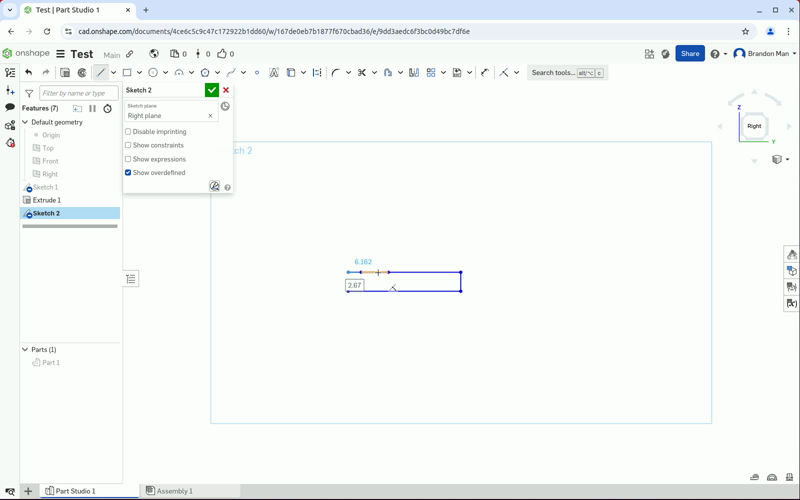
mouse_move(348, 291)
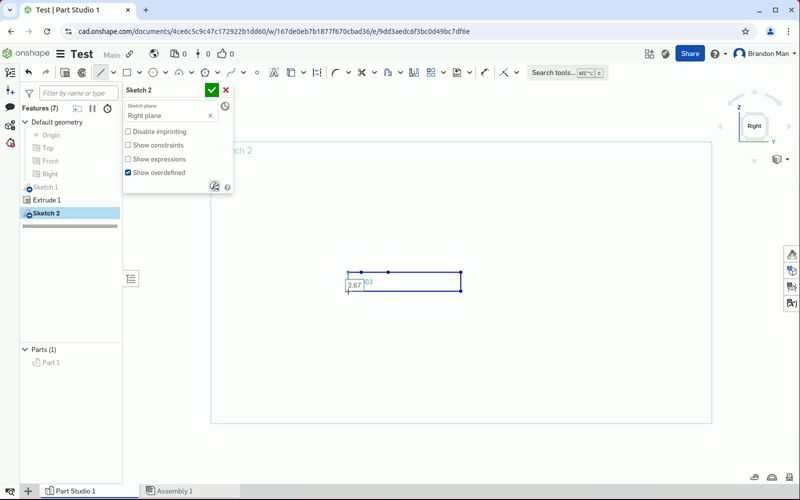
key_up(shift)
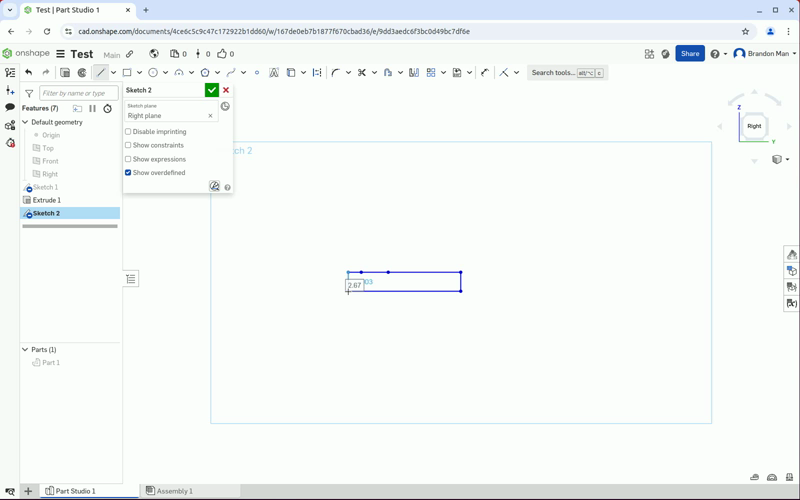
click(348, 291)
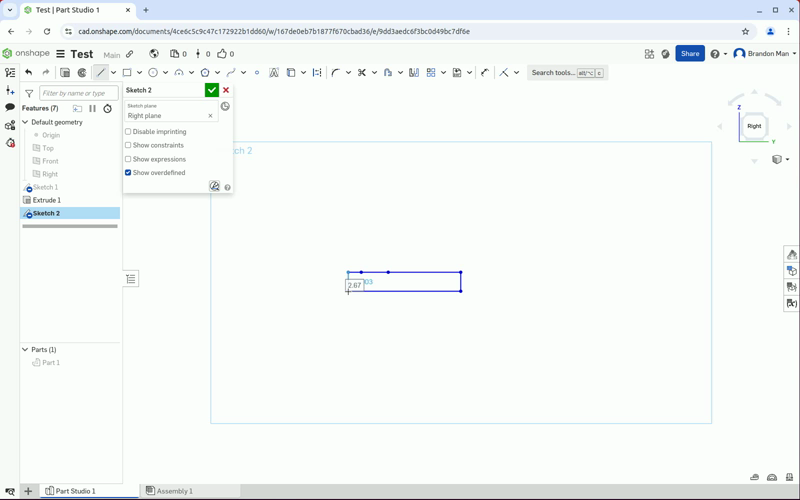
key(esc)
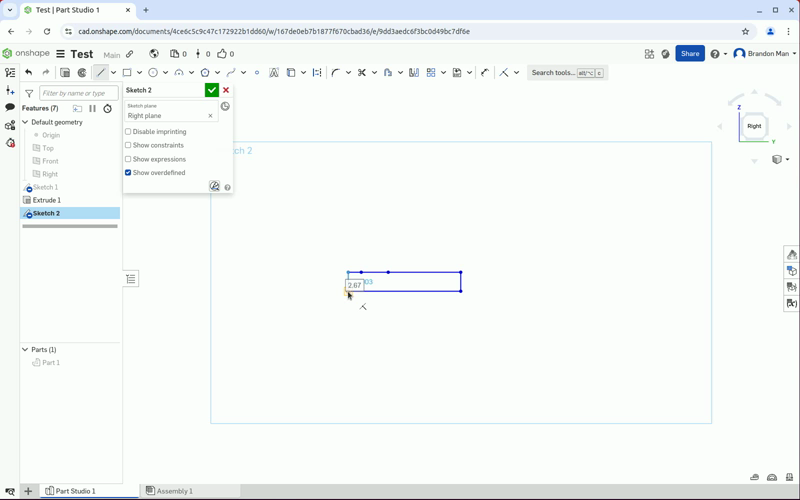
mouse_move(372, 282)
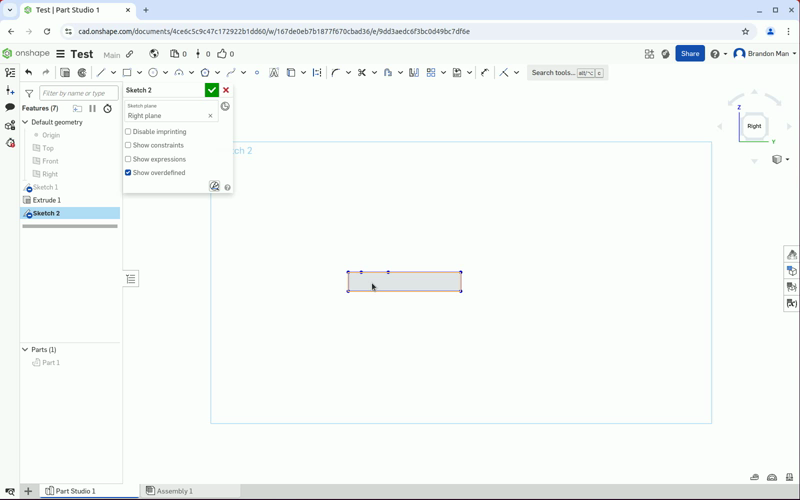
click(372, 282)
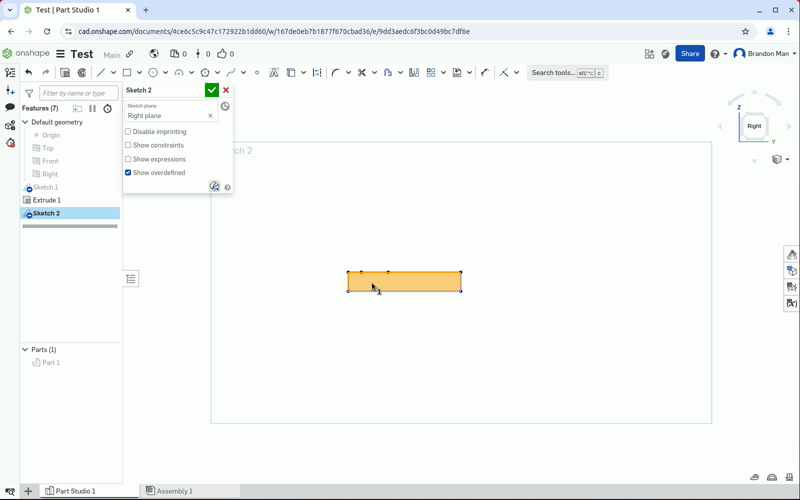
mouse_move(73, 352)
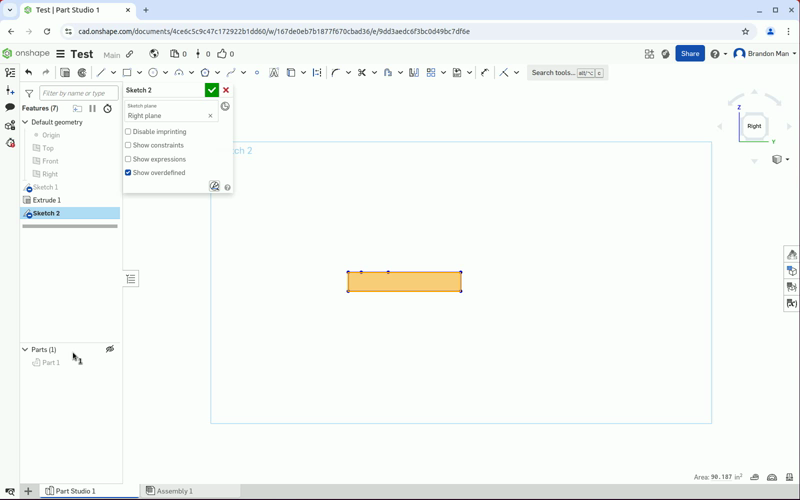
key(shift+y)
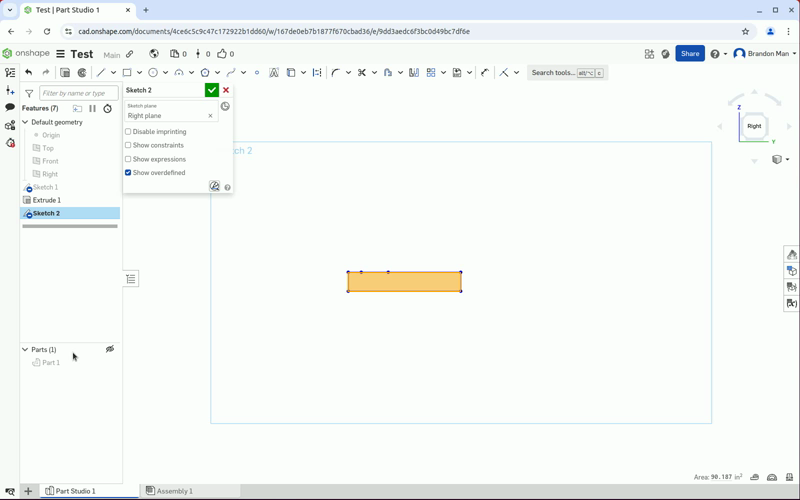
key(shift+e)
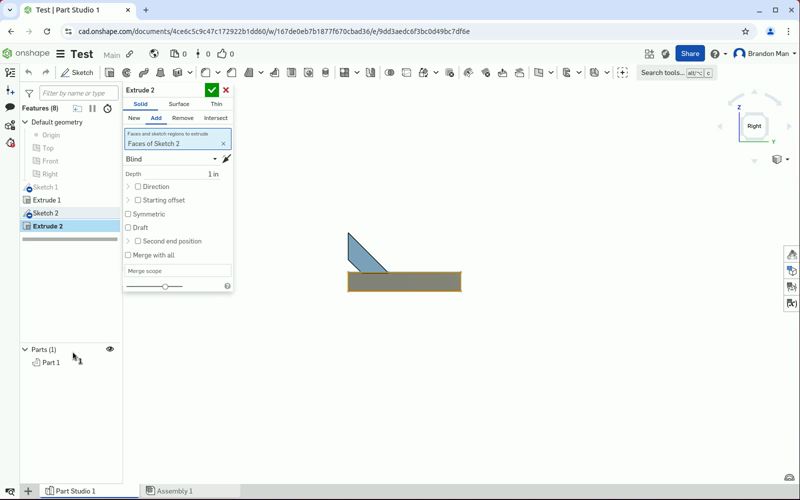
mouse_move(143, 106)
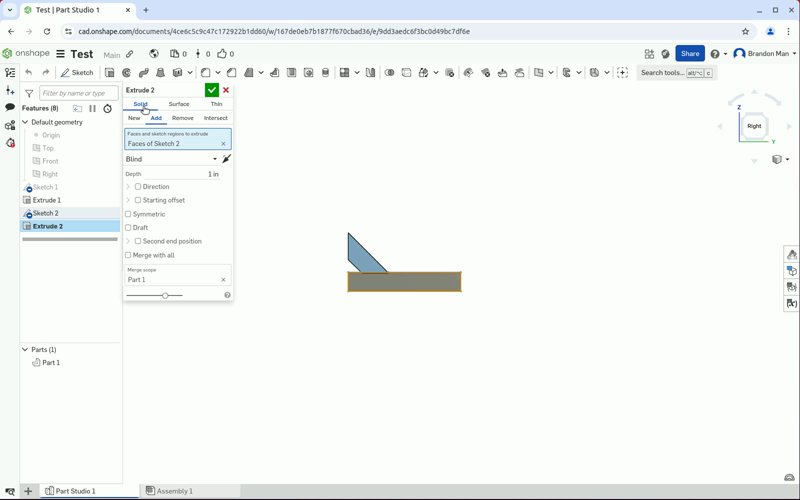
click(143, 106)
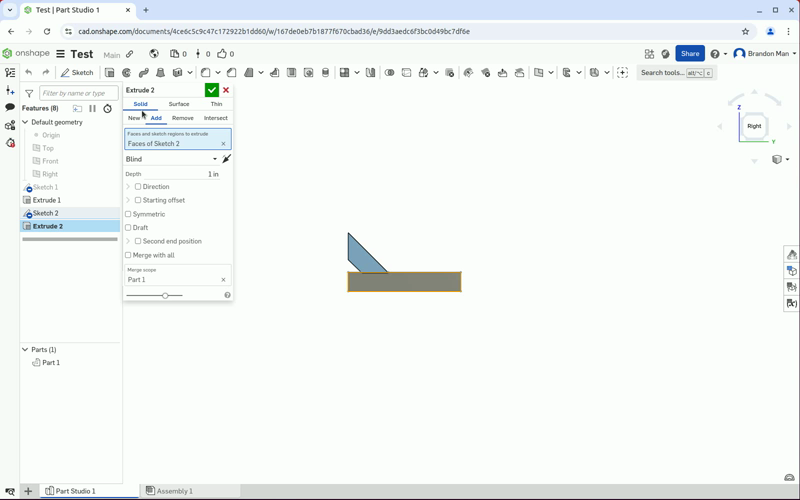
mouse_move(137, 120)
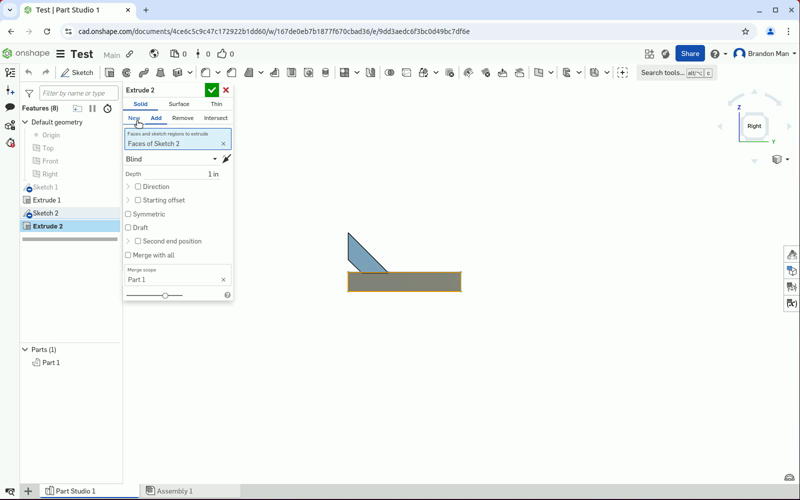
click(137, 120)
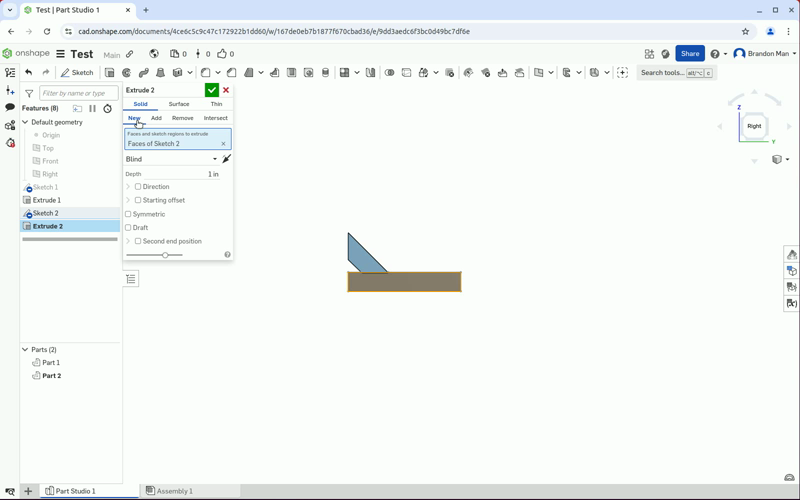
key(tab, 4)
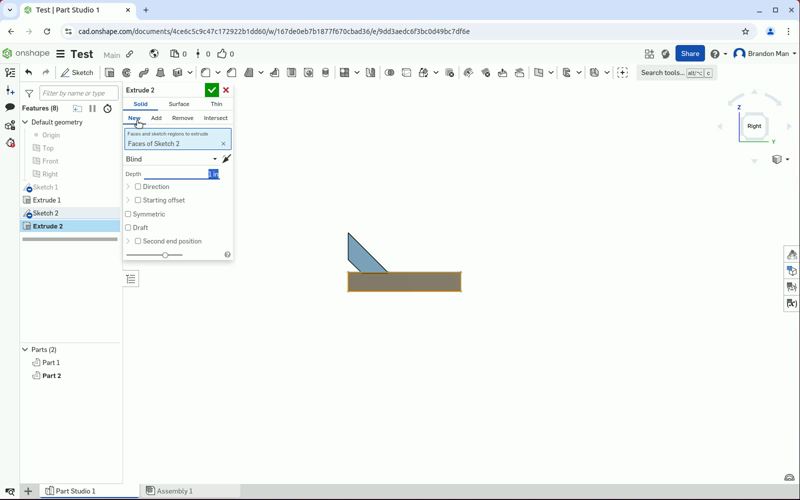
text(3.851)
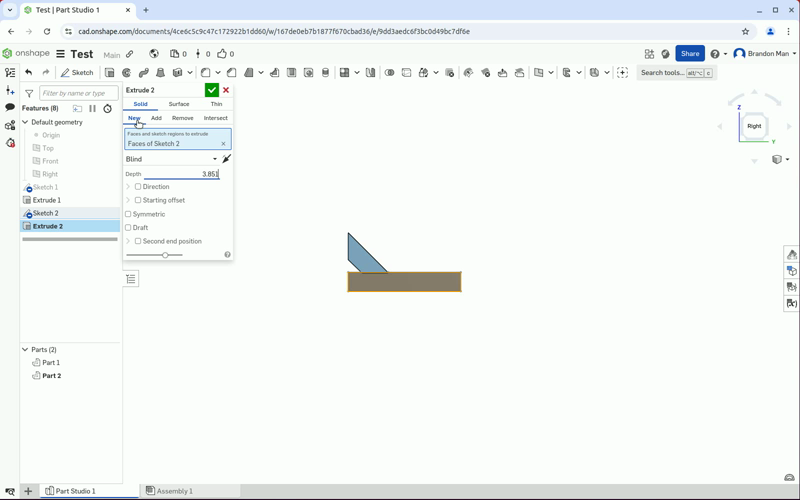
key(enter)
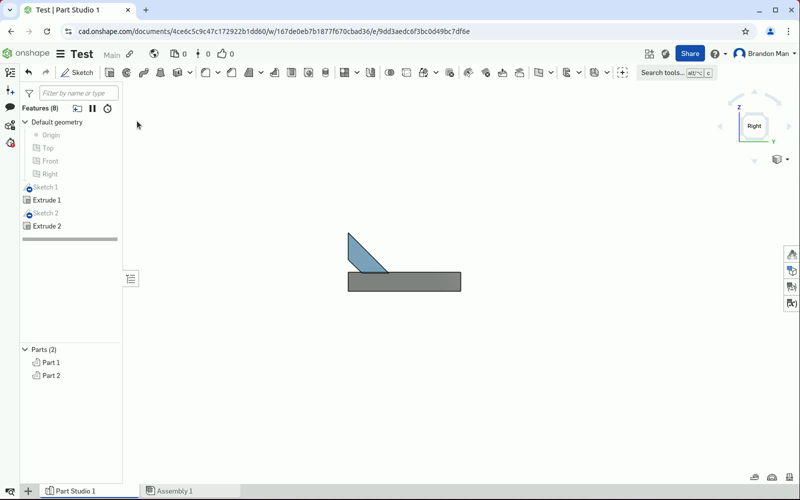
key(shift+h)
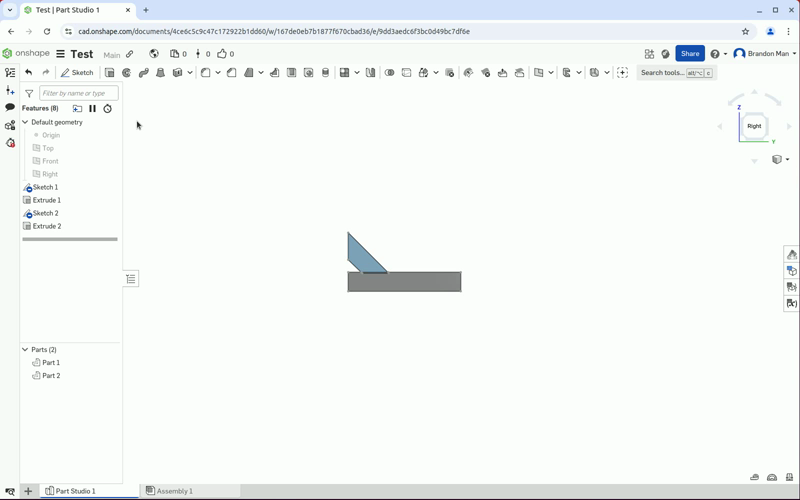
key(shift+h)
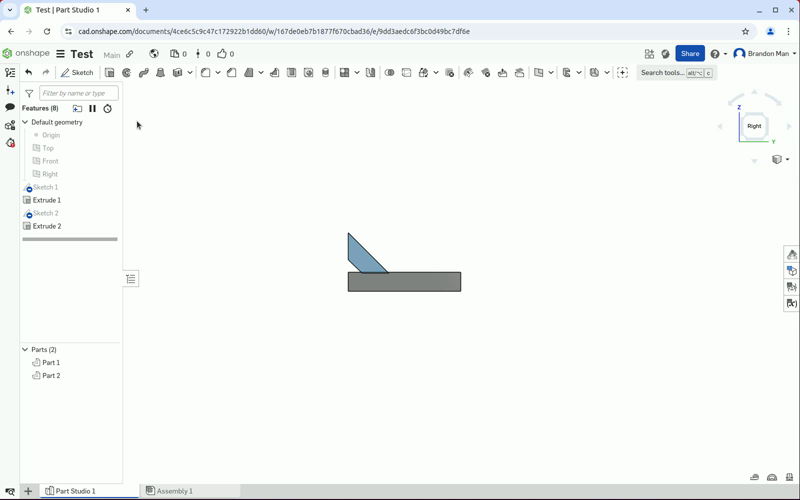
mouse_move(73, 189)
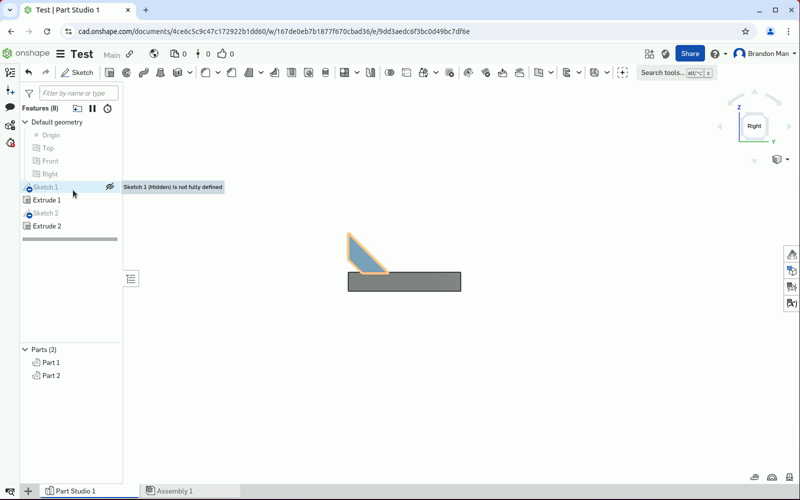
click(73, 189)
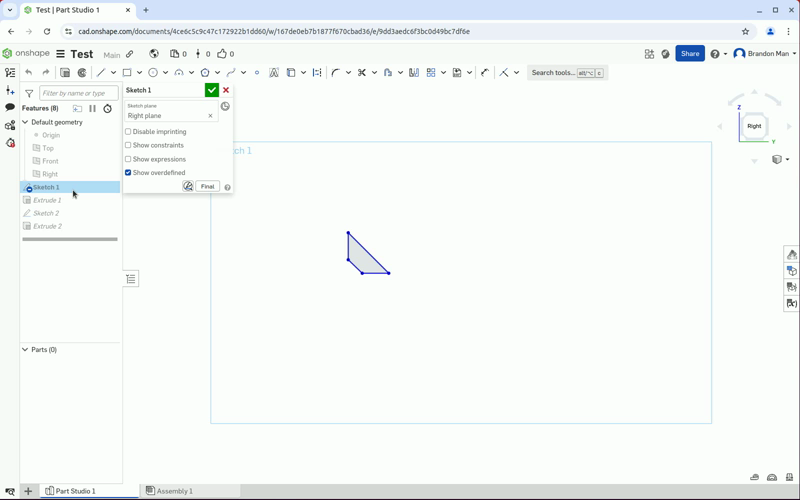
mouse_move(229, 92)
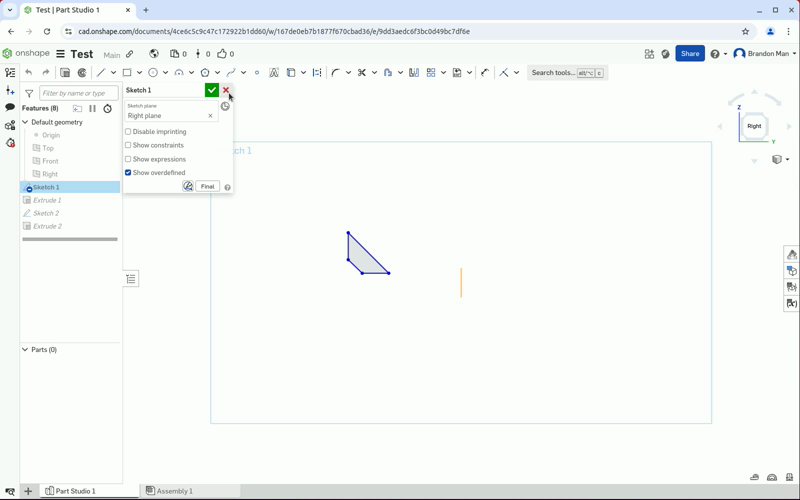
click(229, 92)
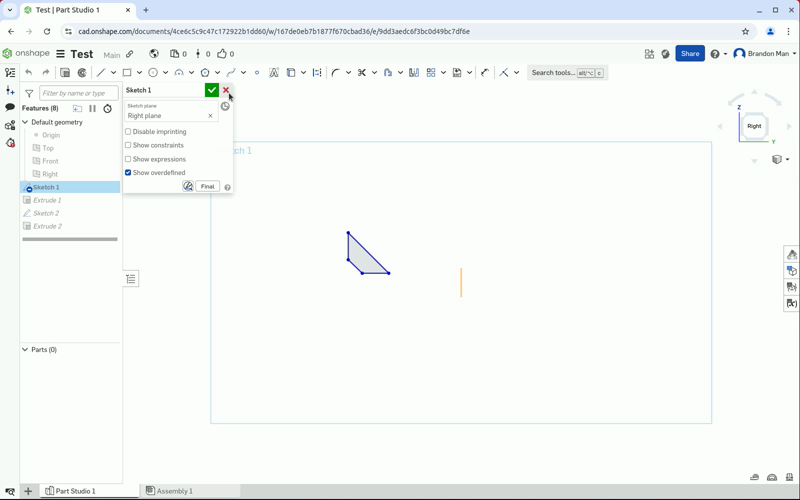
key(shift+s)
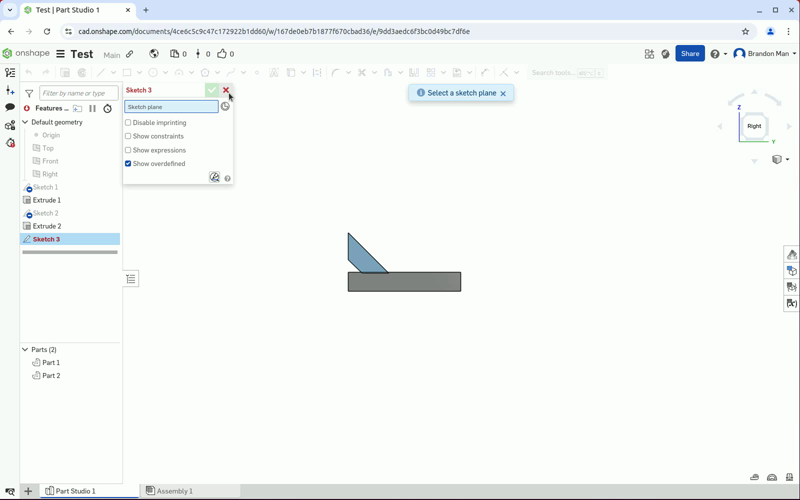
mouse_move(73, 176)
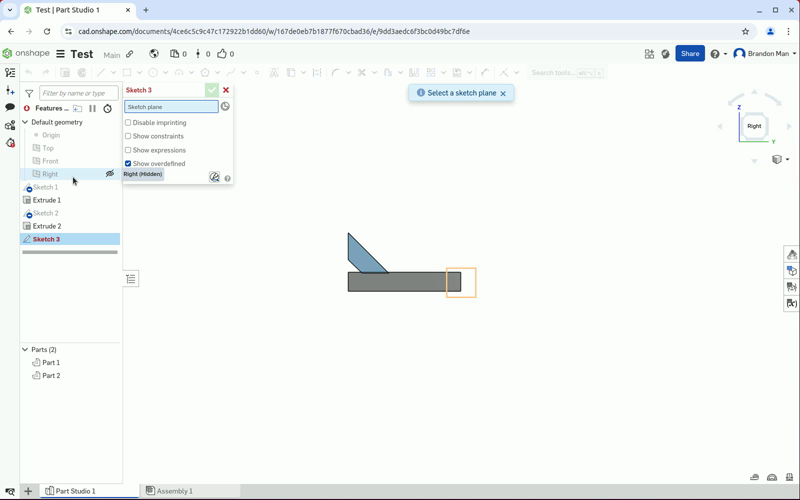
click(73, 176)
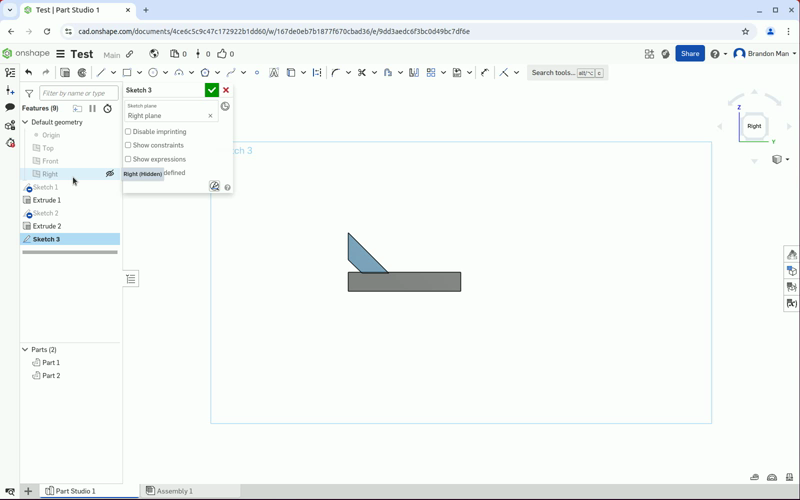
mouse_move(73, 352)
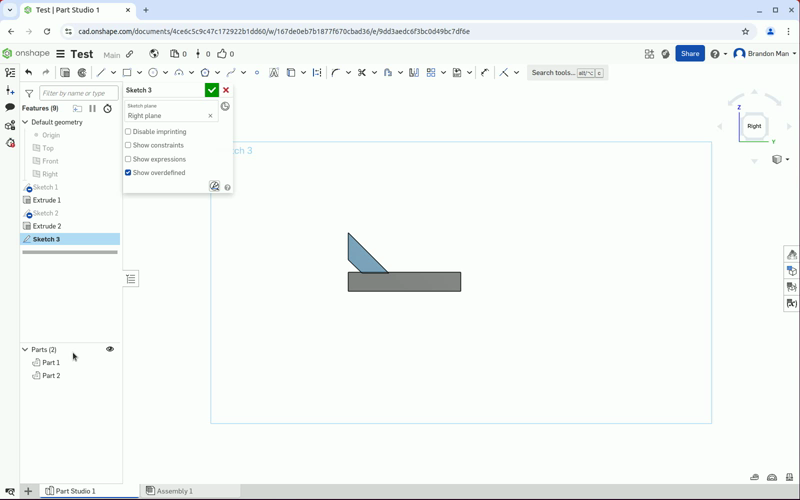
key(y)
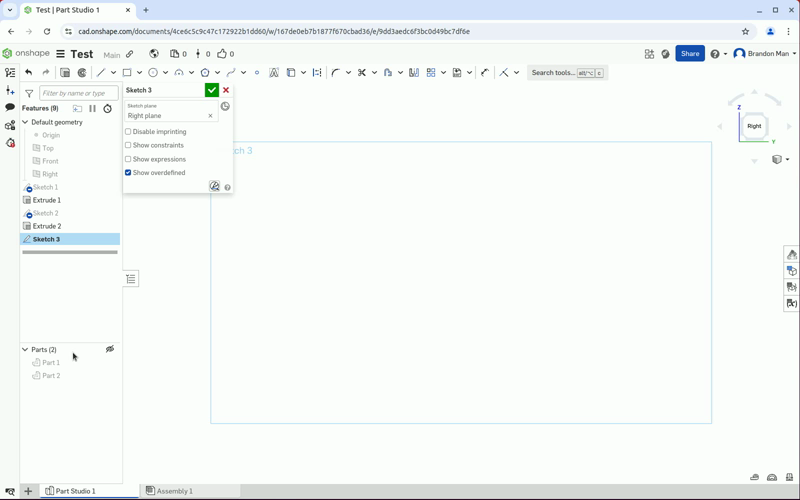
key(l)
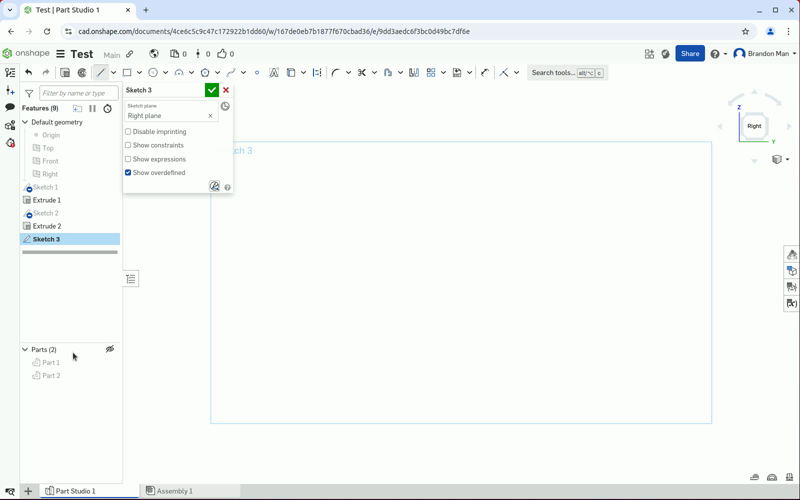
key_down(shift)
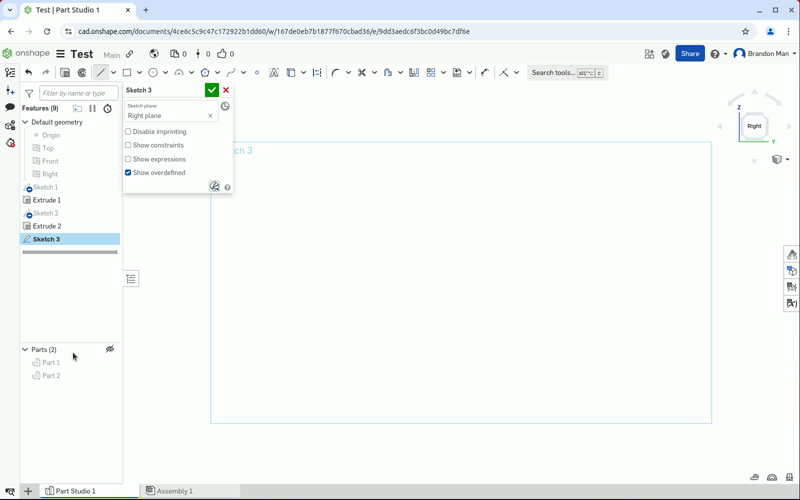
mouse_move(533, 272)
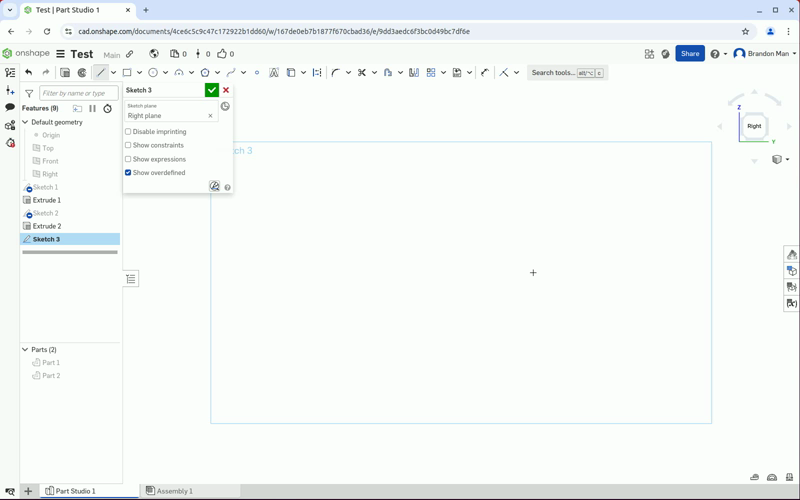
click(533, 272)
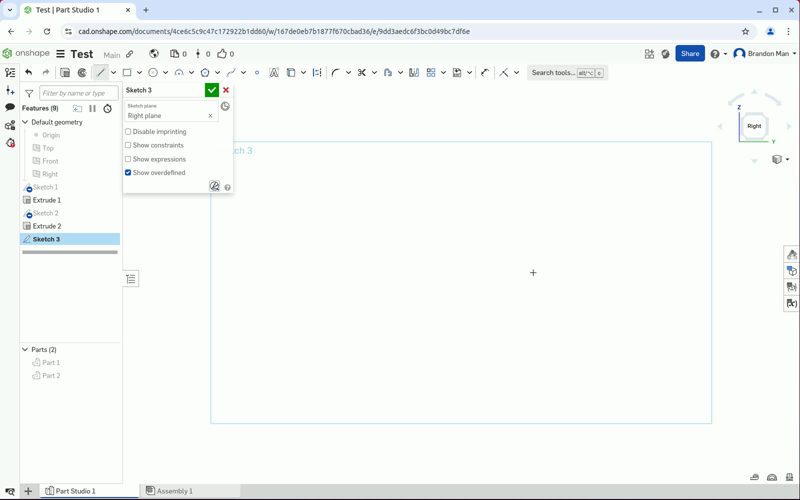
key_up(shift)
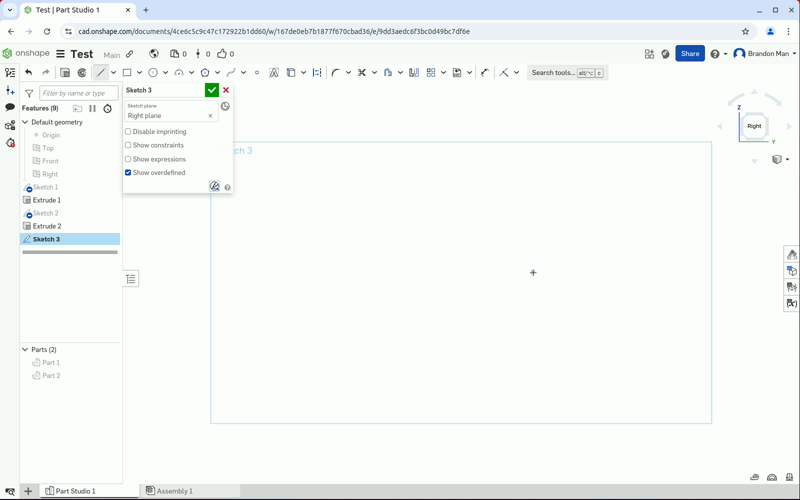
key_down(shift)
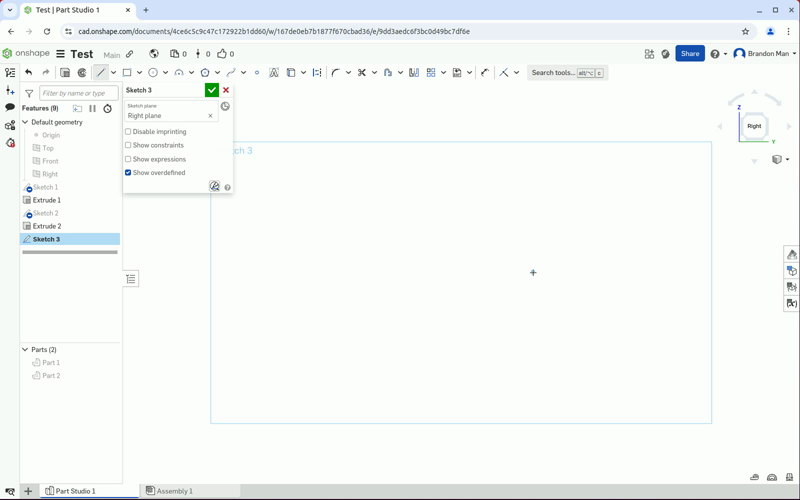
mouse_move(563, 272)
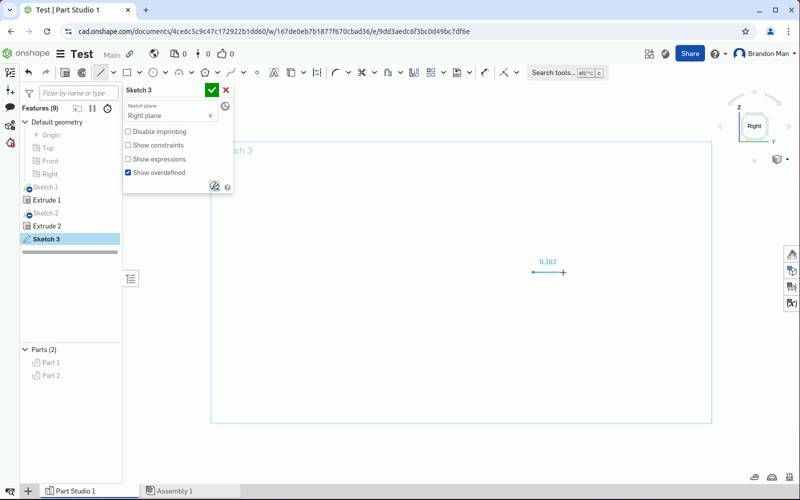
mouse_move(560, 272)
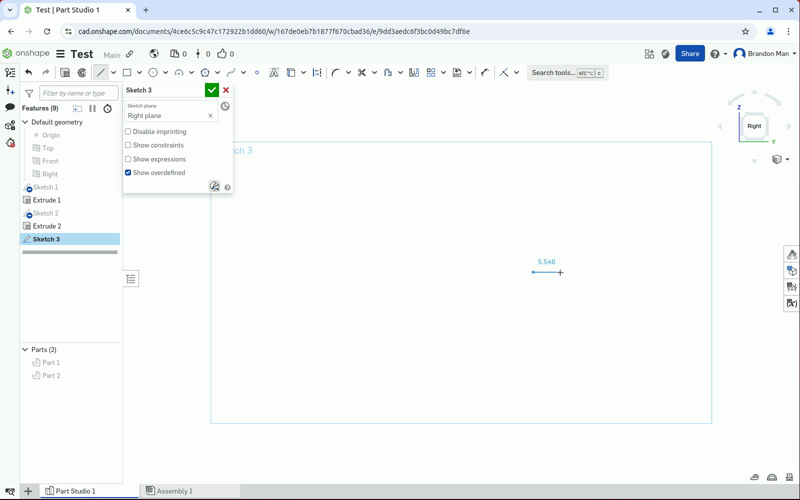
click(560, 272)
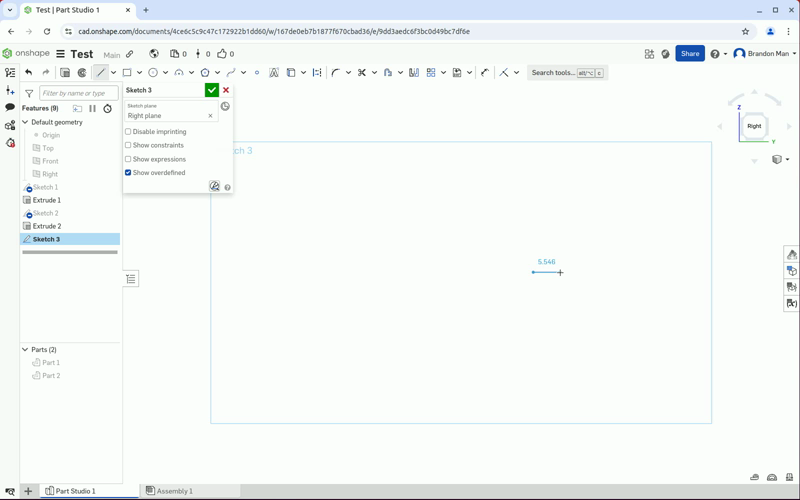
key_up(shift)
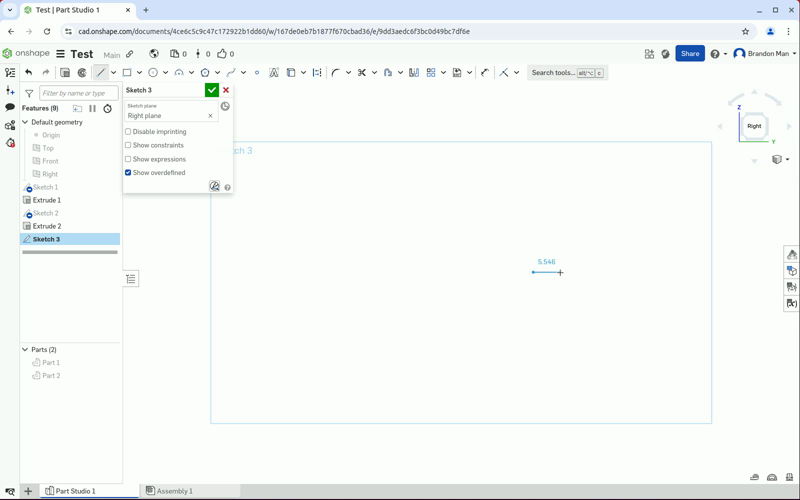
key_down(shift)
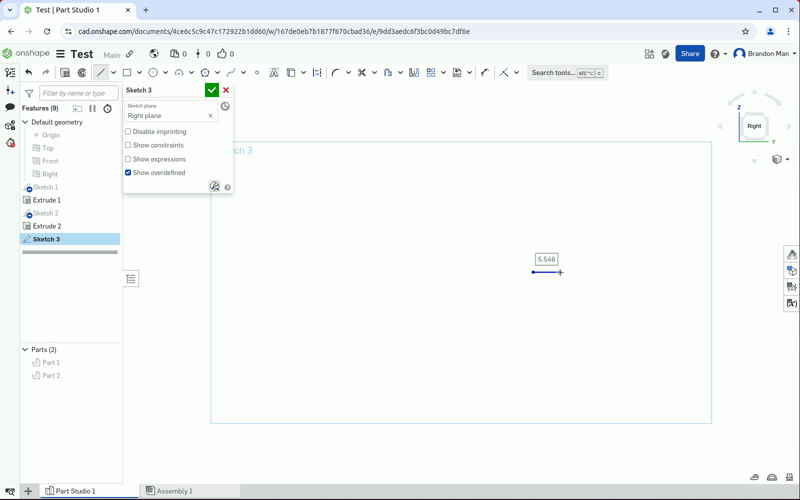
mouse_move(589, 272)
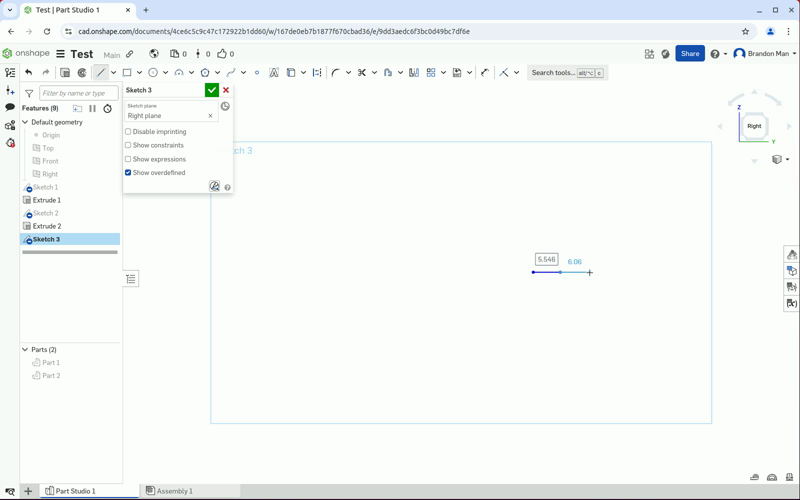
mouse_move(573, 258)
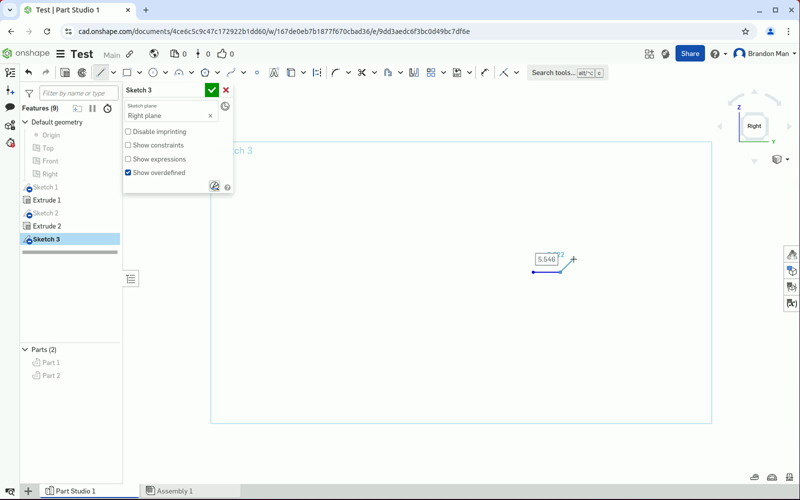
click(573, 258)
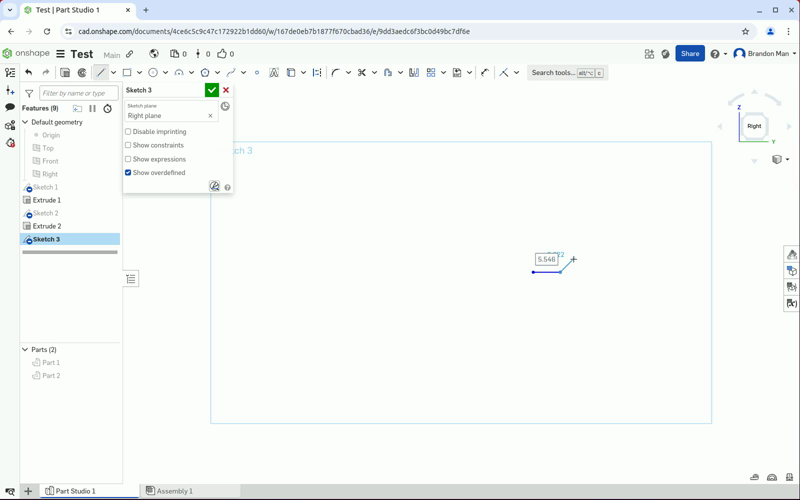
key_up(shift)
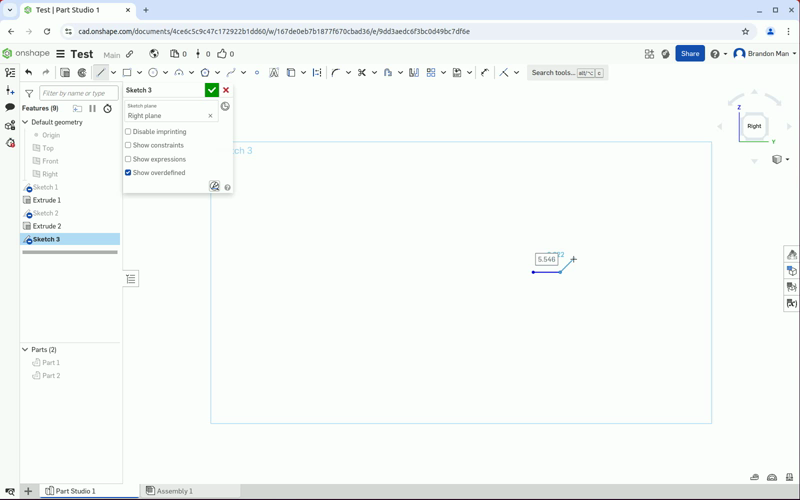
key_down(shift)
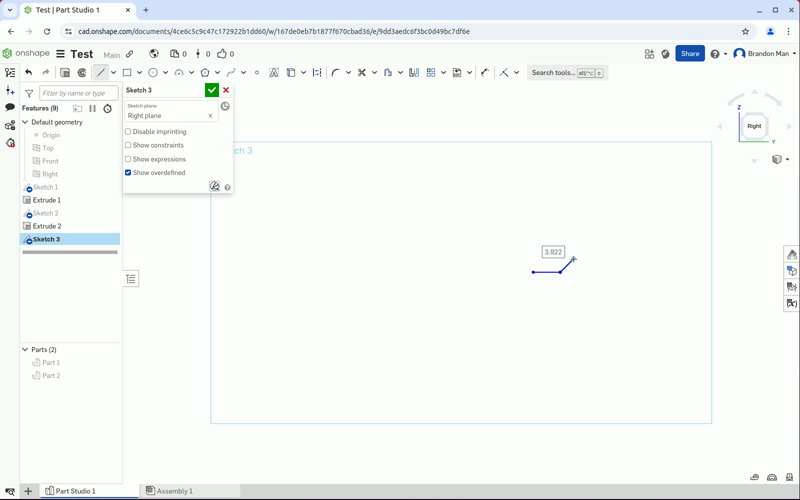
mouse_move(589, 258)
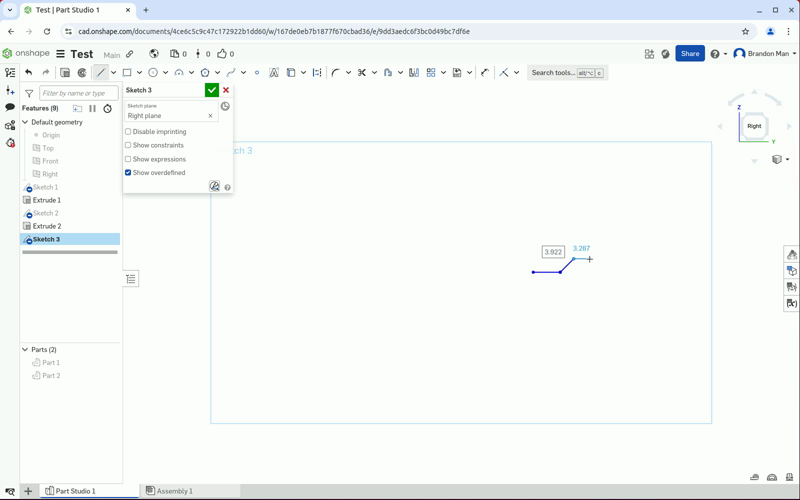
mouse_move(573, 231)
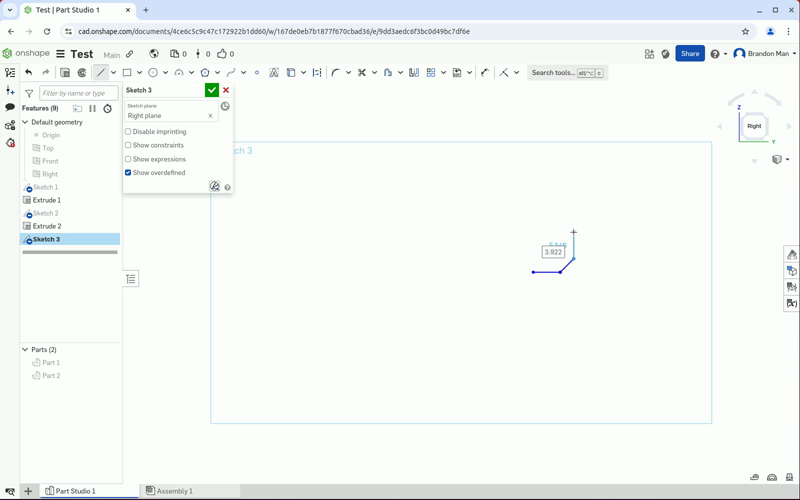
click(573, 231)
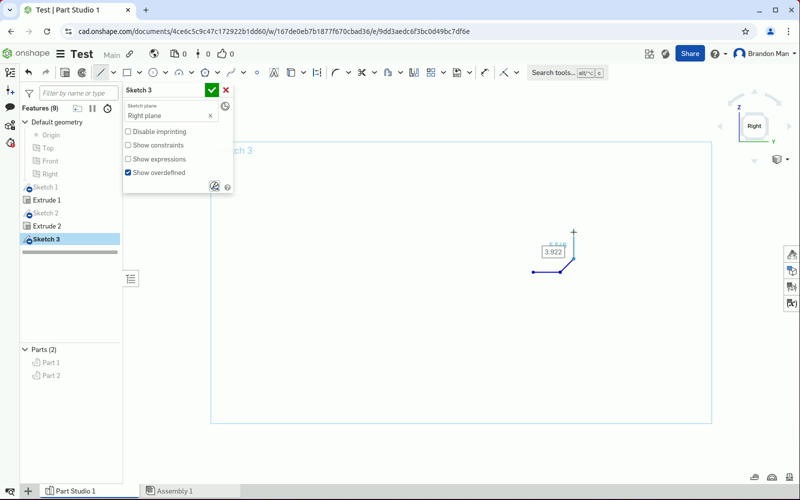
key_up(shift)
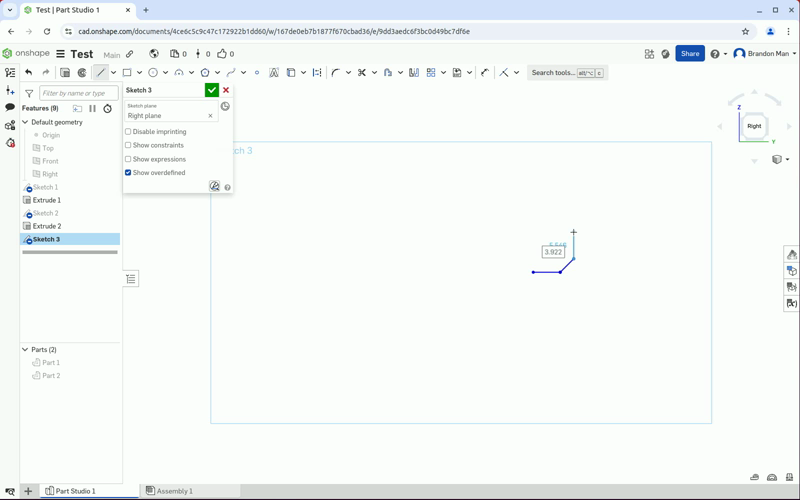
mouse_move(589, 231)
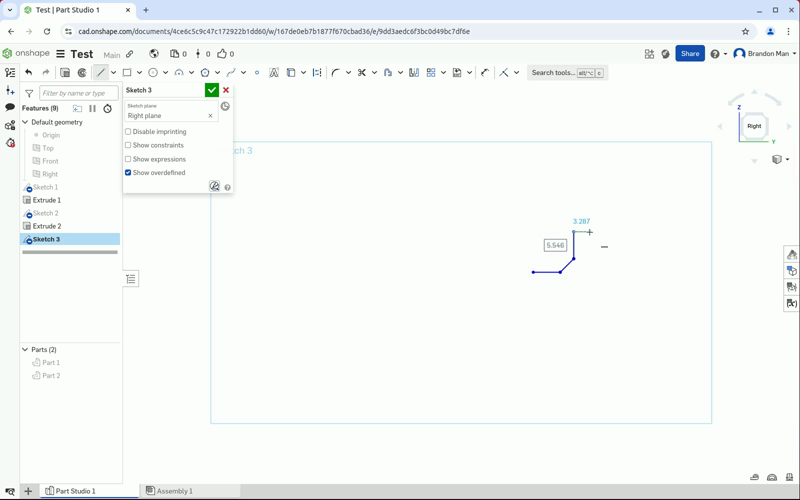
key_down(shift)
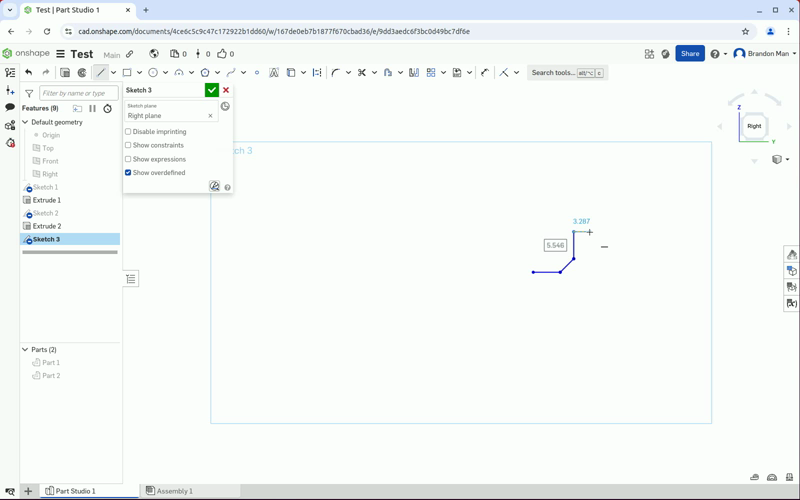
mouse_move(533, 272)
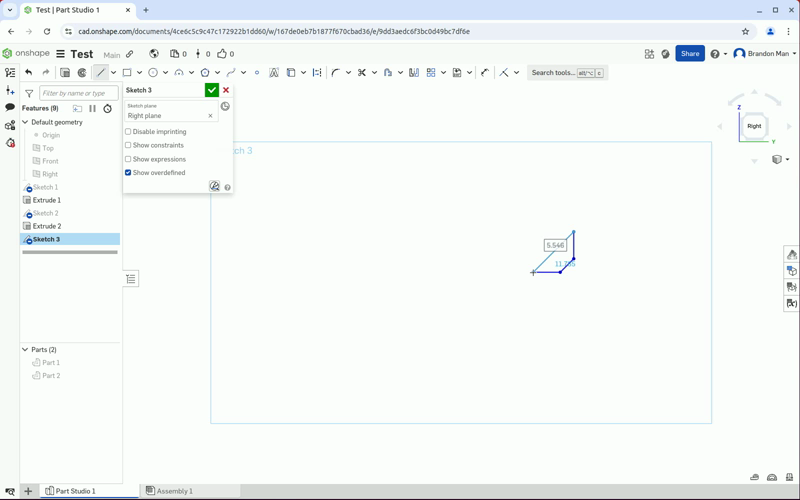
key_up(shift)
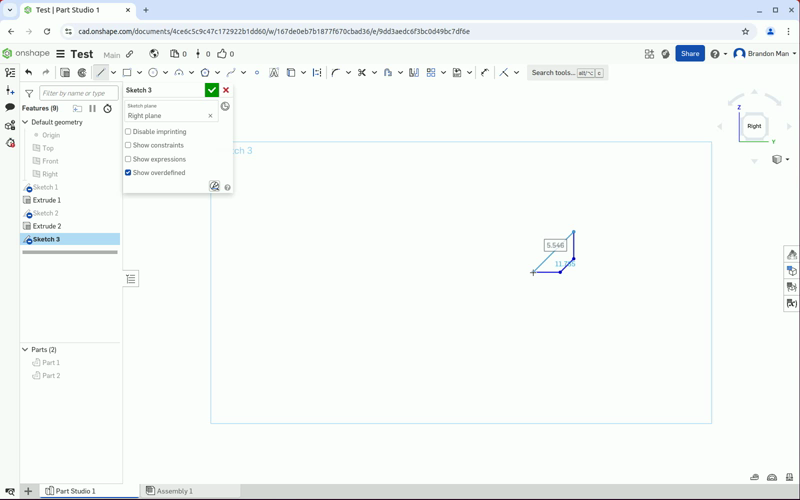
click(533, 272)
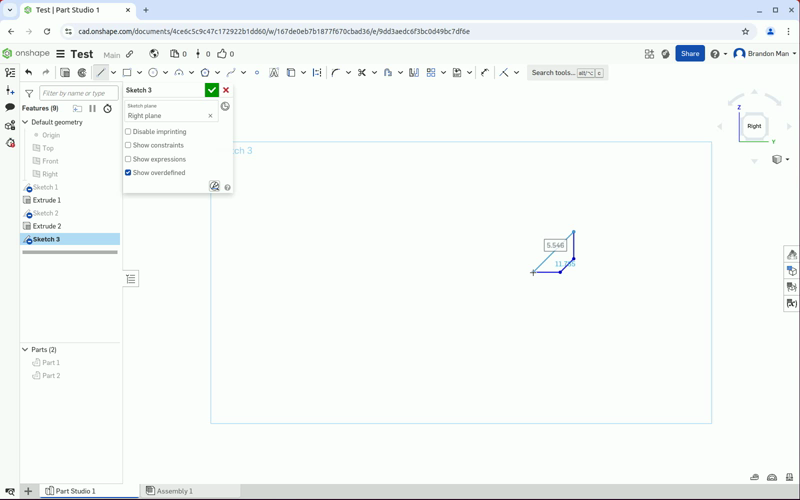
key(esc)
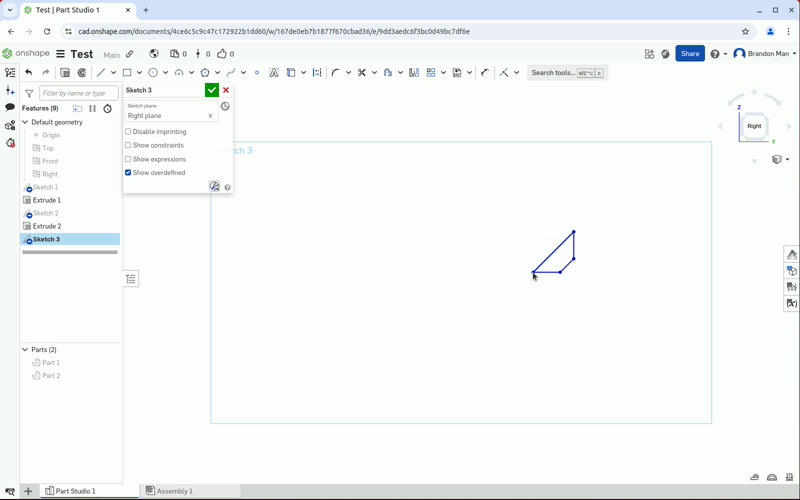
mouse_move(563, 264)
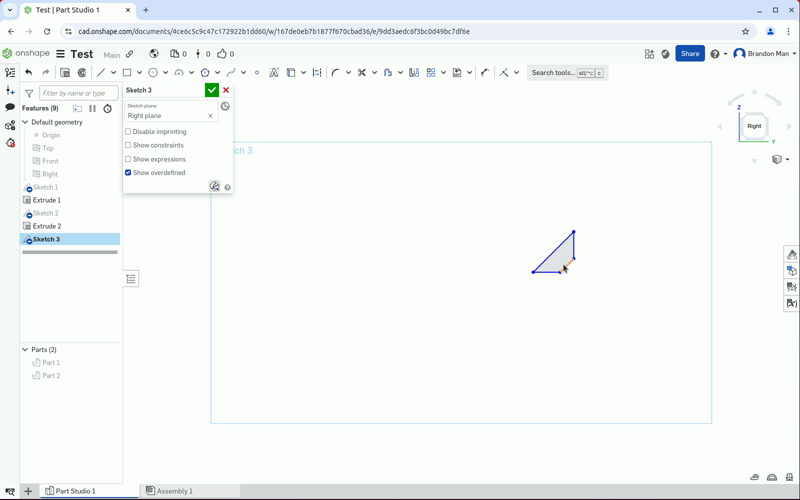
scroll(6)
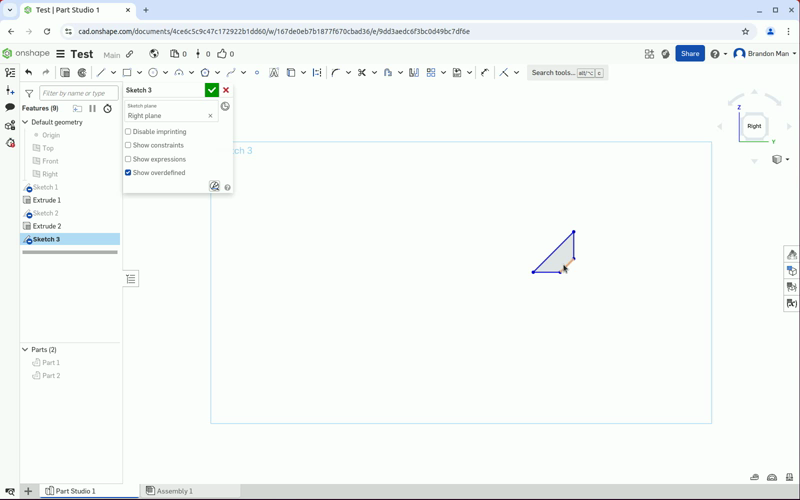
scroll(6)
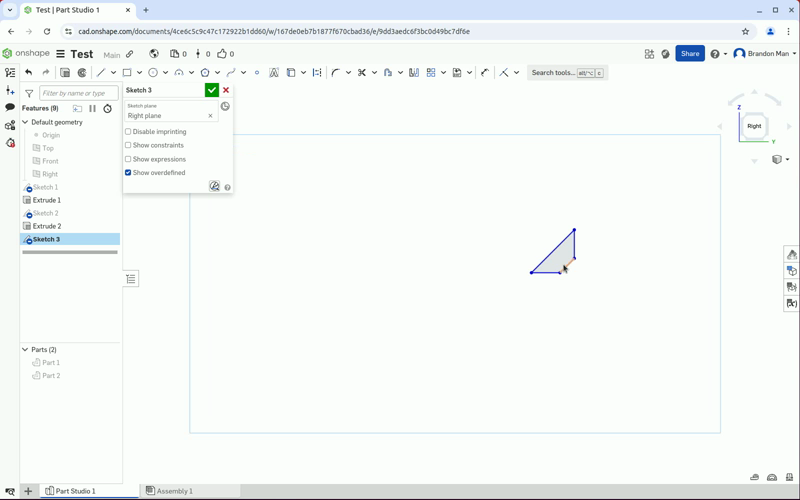
scroll(6)
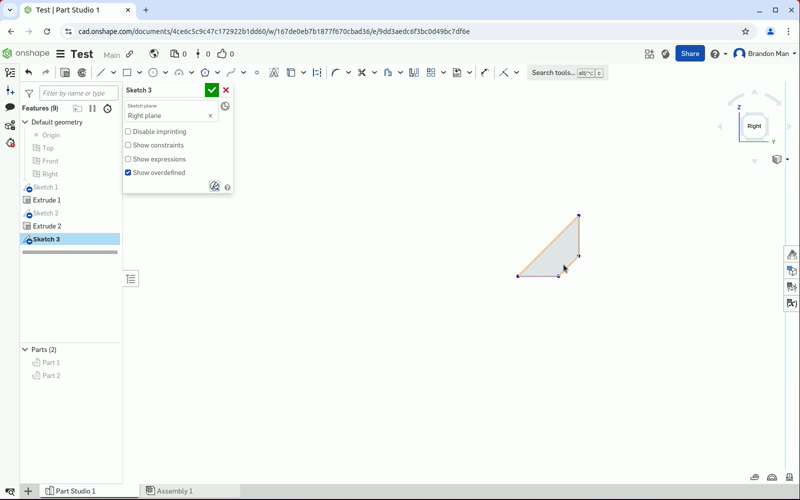
scroll(6)
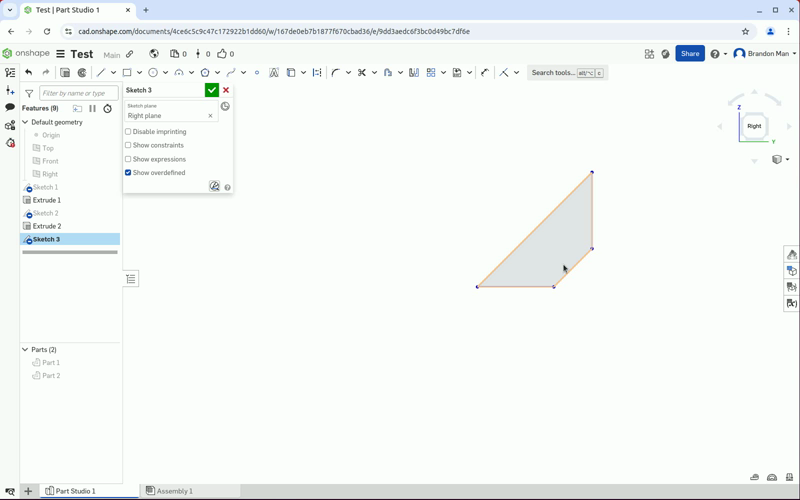
scroll(6)
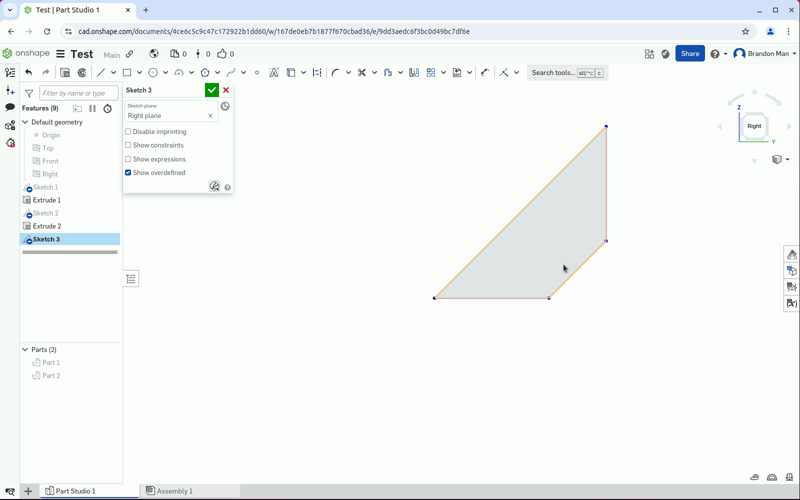
scroll(6)
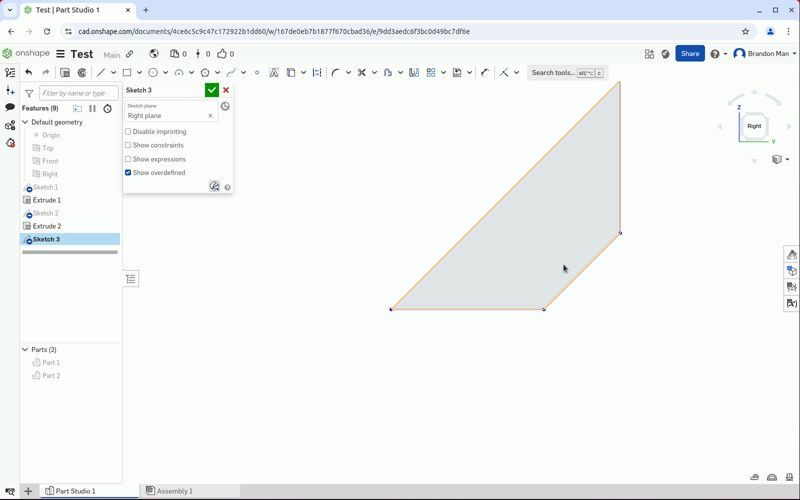
scroll(6)
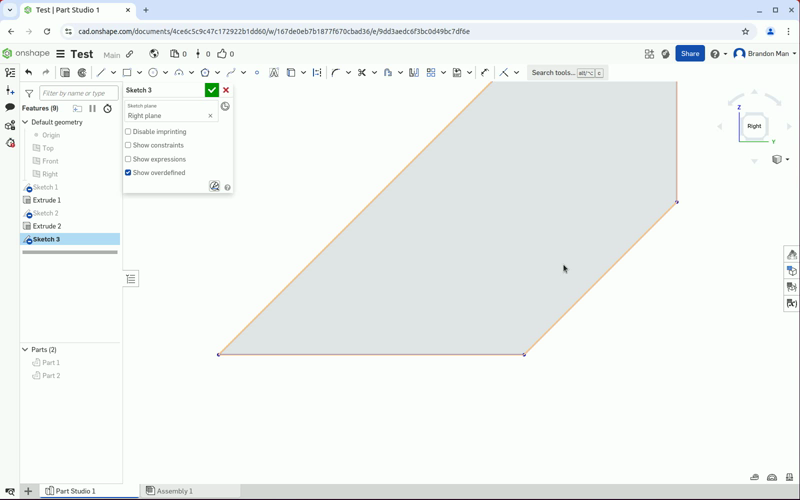
click(563, 264)
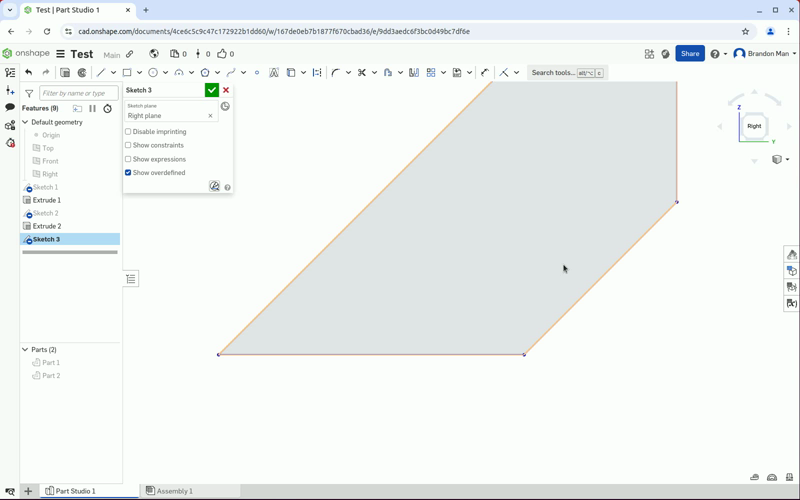
scroll(-6)
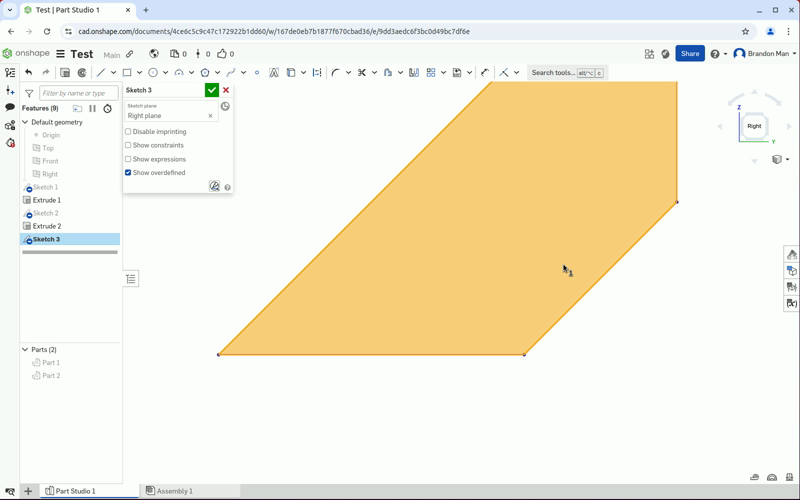
scroll(-6)
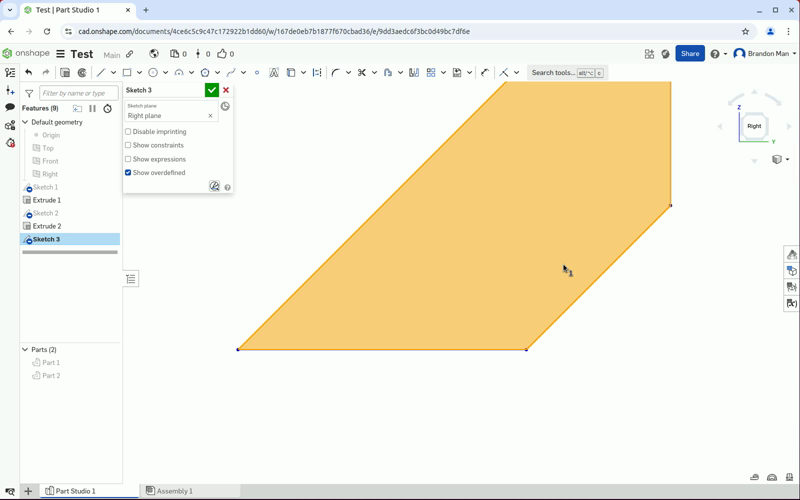
scroll(-6)
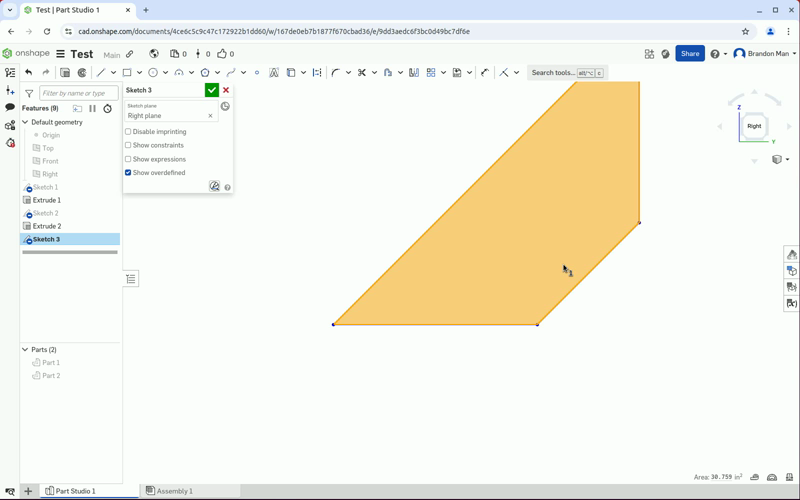
scroll(-6)
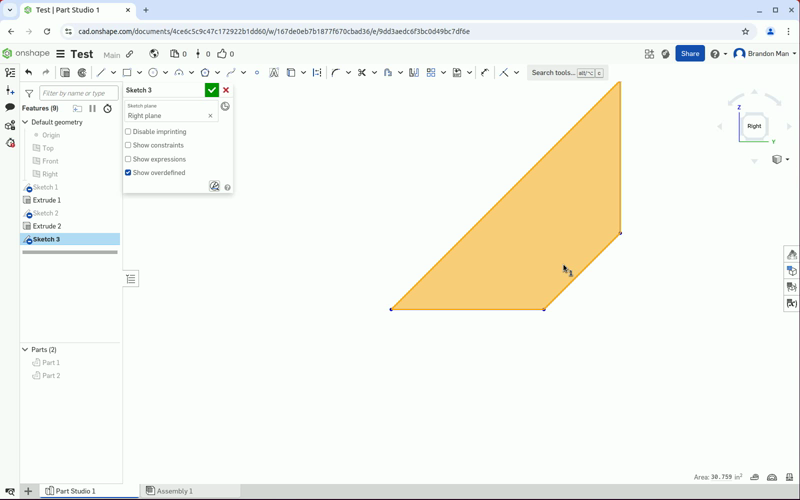
scroll(-6)
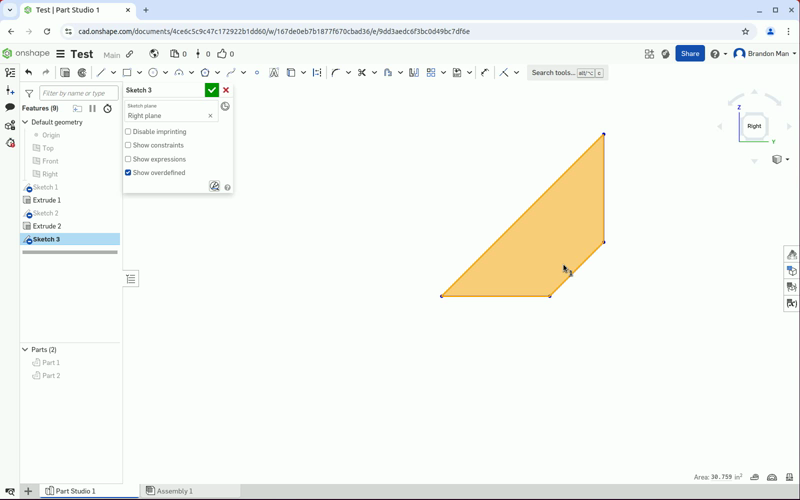
scroll(-6)
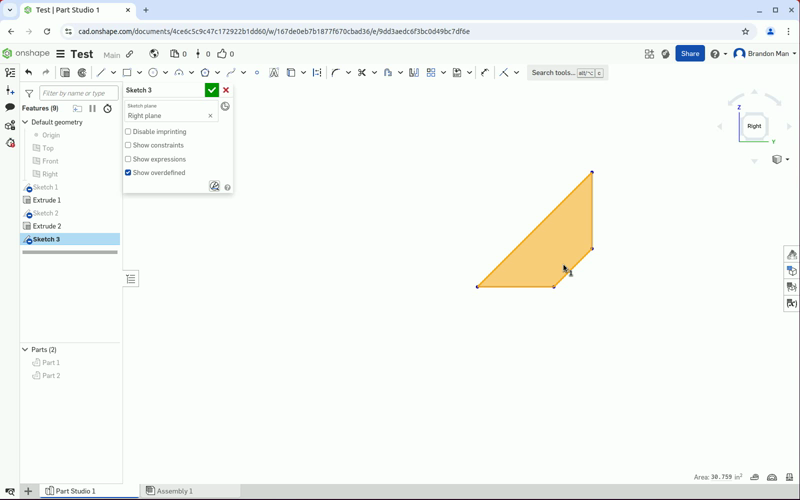
scroll(-6)
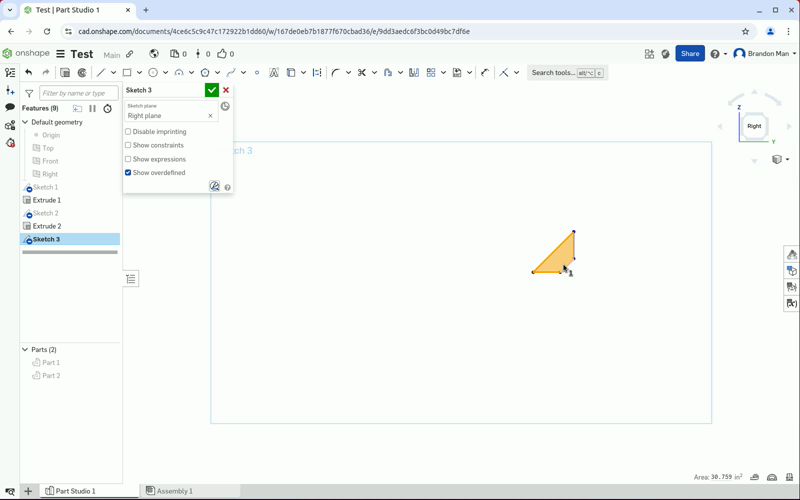
mouse_move(73, 352)
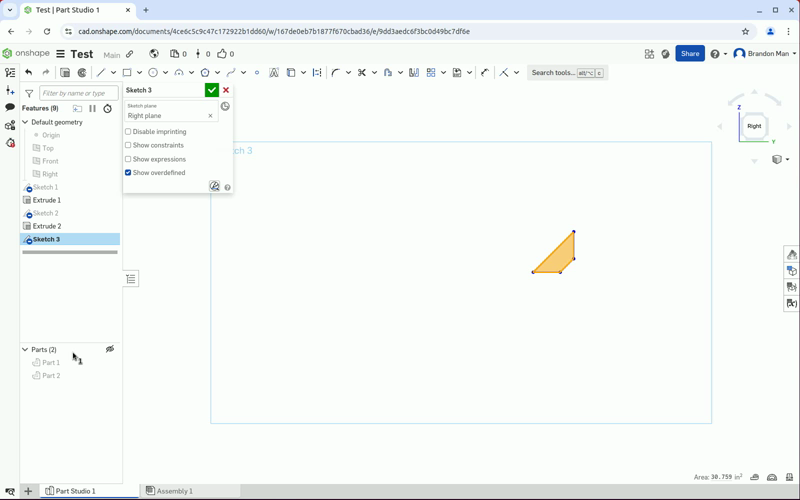
key(shift+y)
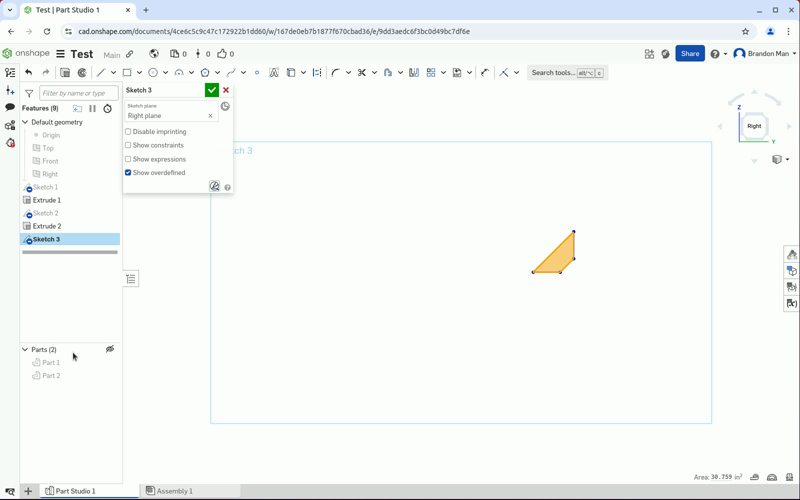
key(shift+e)
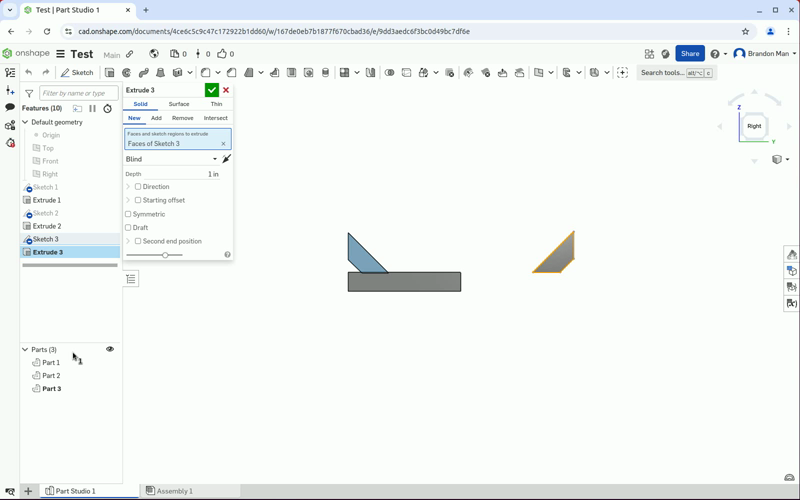
mouse_move(143, 106)
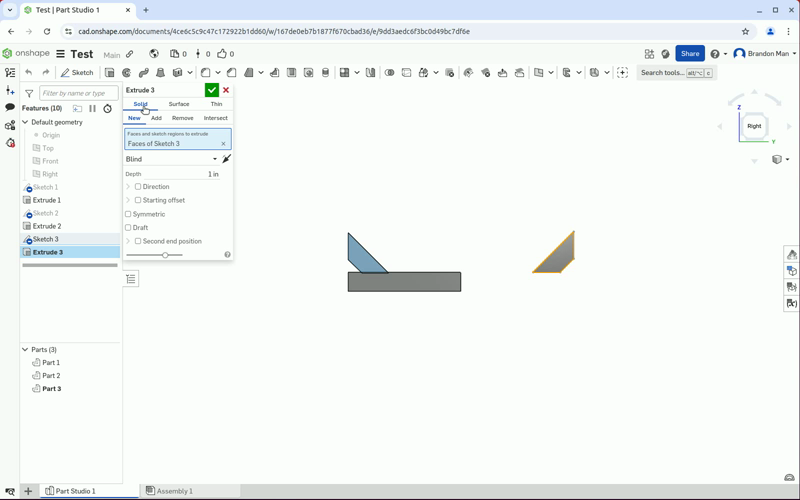
click(143, 106)
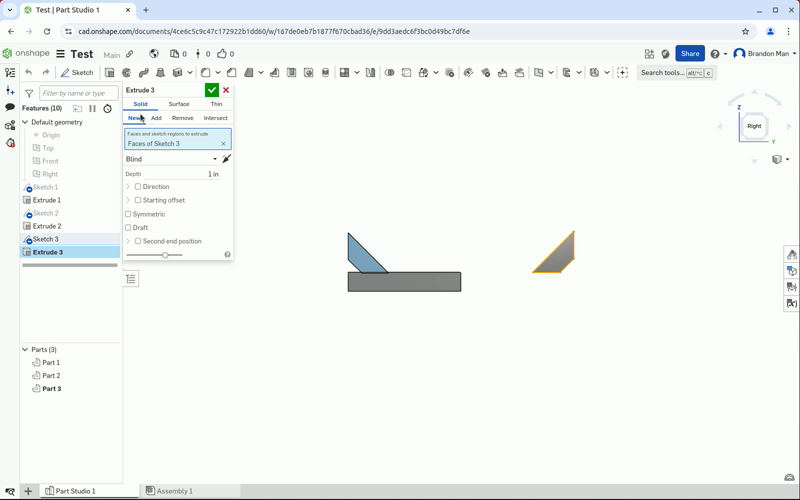
mouse_move(137, 120)
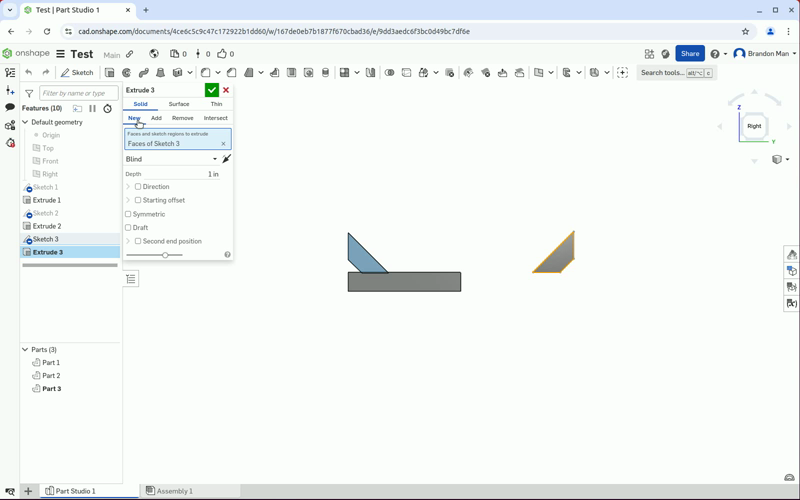
click(137, 120)
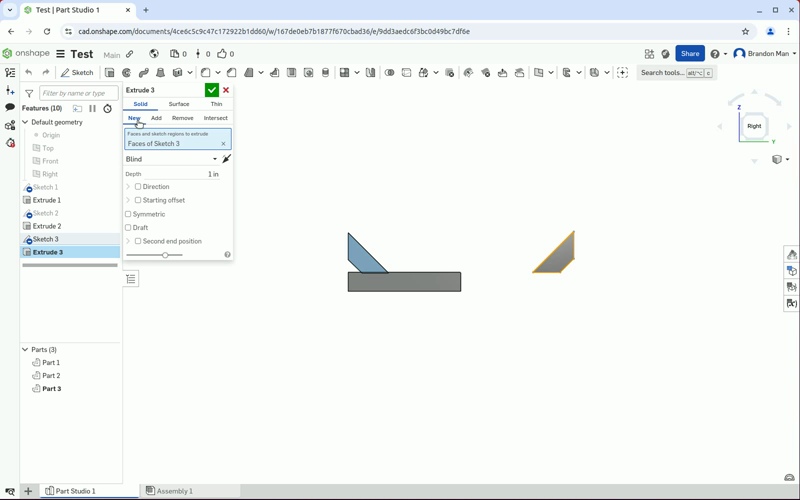
key(tab, 4)
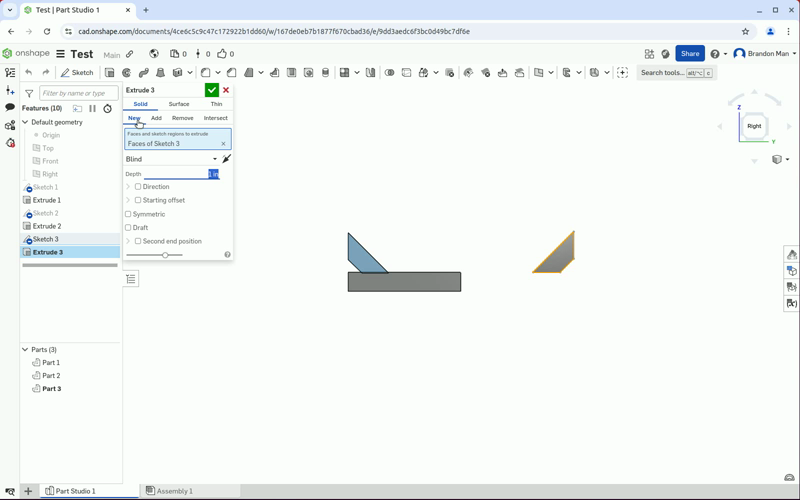
text(3.851)
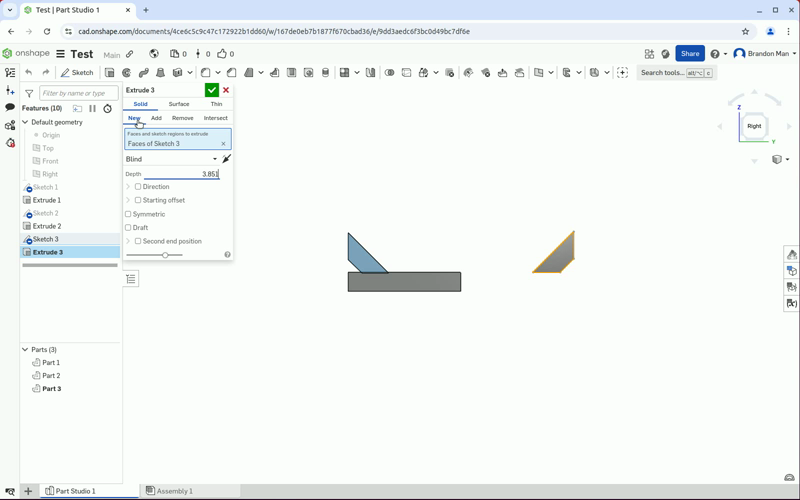
key(enter)
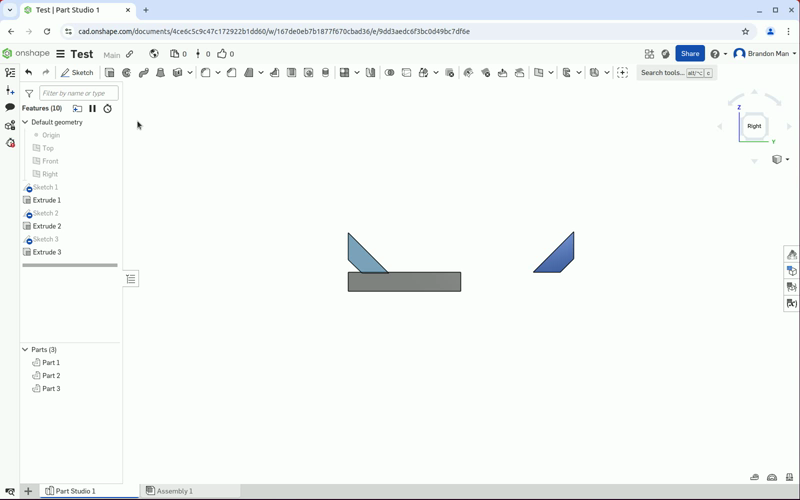
key(shift+h)
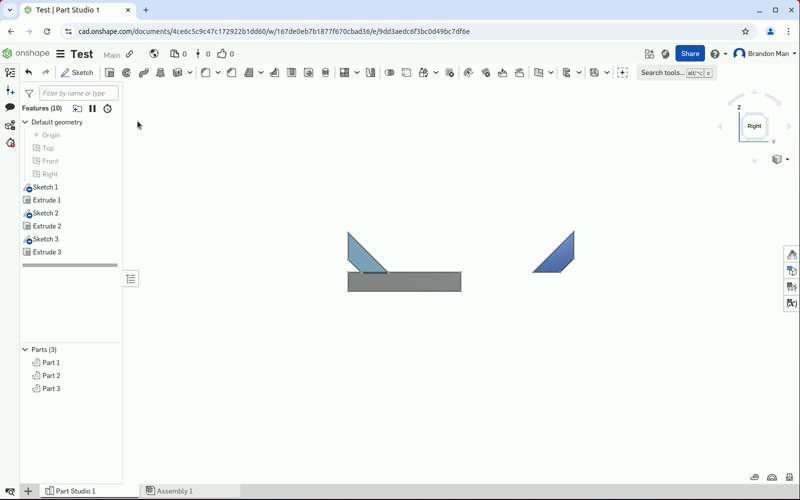
key(shift+h)
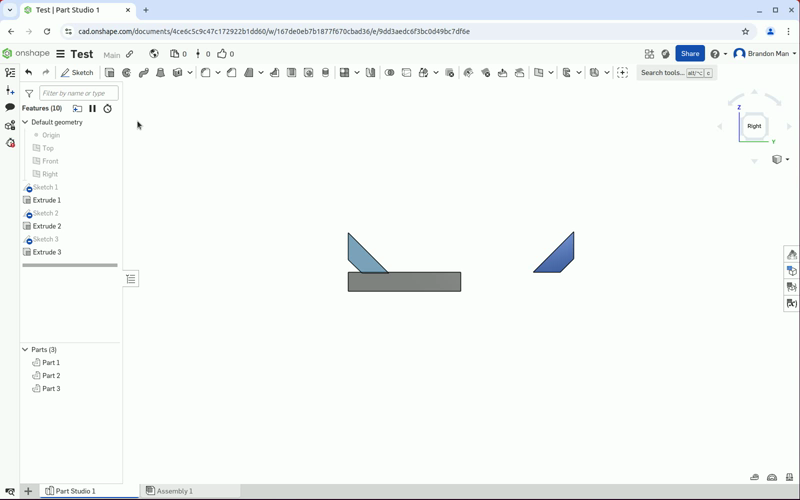
mouse_move(73, 189)
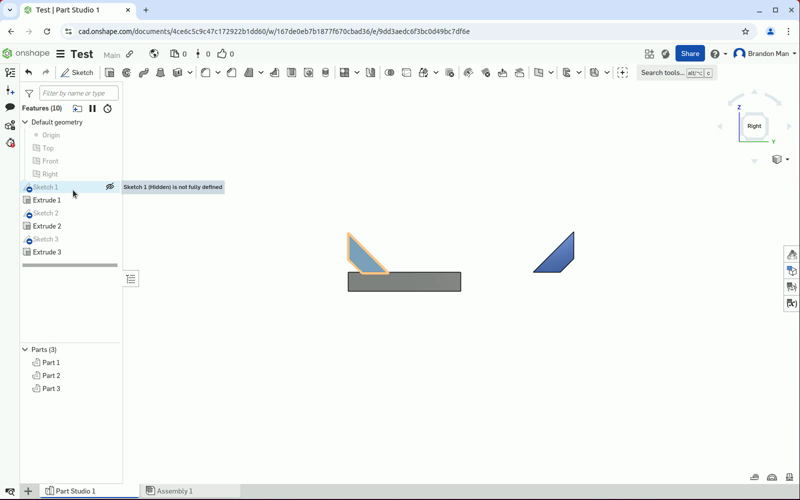
click(73, 189)
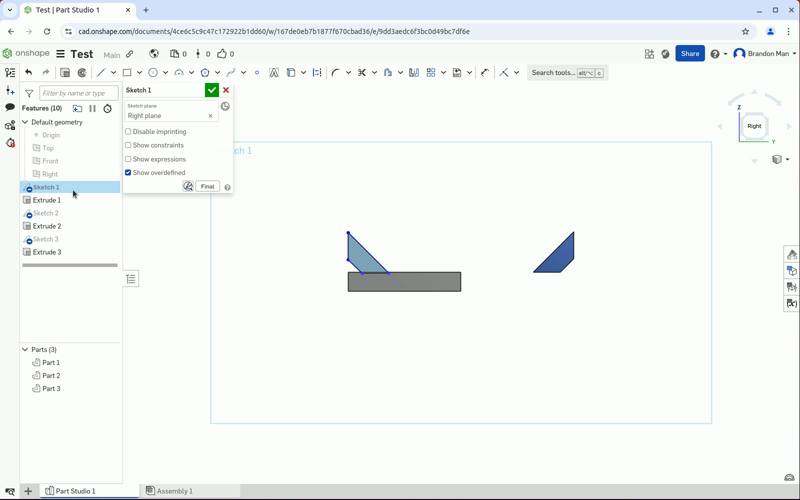
mouse_move(229, 92)
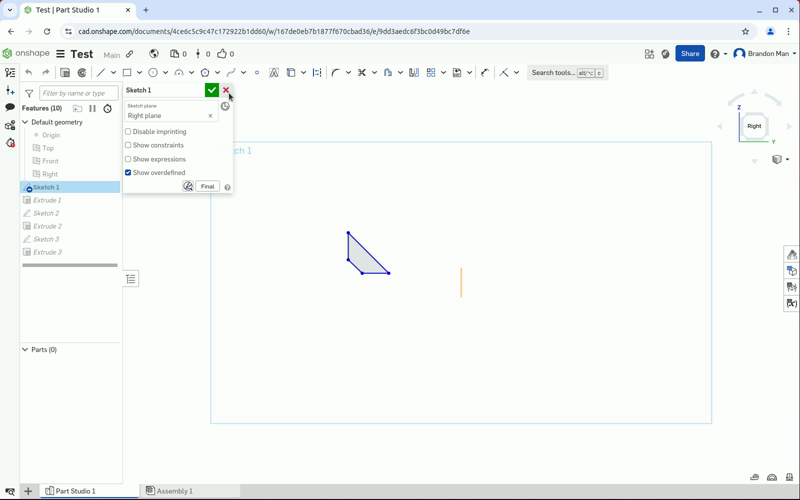
click(229, 92)
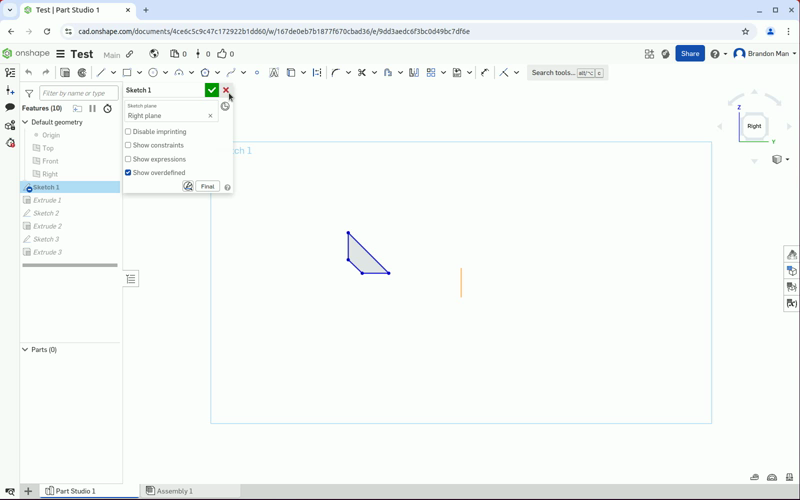
key(shift+s)
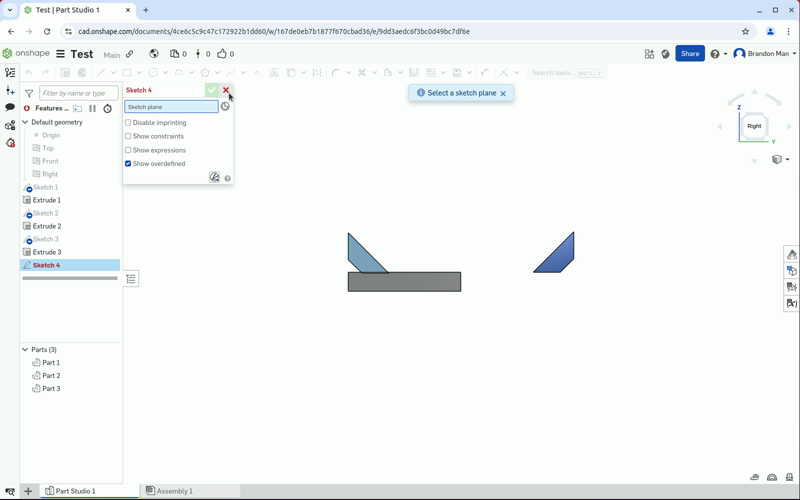
mouse_move(73, 176)
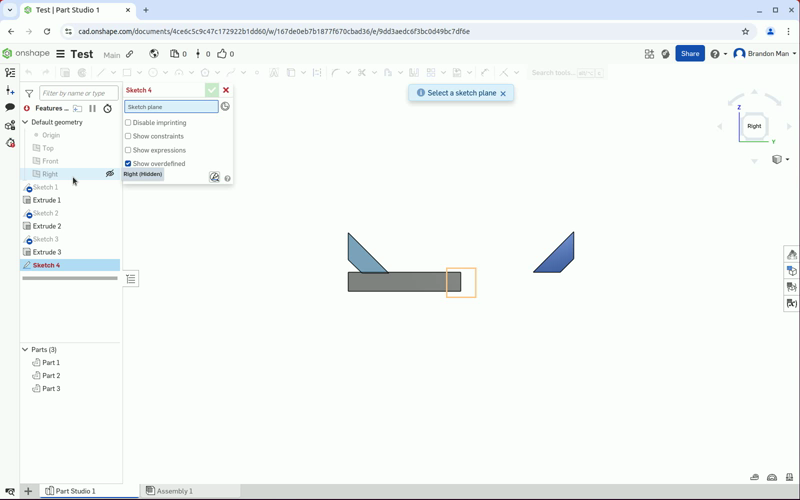
click(73, 176)
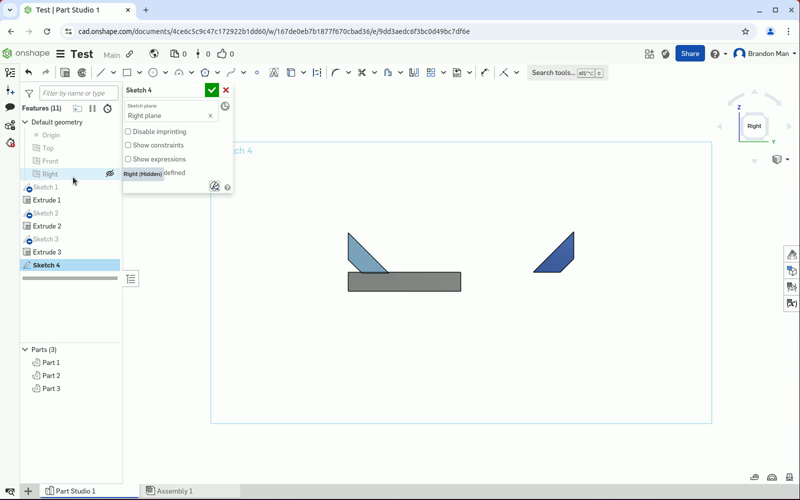
mouse_move(73, 352)
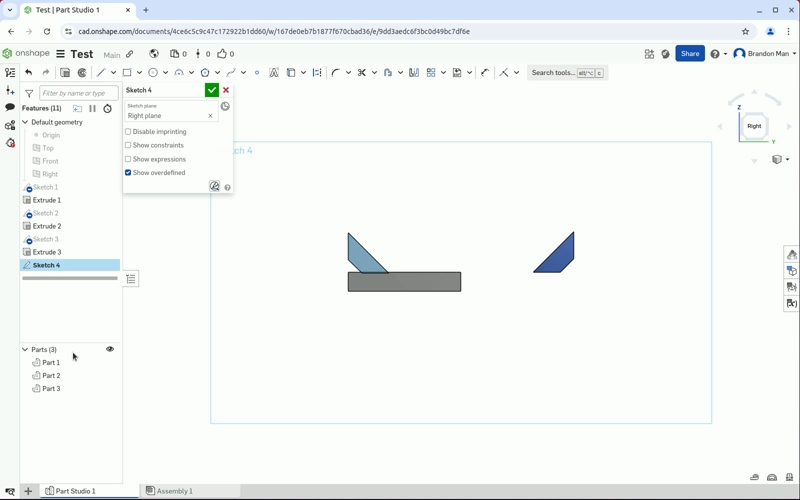
key(y)
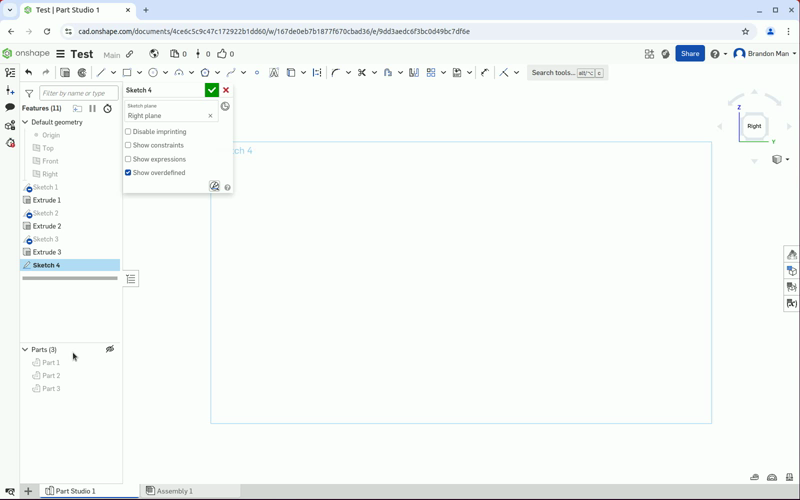
key(l)
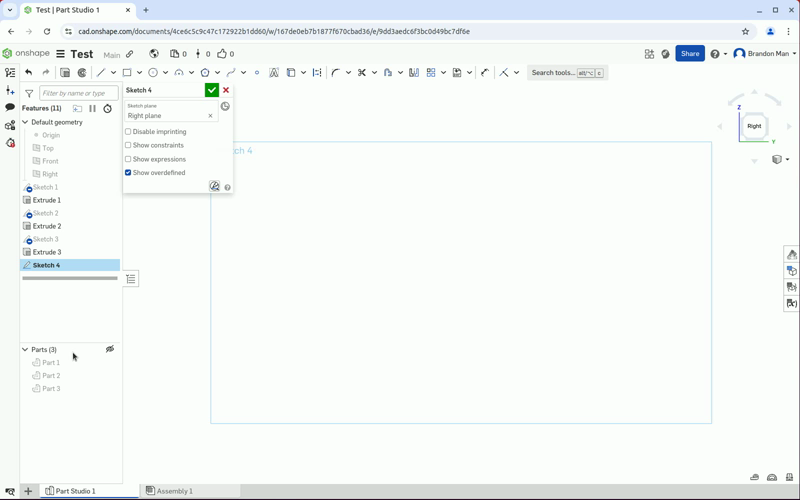
key_down(shift)
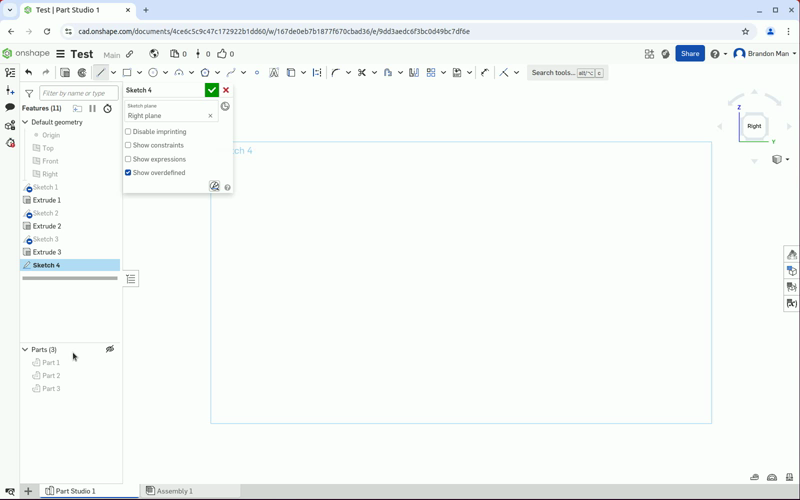
mouse_move(460, 291)
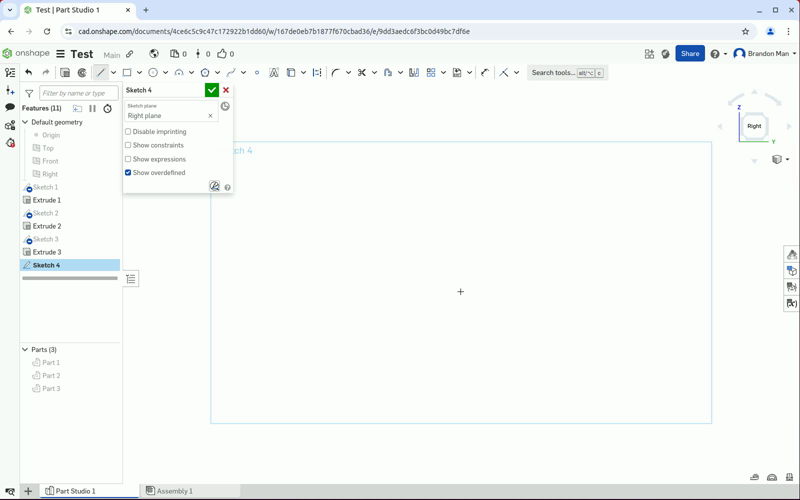
click(460, 291)
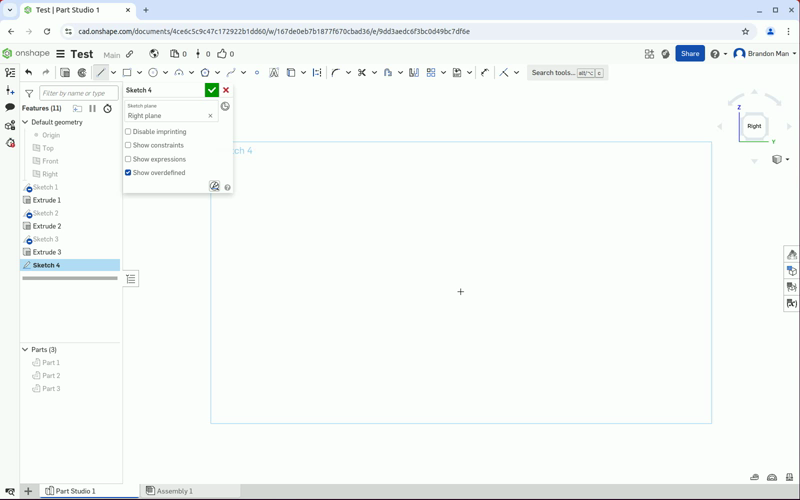
key_up(shift)
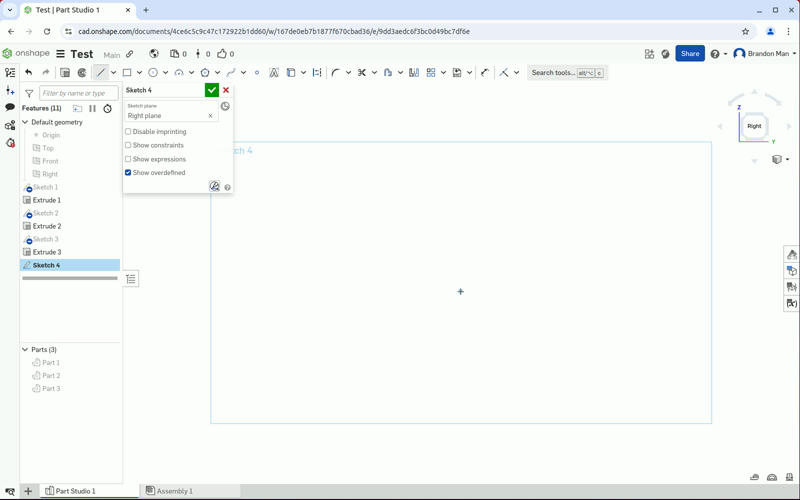
key_down(shift)
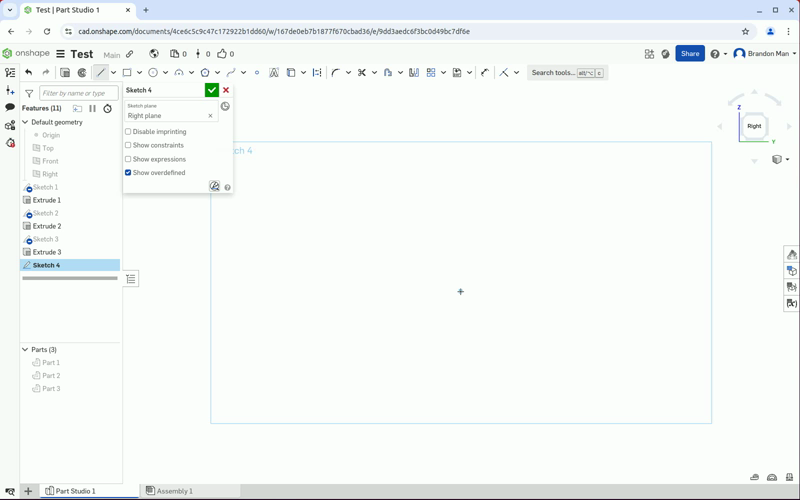
mouse_move(573, 291)
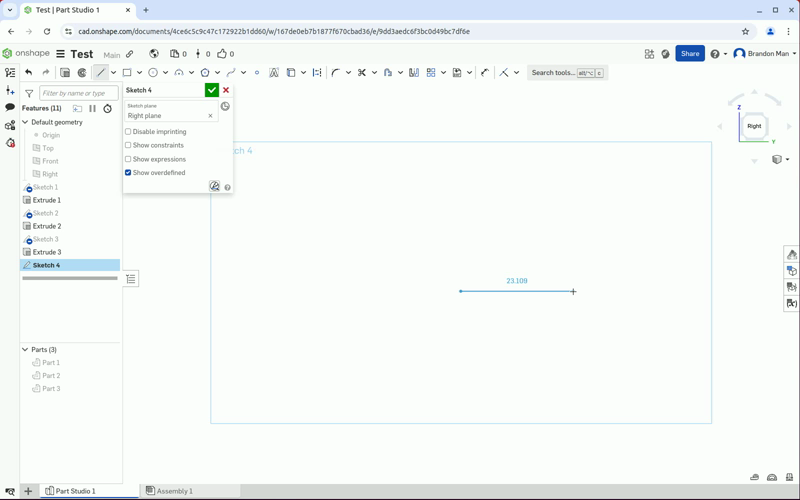
click(573, 291)
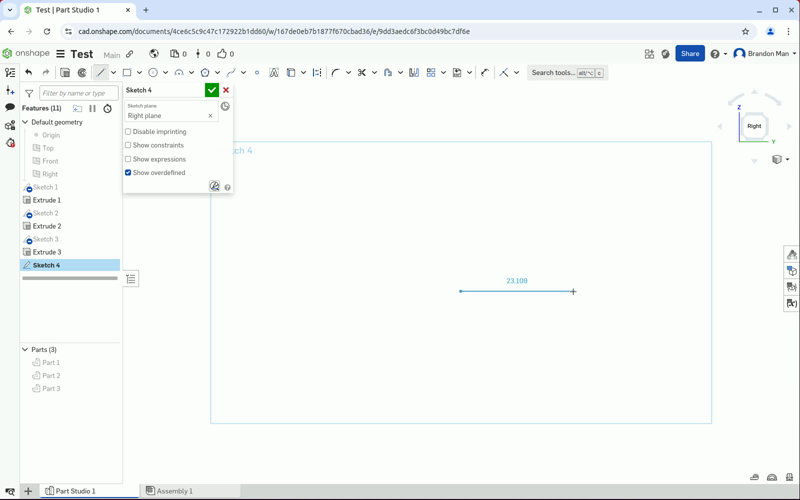
key_up(shift)
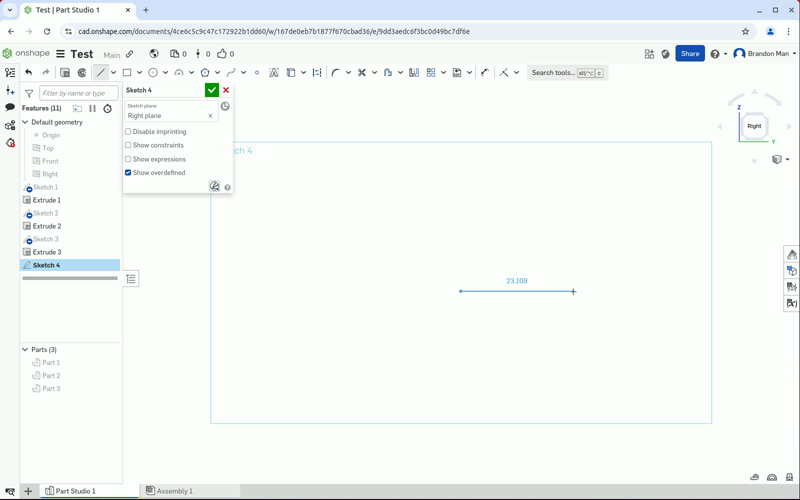
key_down(shift)
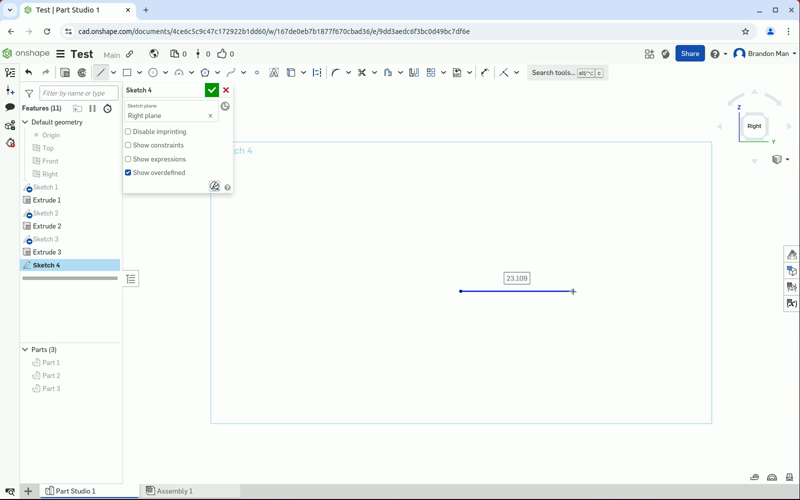
mouse_move(589, 291)
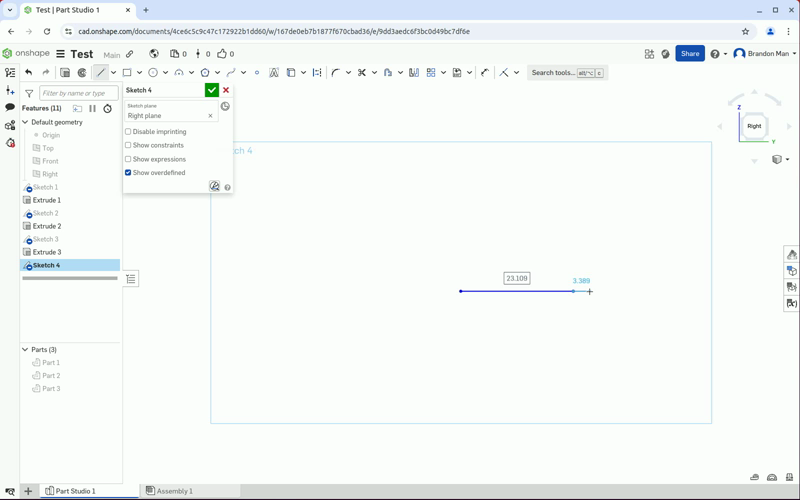
mouse_move(573, 272)
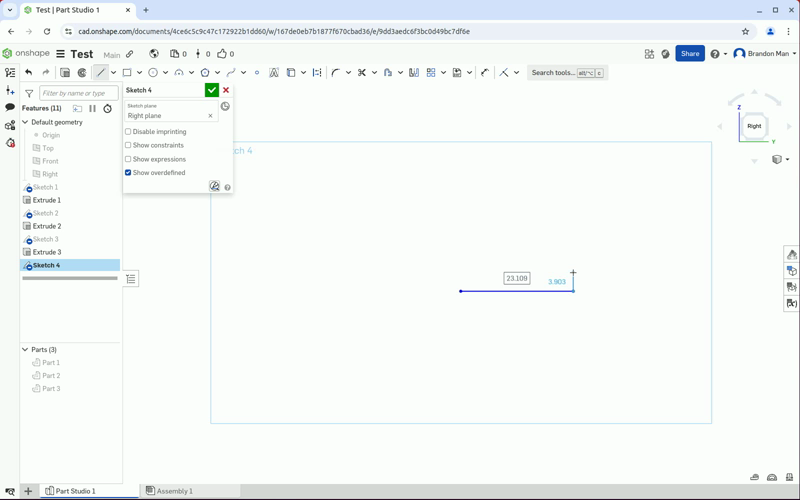
click(573, 272)
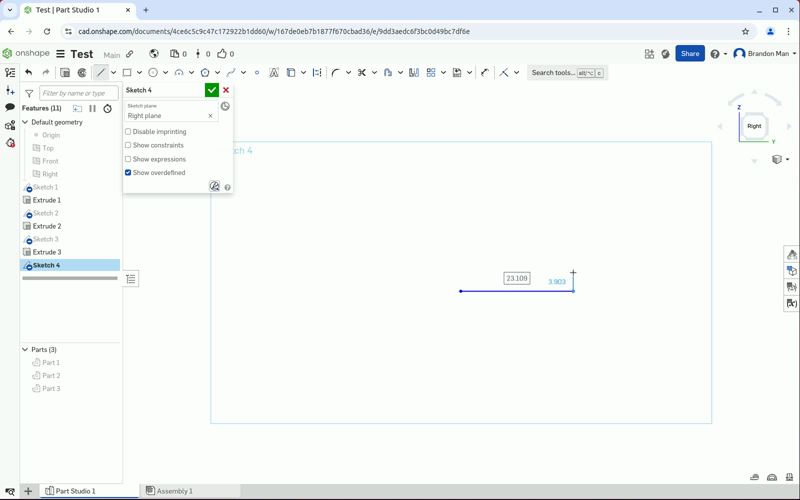
key_up(shift)
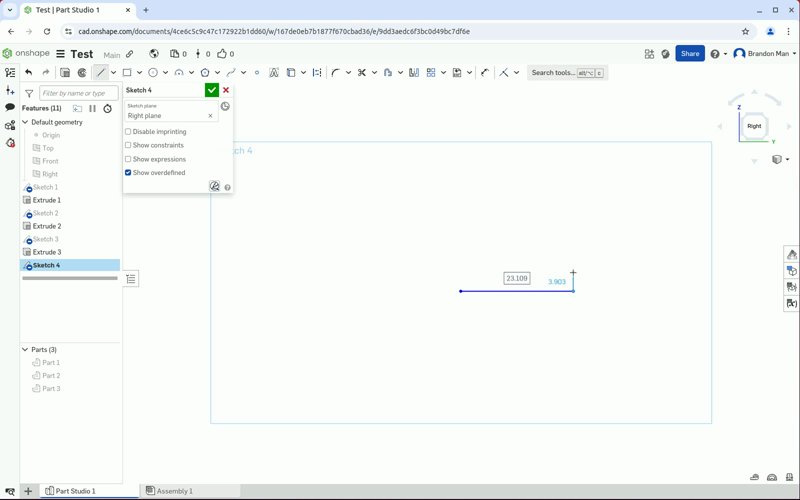
key_down(shift)
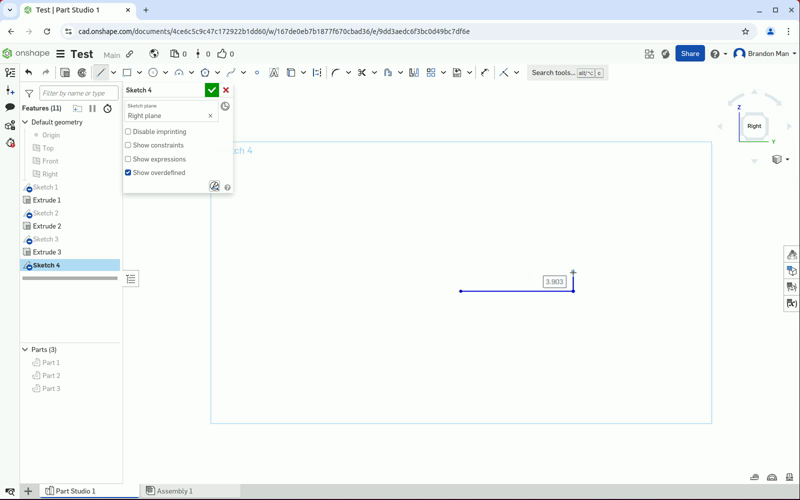
mouse_move(589, 272)
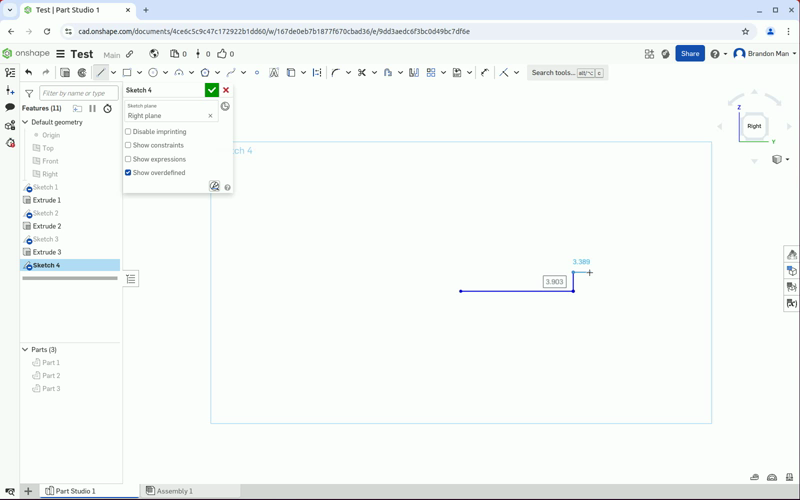
mouse_move(560, 272)
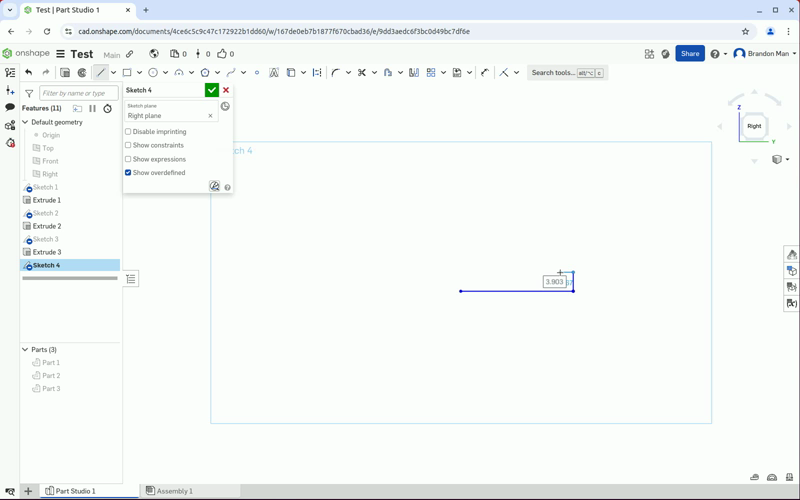
click(560, 272)
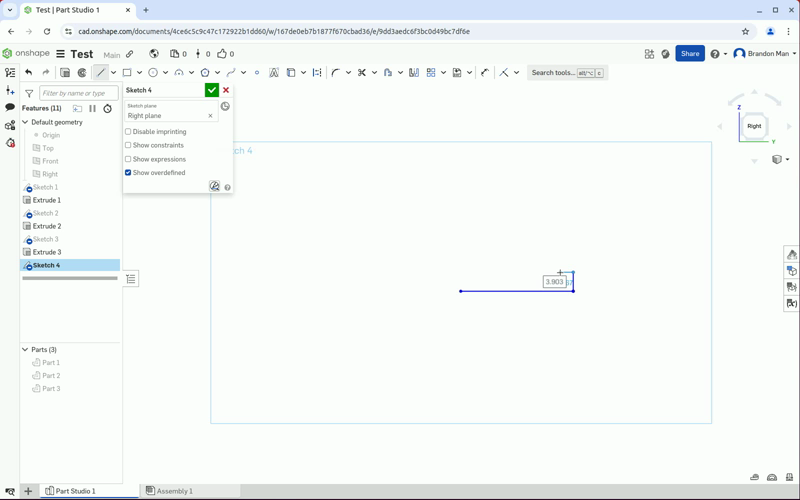
key_up(shift)
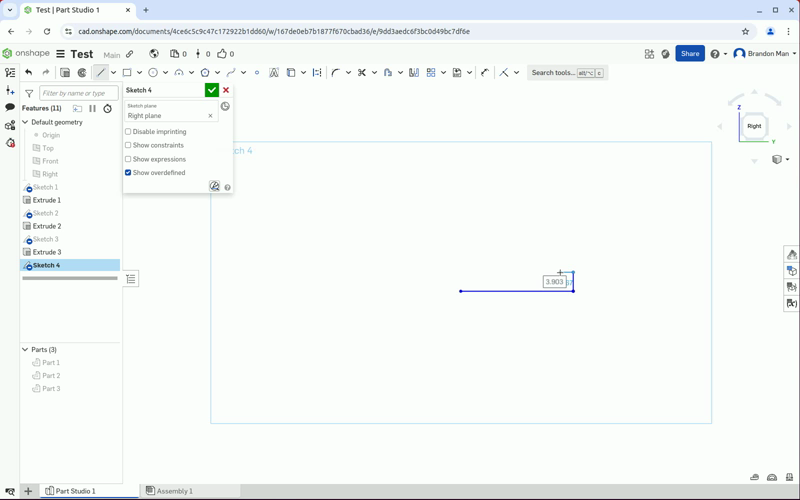
key_down(shift)
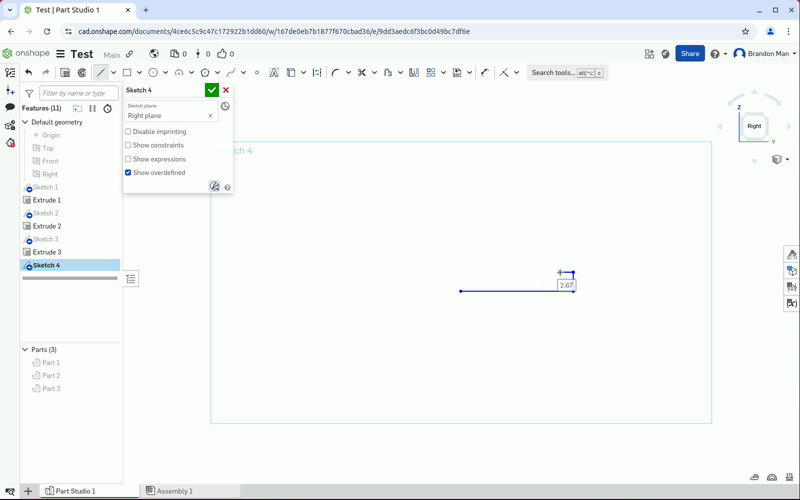
mouse_move(589, 272)
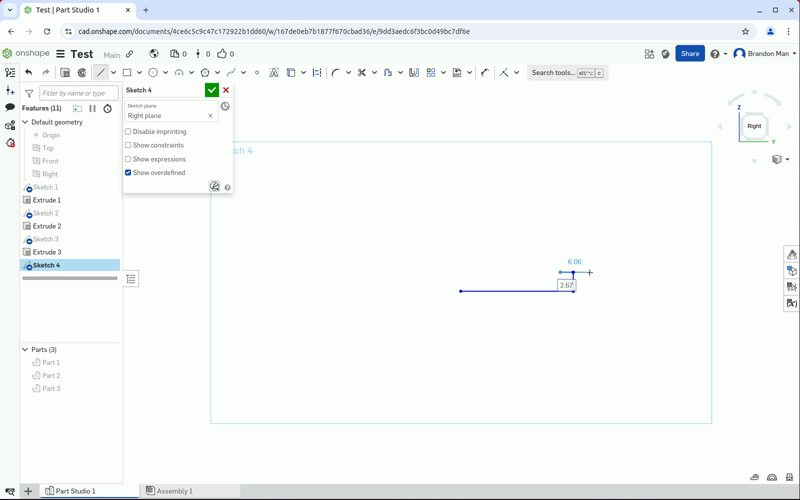
mouse_move(533, 272)
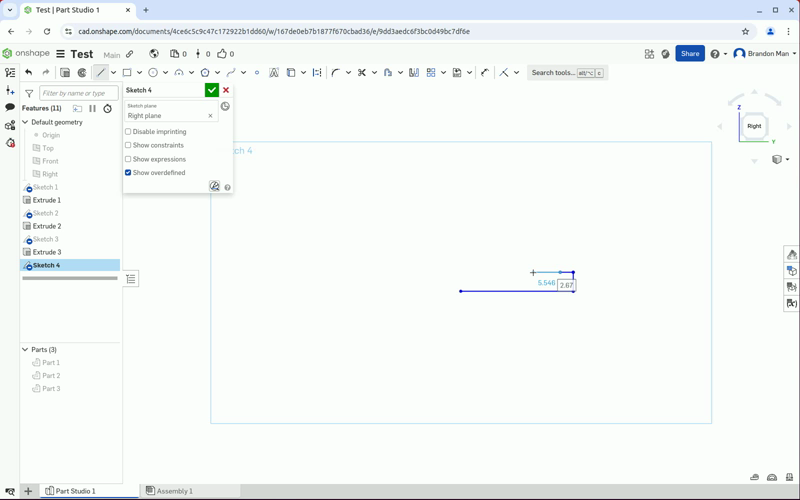
click(533, 272)
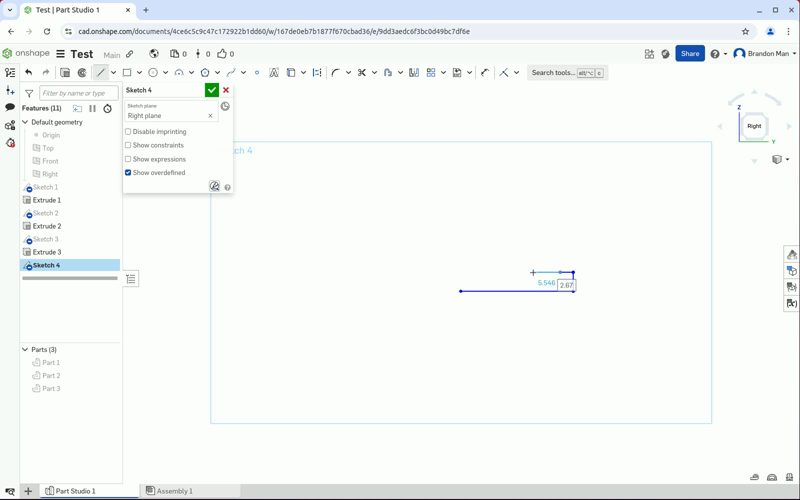
key_up(shift)
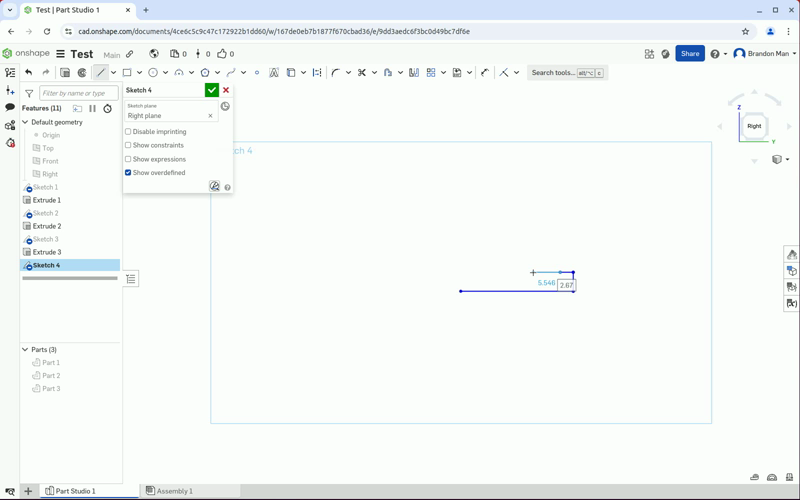
key_down(shift)
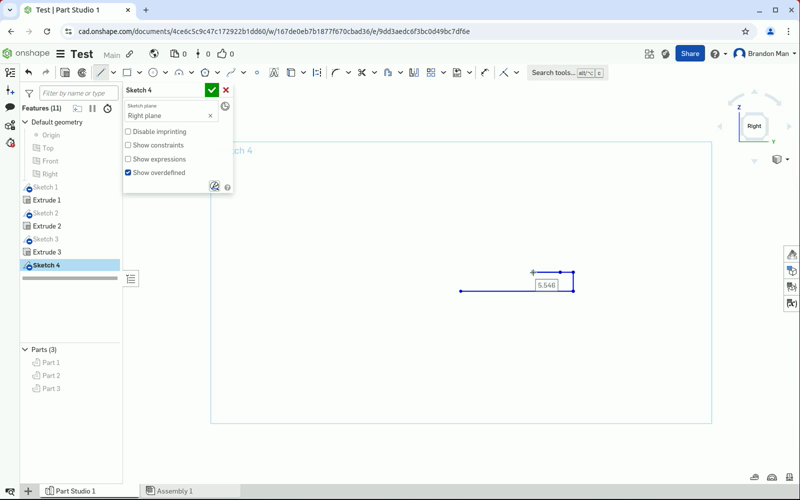
mouse_move(460, 272)
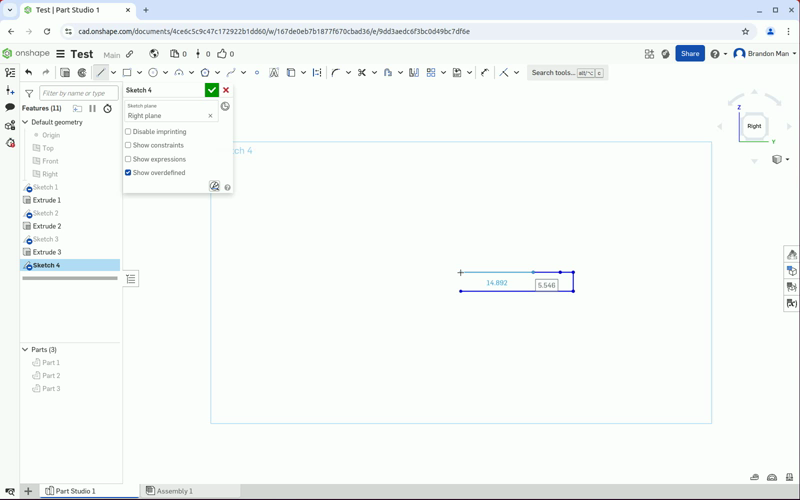
click(460, 272)
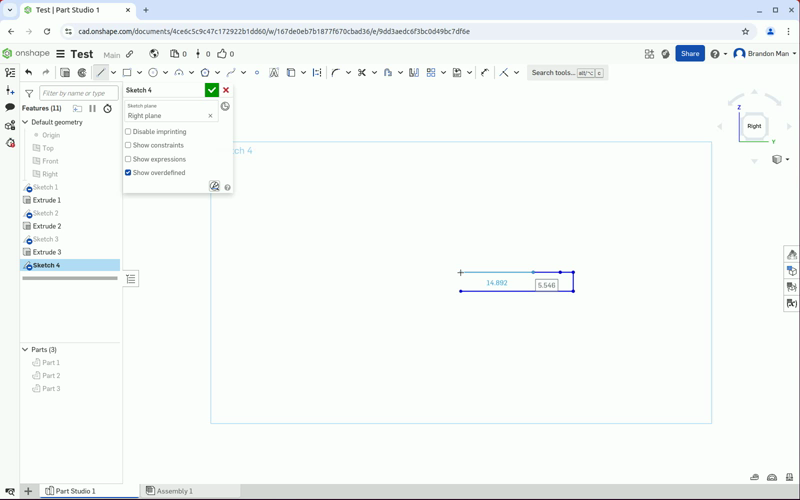
key_up(shift)
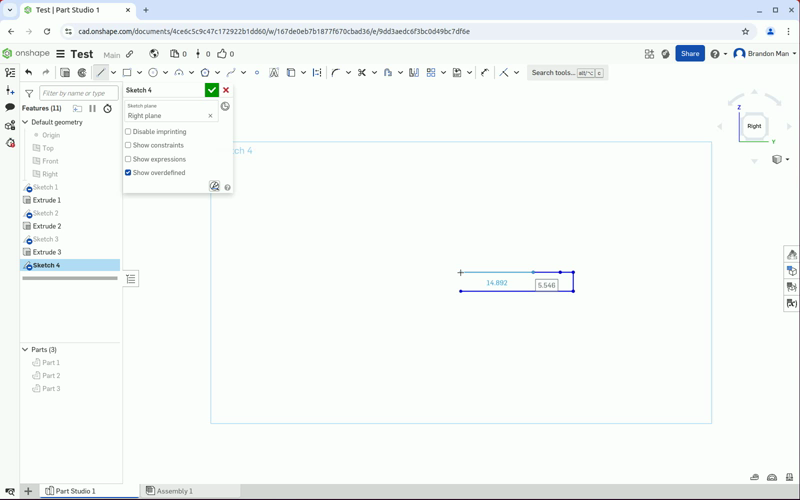
mouse_move(490, 272)
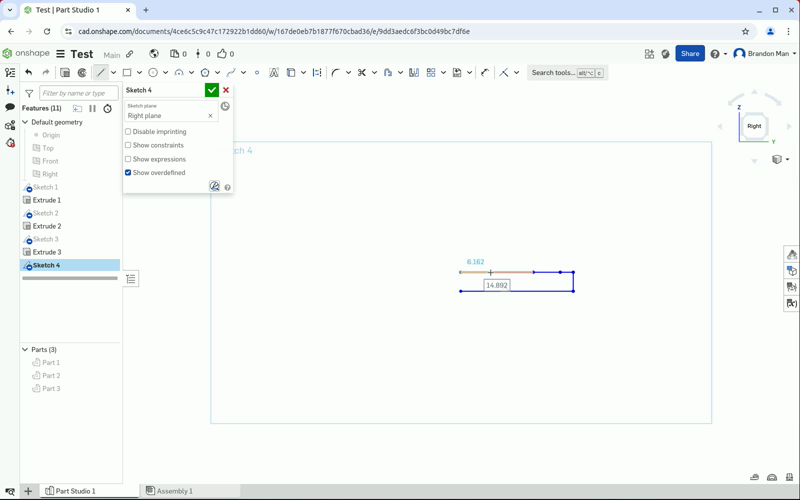
key_down(shift)
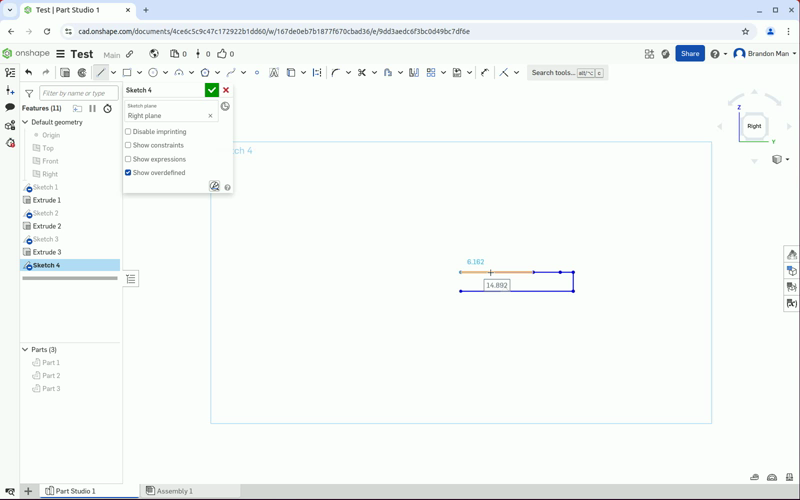
mouse_move(460, 291)
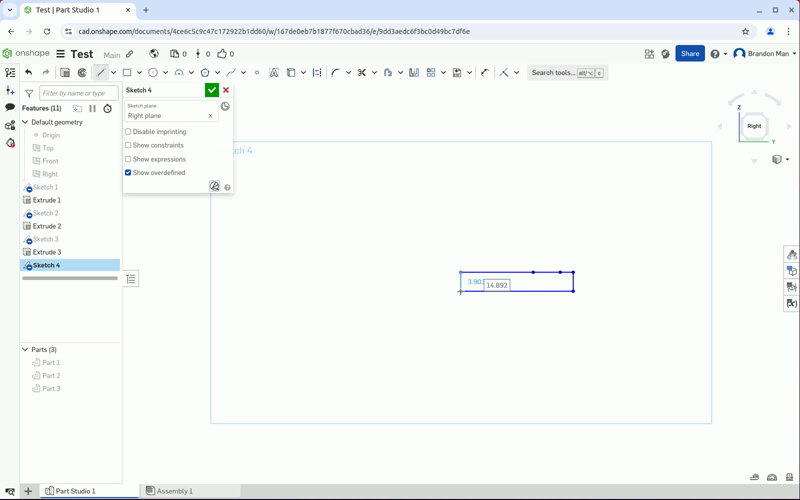
key_up(shift)
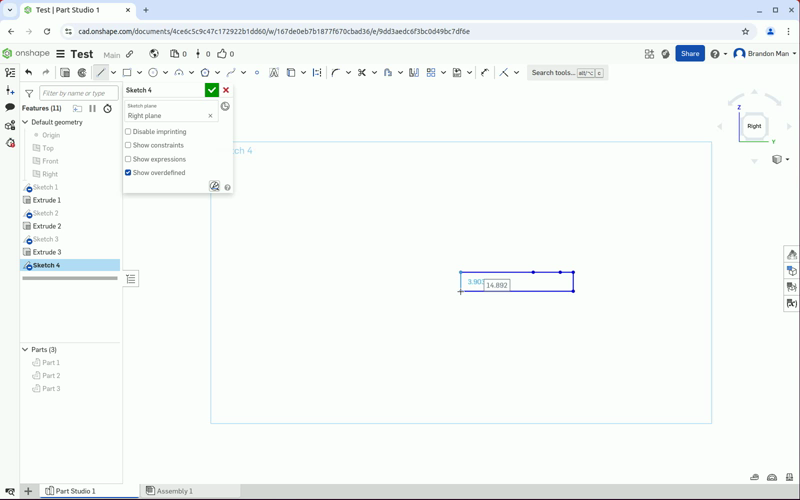
click(460, 291)
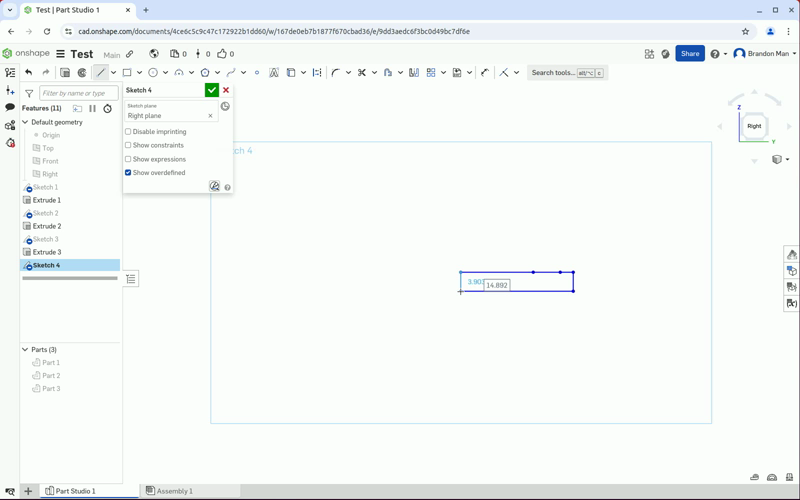
key(esc)
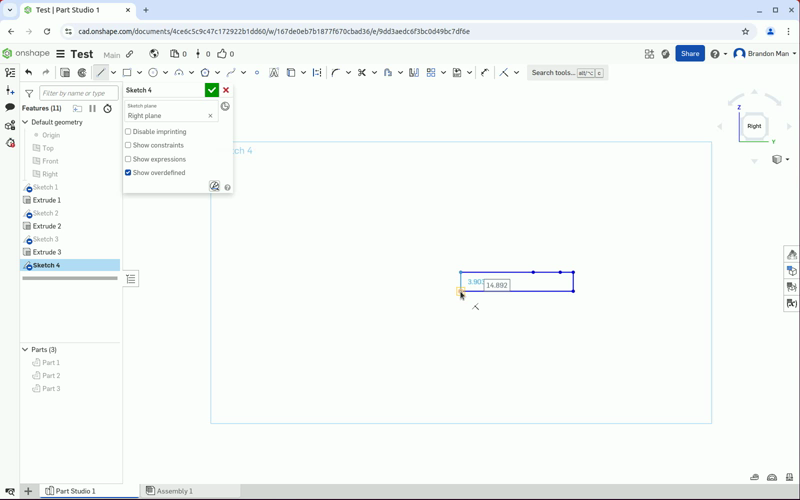
mouse_move(498, 278)
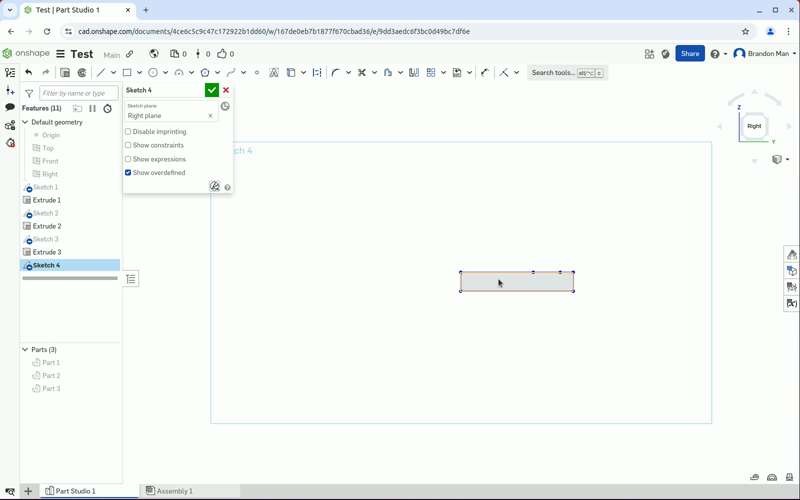
click(498, 278)
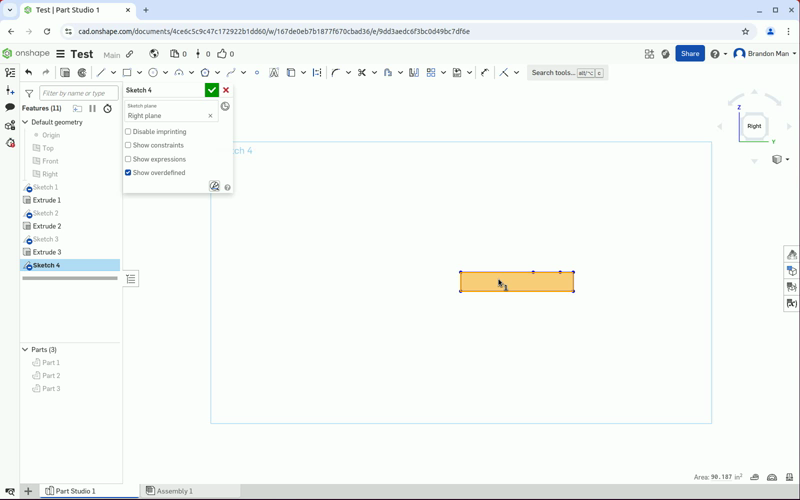
mouse_move(73, 352)
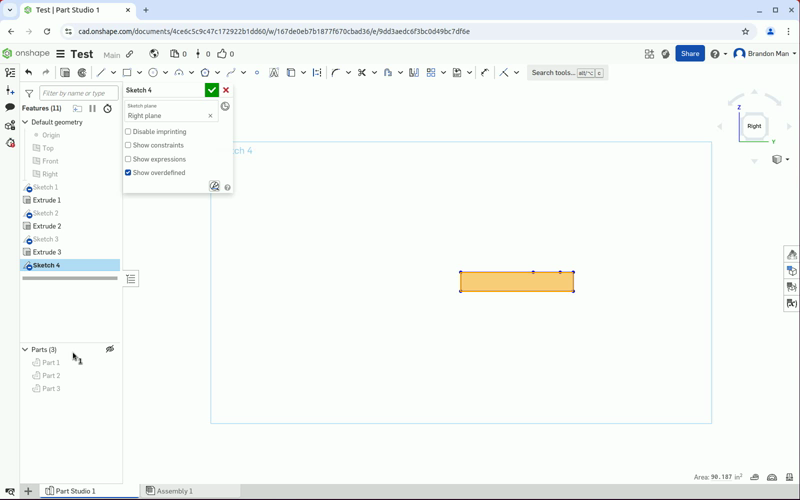
key(shift+y)
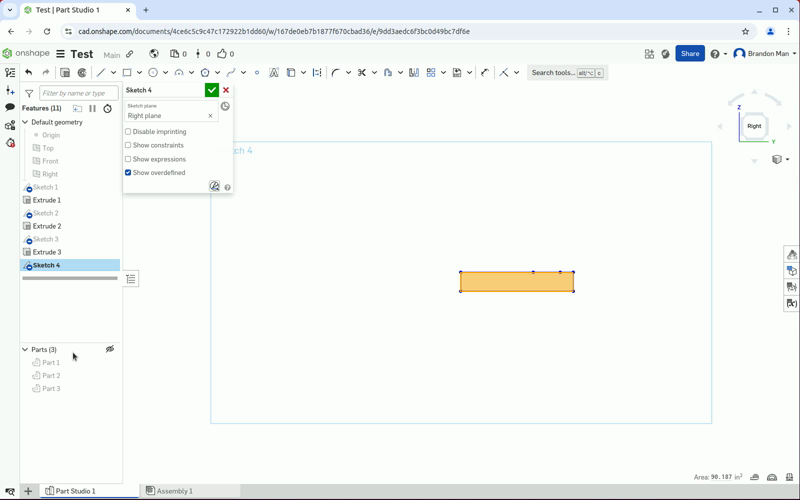
key(shift+e)
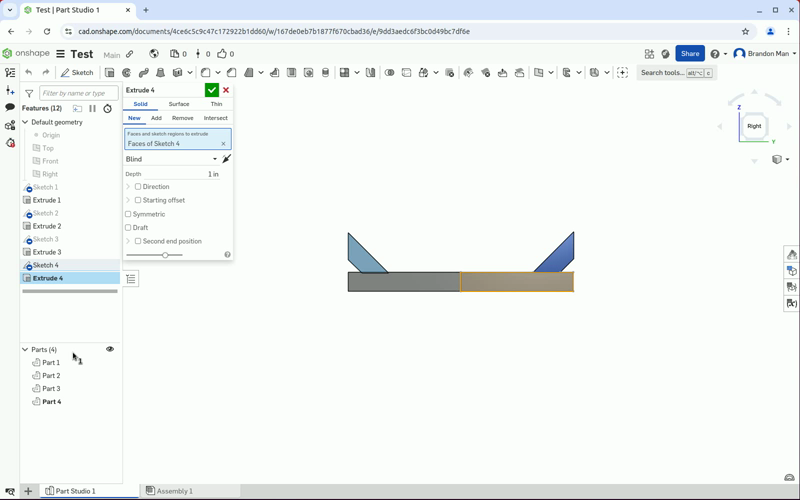
mouse_move(143, 106)
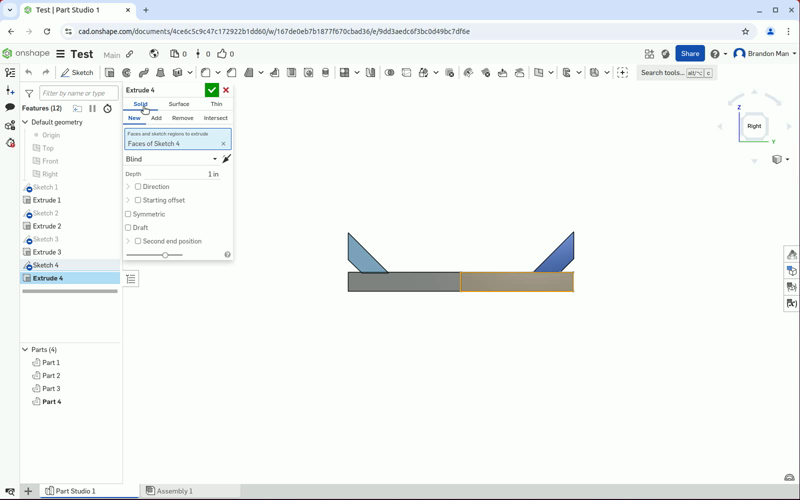
click(143, 106)
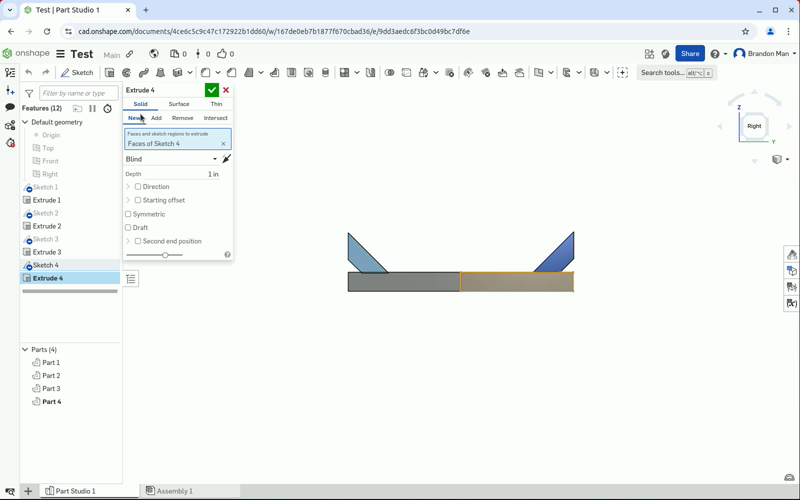
mouse_move(137, 120)
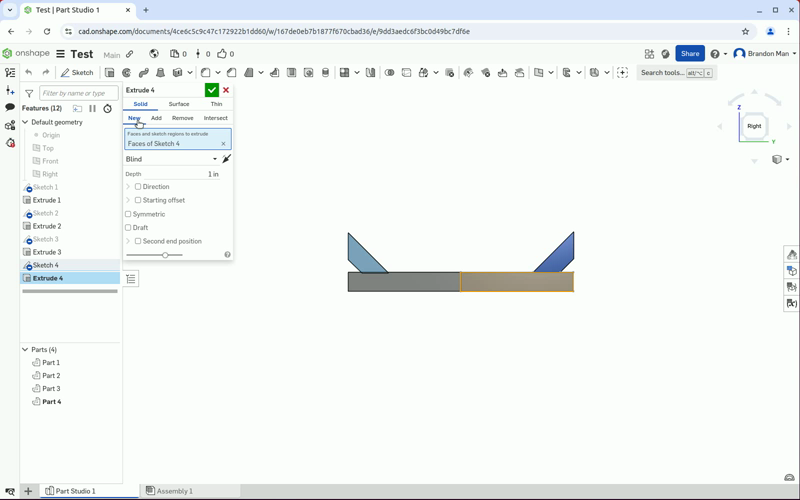
click(137, 120)
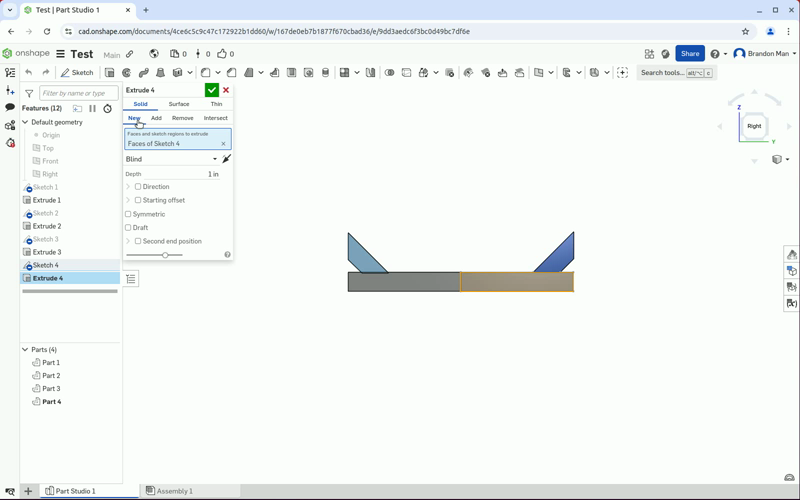
key(tab, 4)
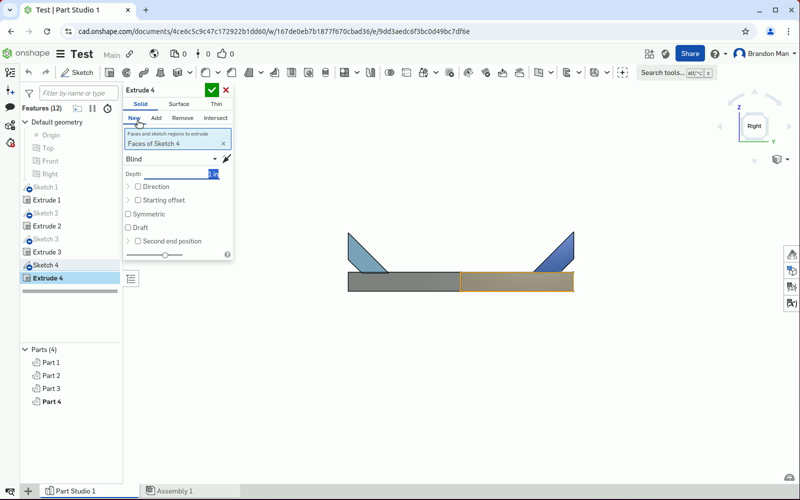
text(3.851)
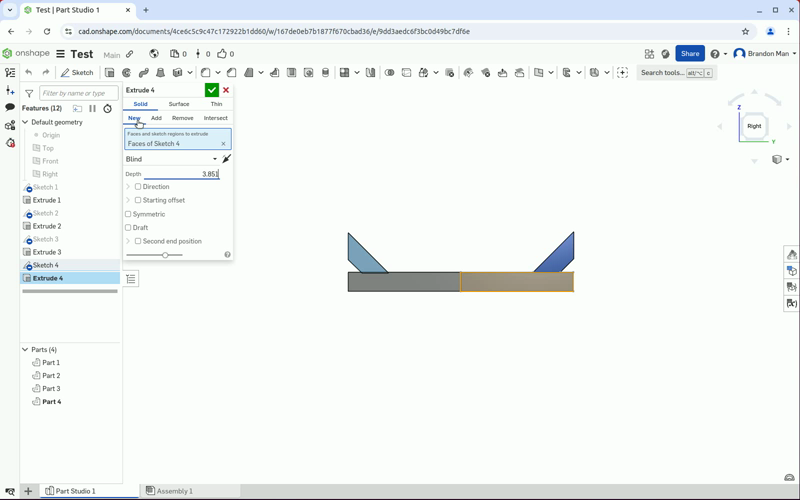
key(enter)
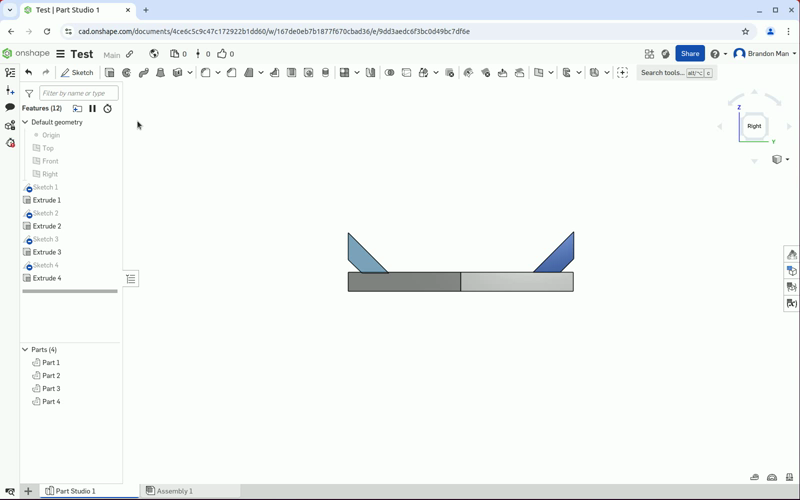
key(shift+h)
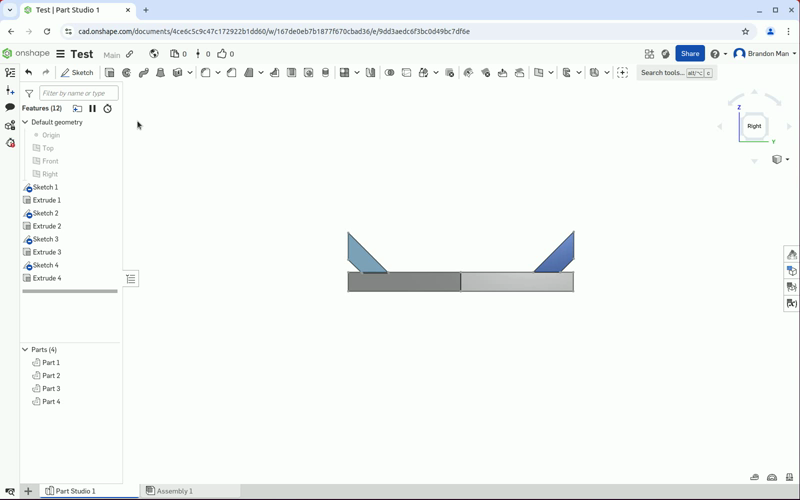
key(shift+h)
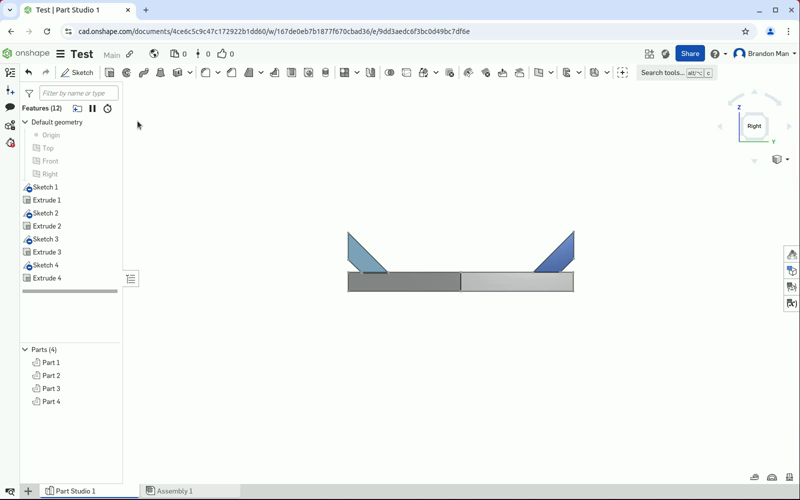
key(shift+7)
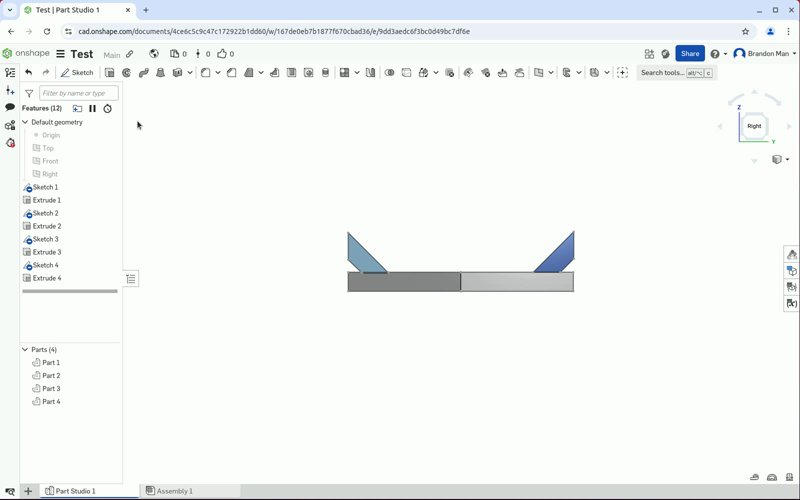
key(right, 2)
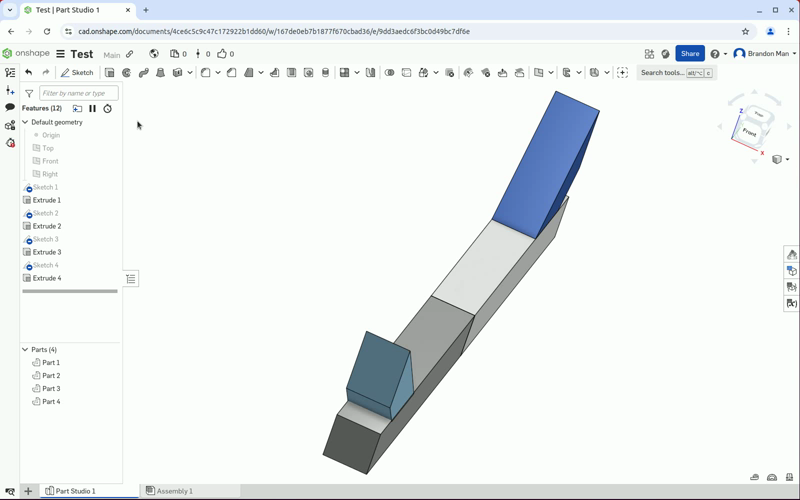
key(down, 2)
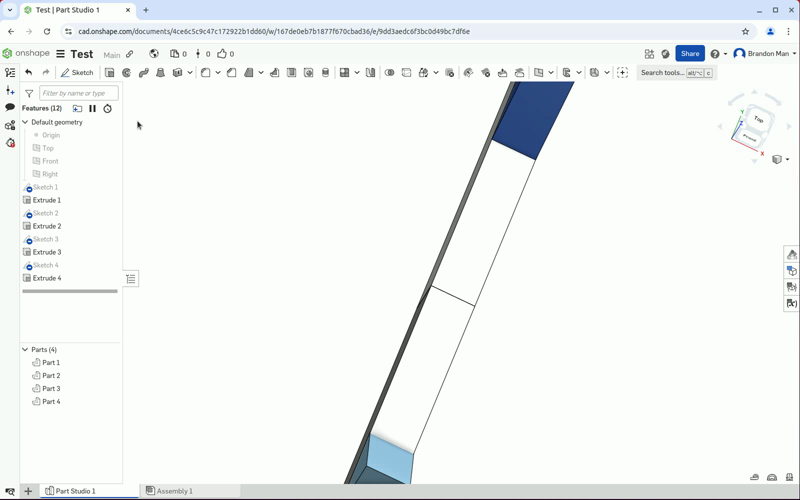
key(up, 2)
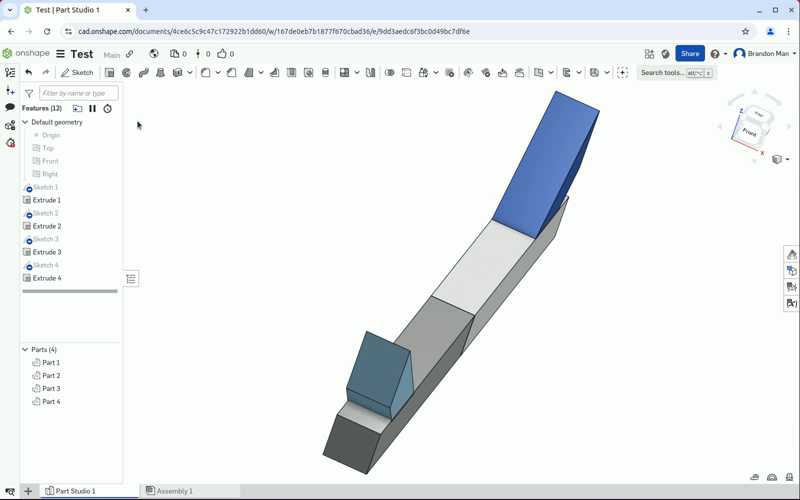
key(left, 2)
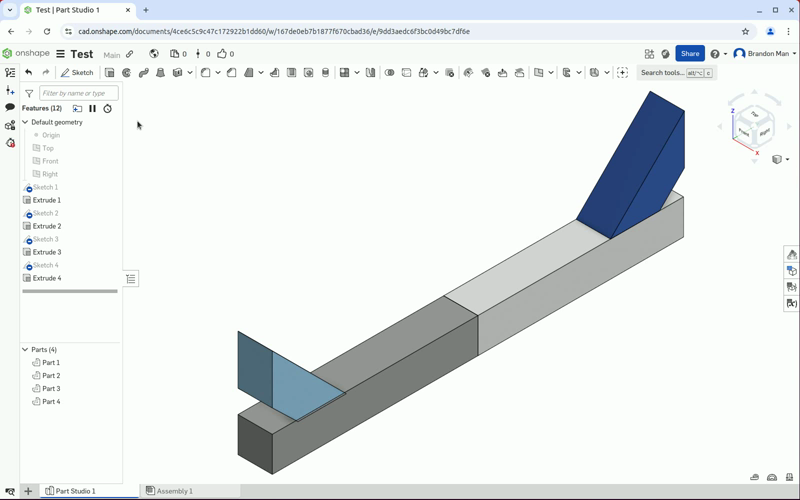
mouse_move(73, 189)
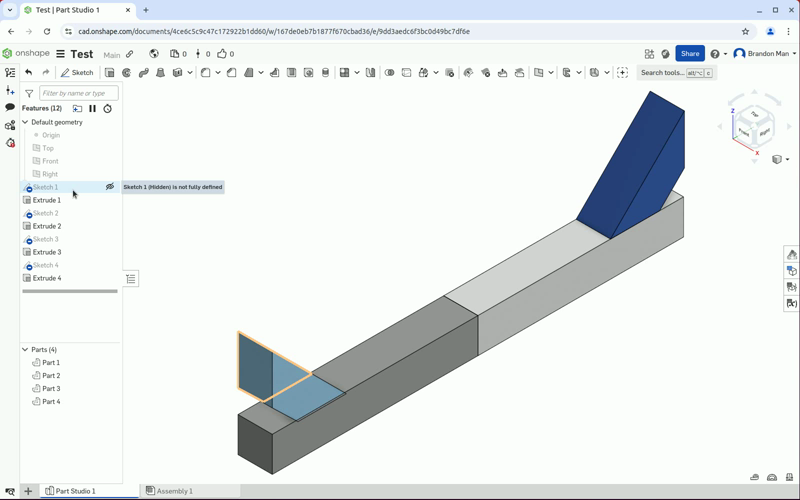
click(73, 189)